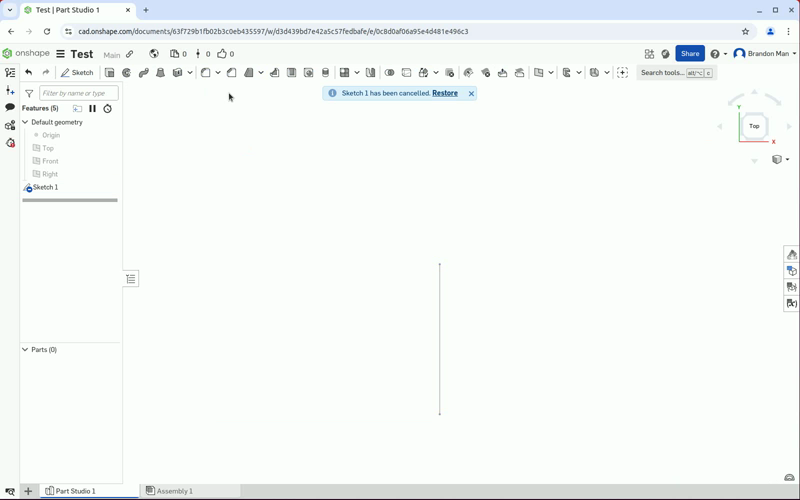
key(shift+h)
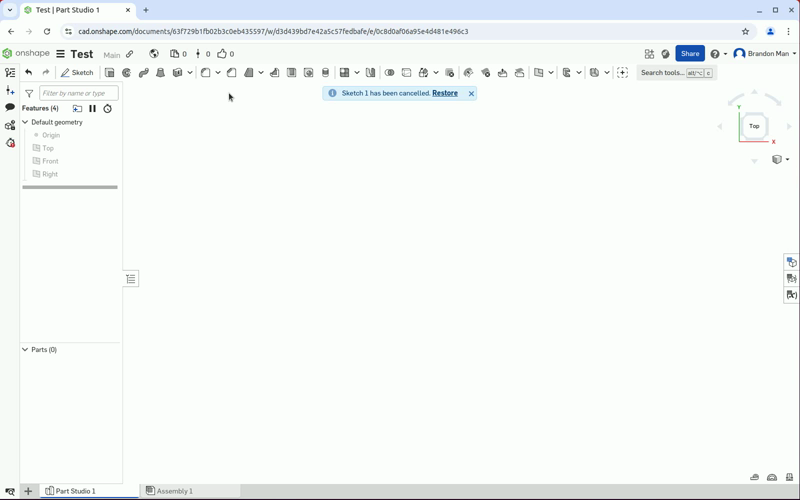
mouse_move(73, 352)
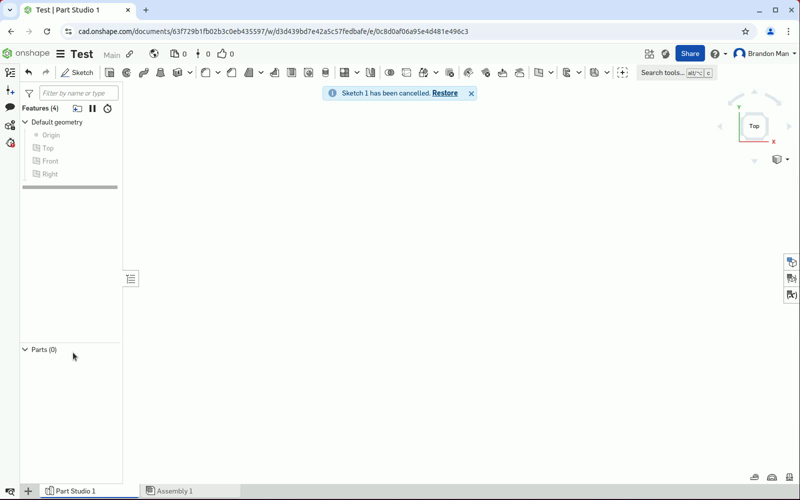
key(y)
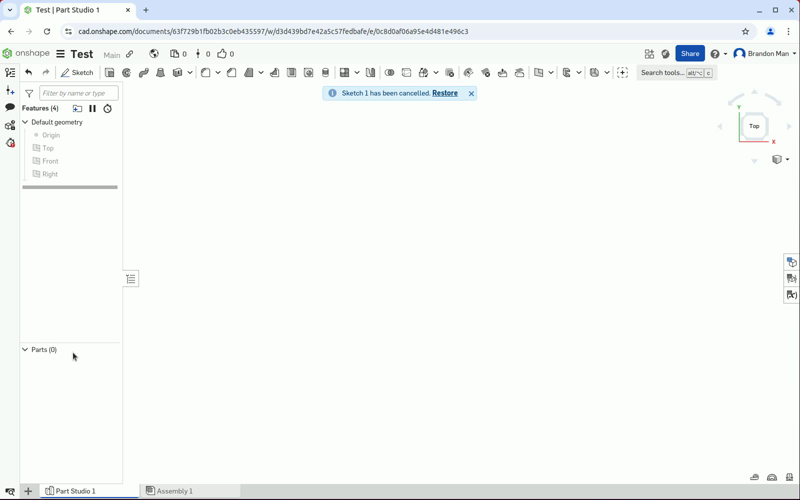
key(shift+p)
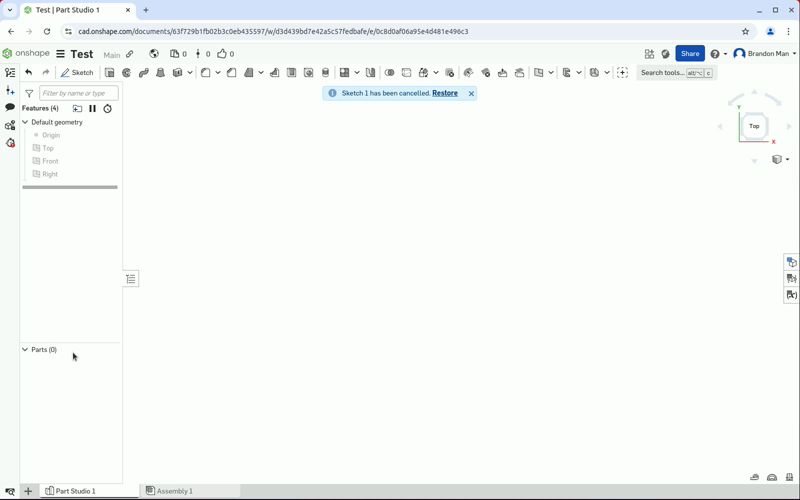
key(space)
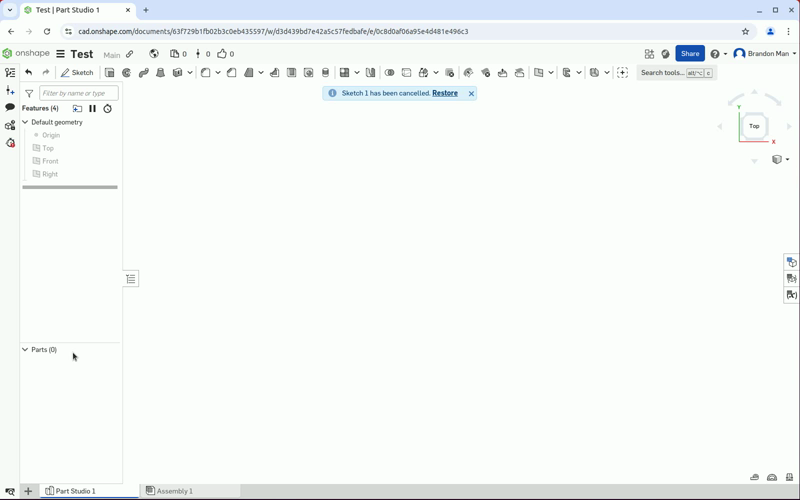
key_down(shift)
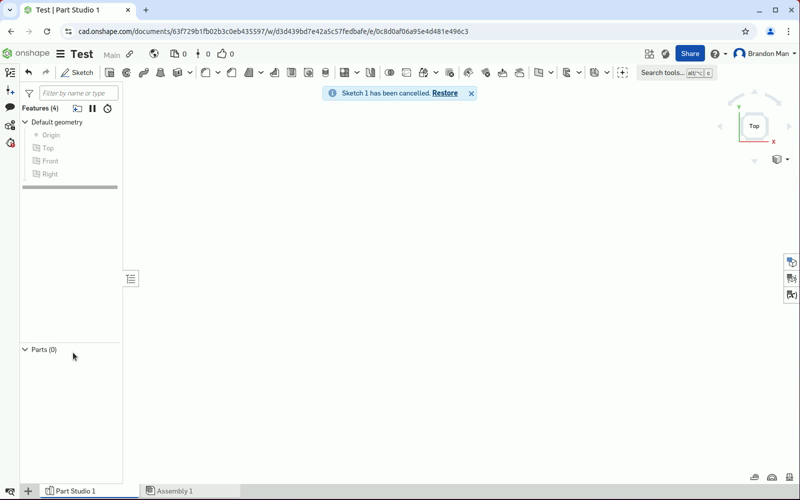
key(up)
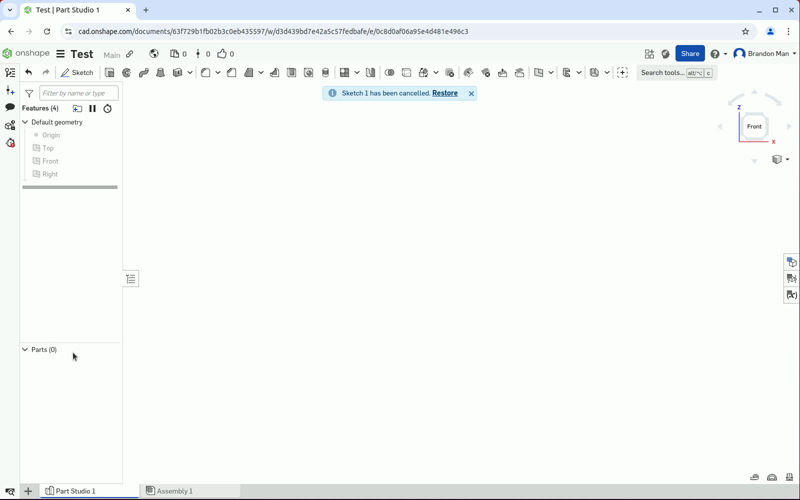
key_up(shift)
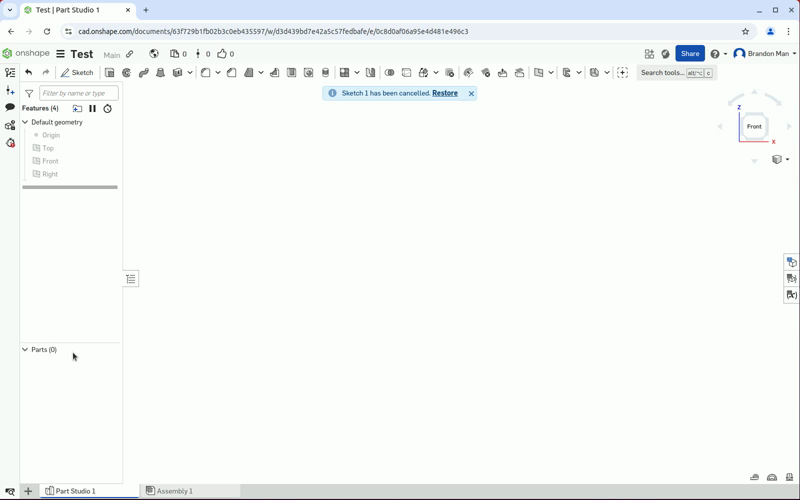
mouse_move(73, 352)
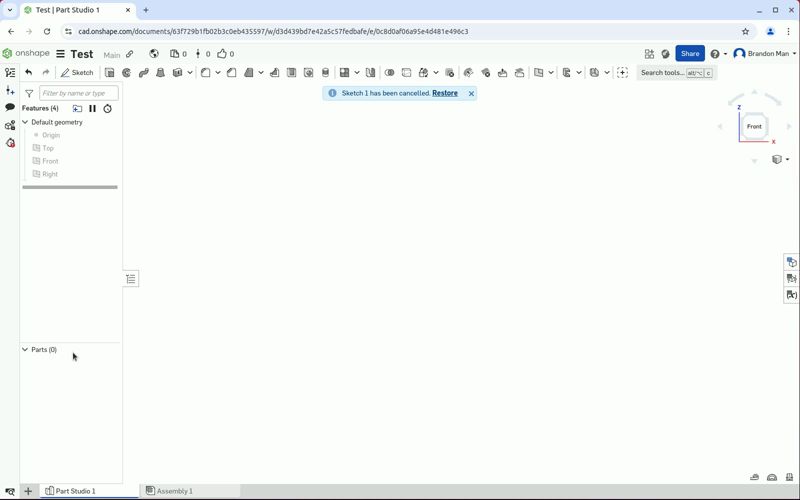
key(shift+y)
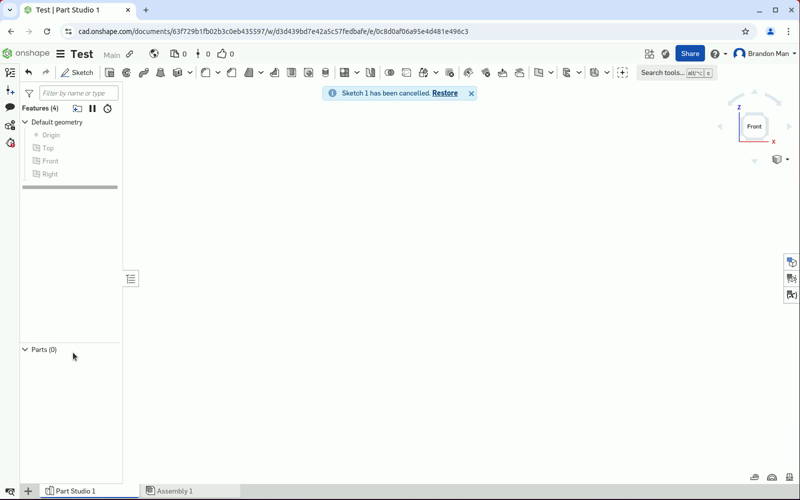
key(shift+s)
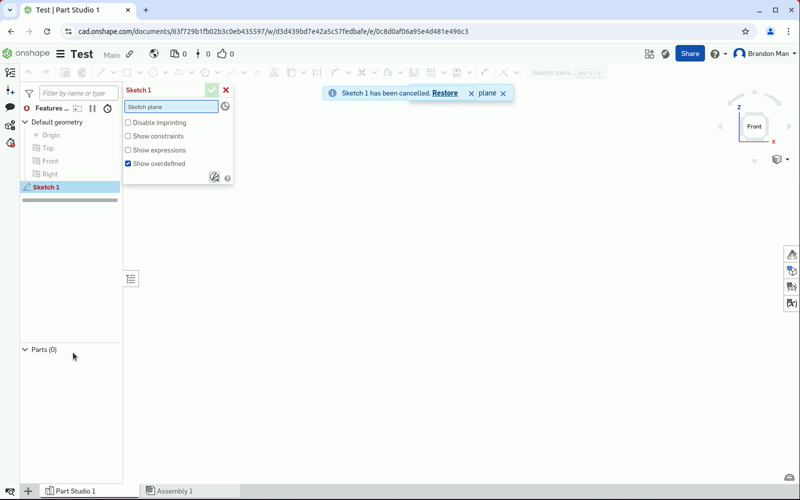
mouse_move(73, 163)
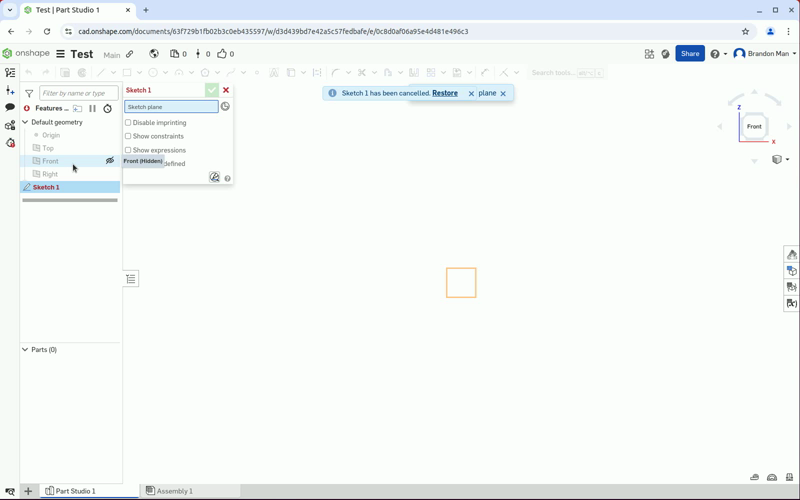
click(73, 163)
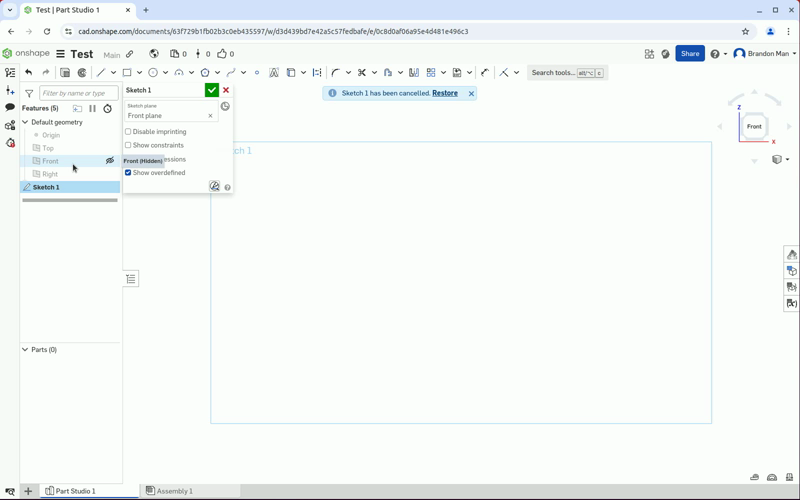
mouse_move(73, 352)
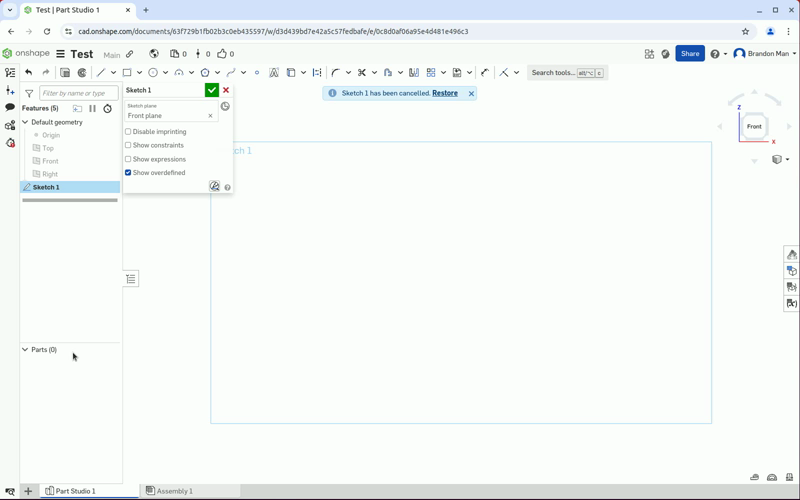
key(y)
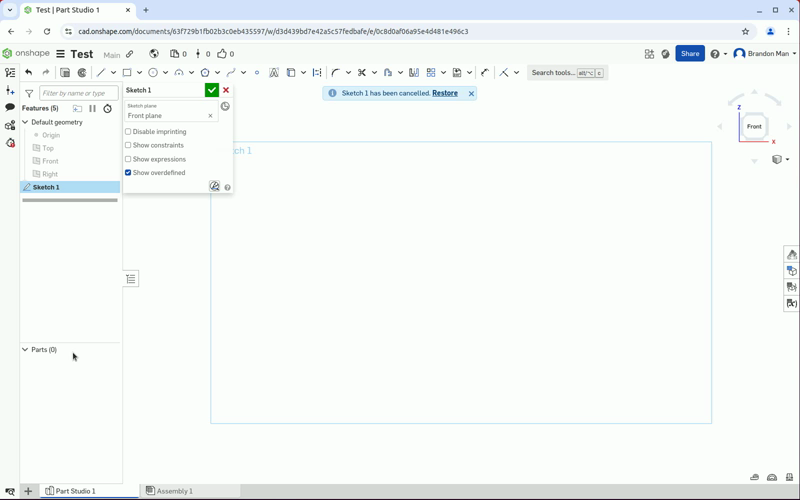
key(c)
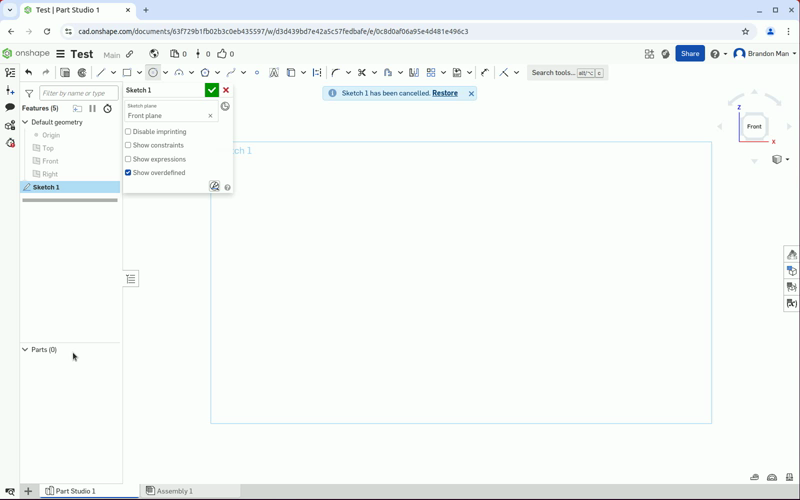
key_down(shift)
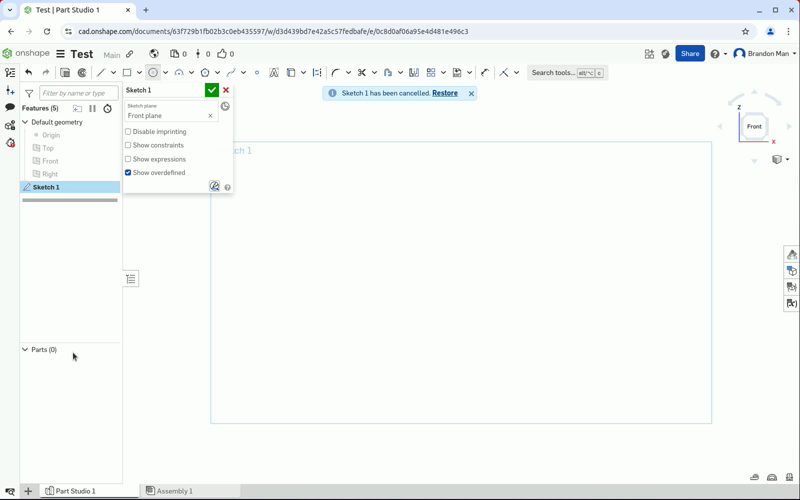
mouse_move(461, 282)
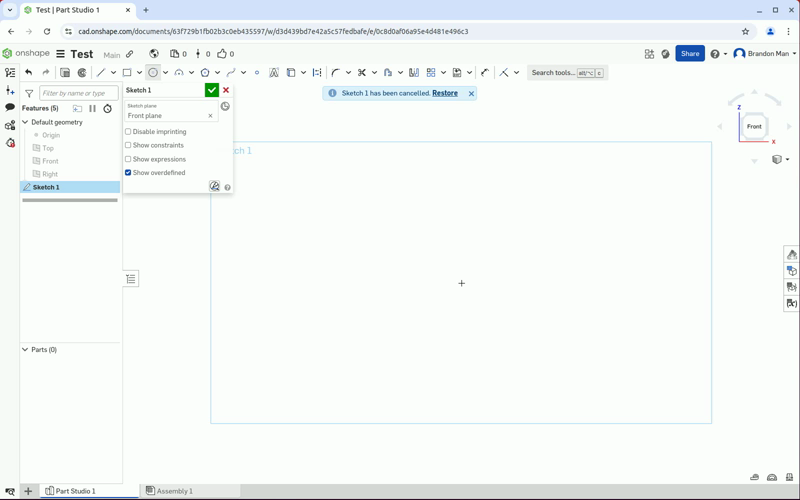
click(461, 282)
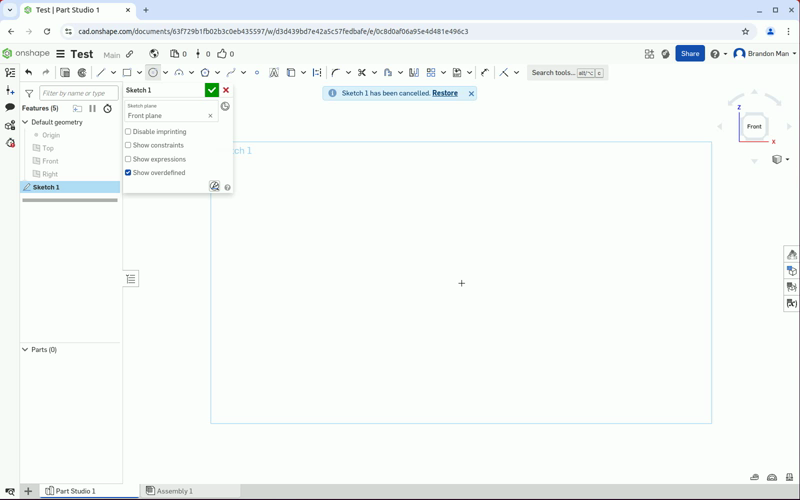
key_up(shift)
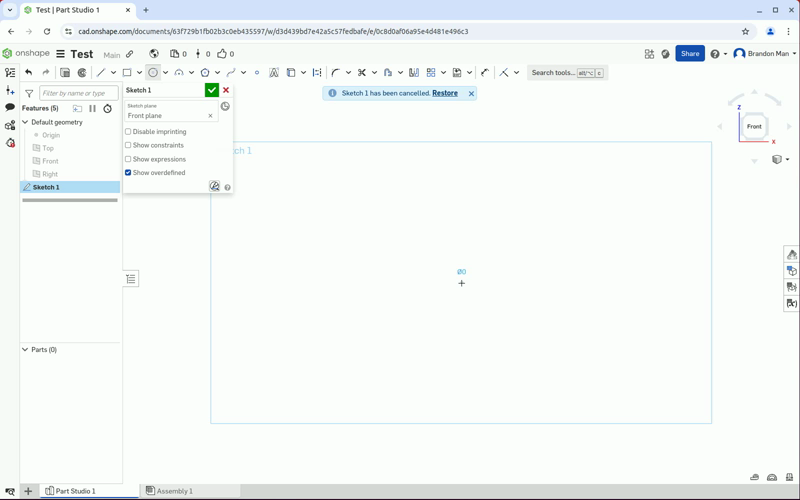
mouse_move(558, 282)
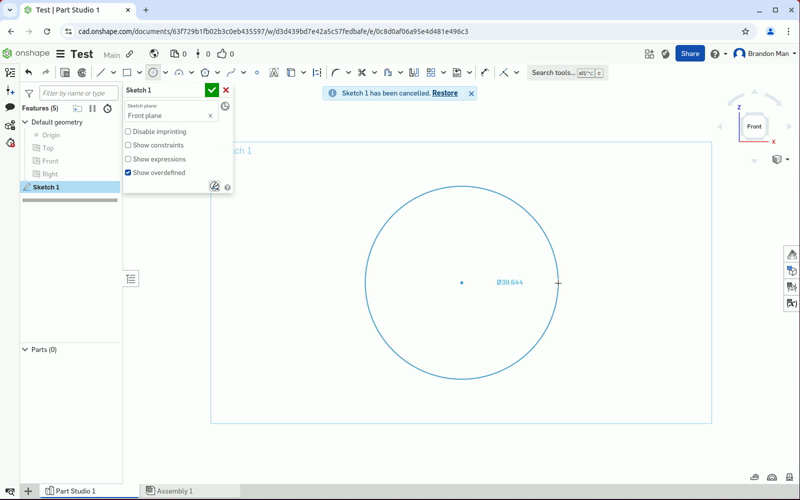
click(558, 282)
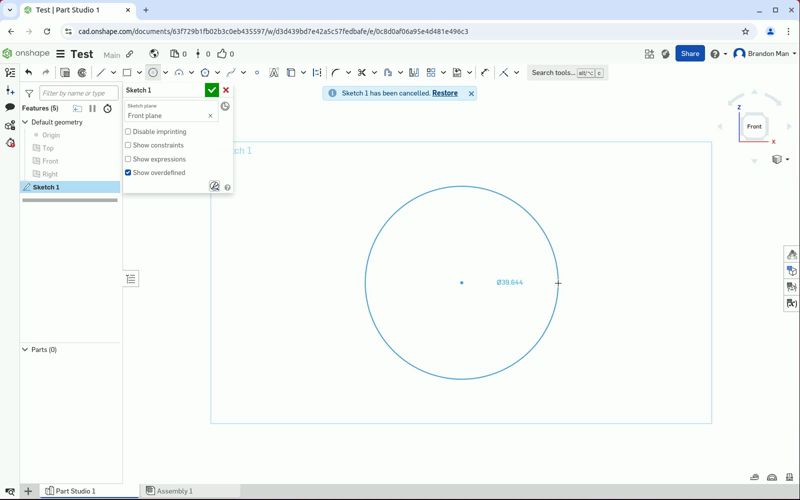
key(esc)
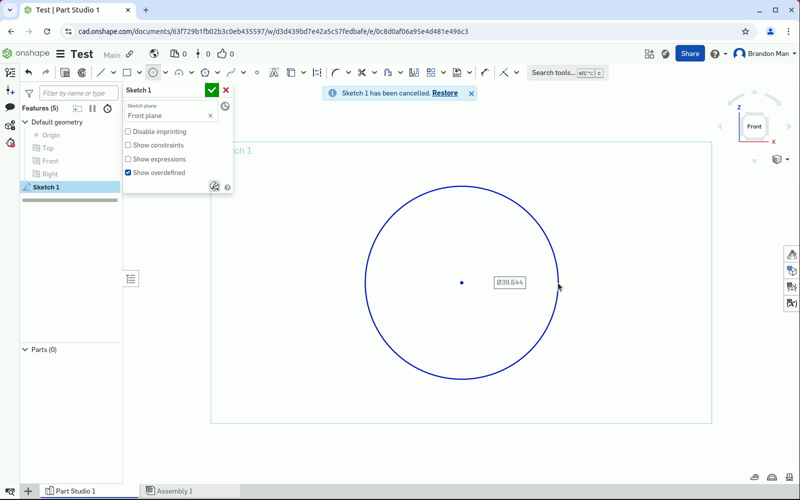
key(c)
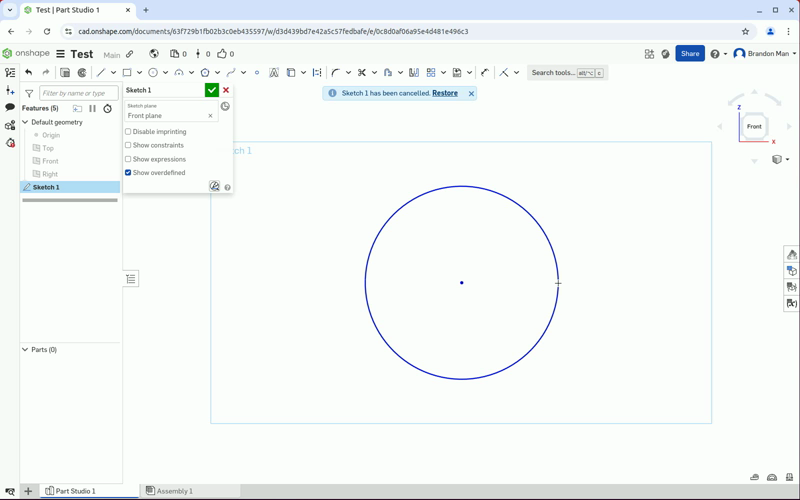
key_down(shift)
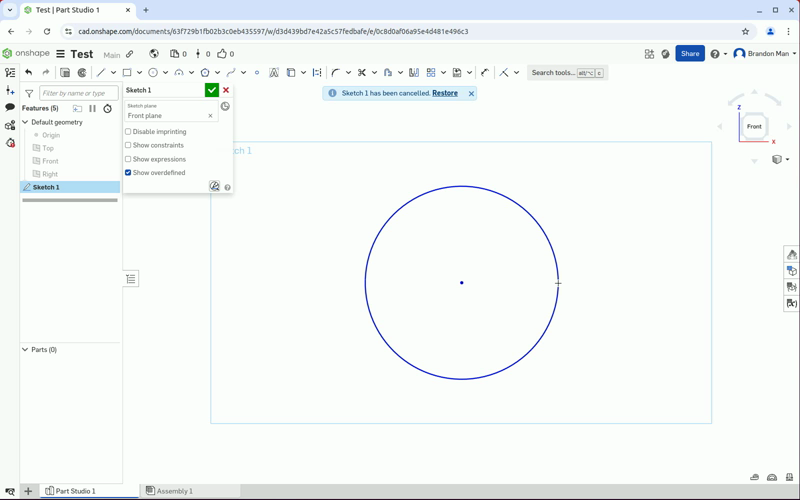
mouse_move(461, 282)
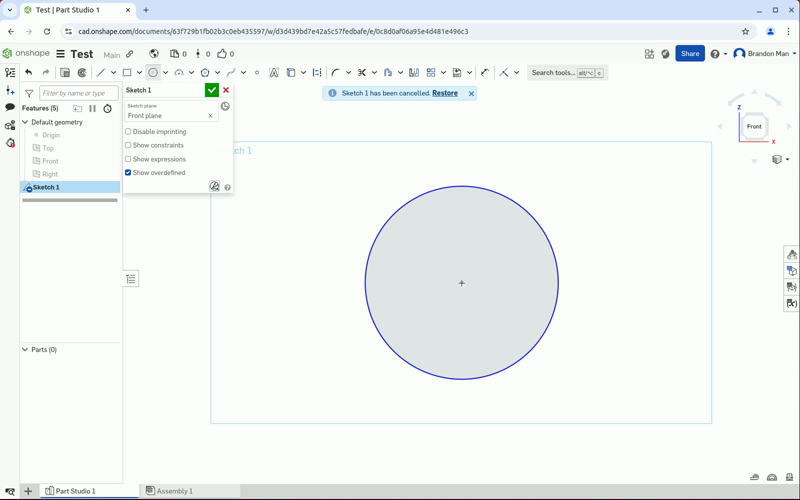
click(461, 282)
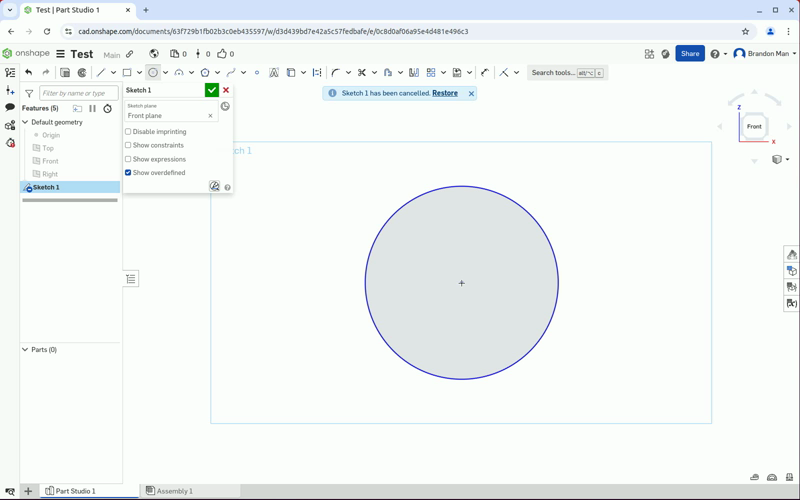
key_up(shift)
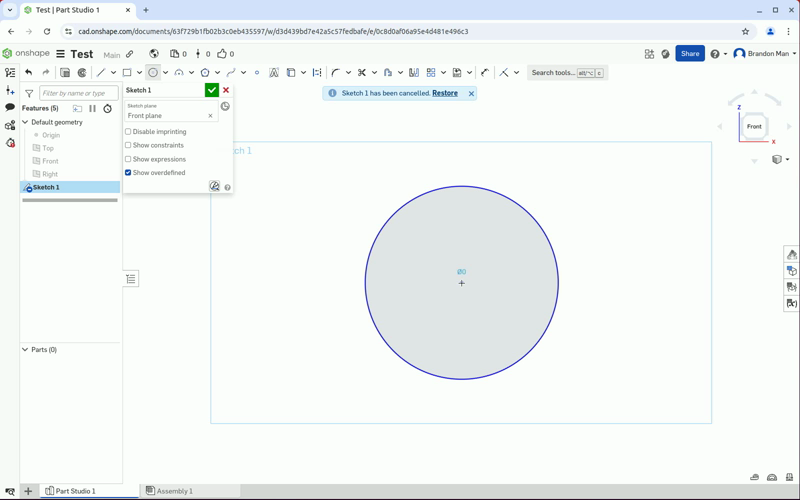
mouse_move(556, 282)
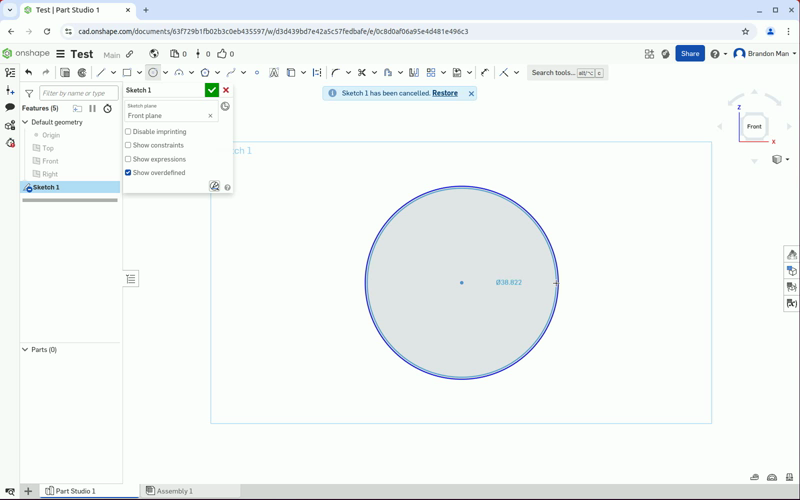
scroll(6)
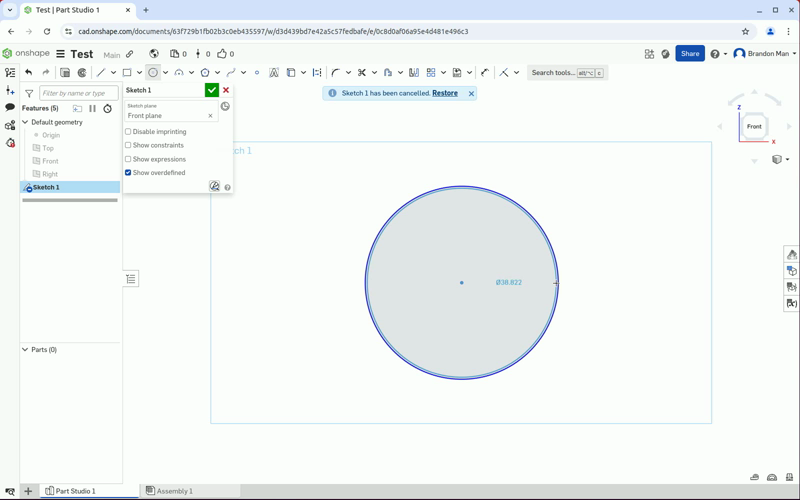
scroll(6)
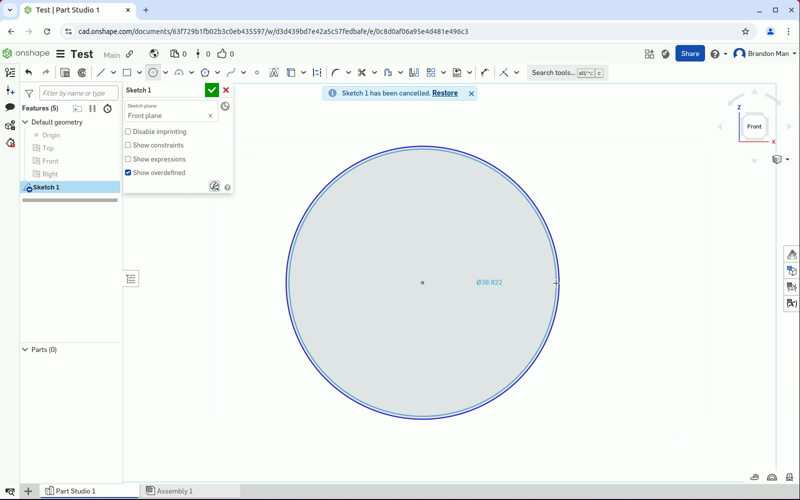
scroll(6)
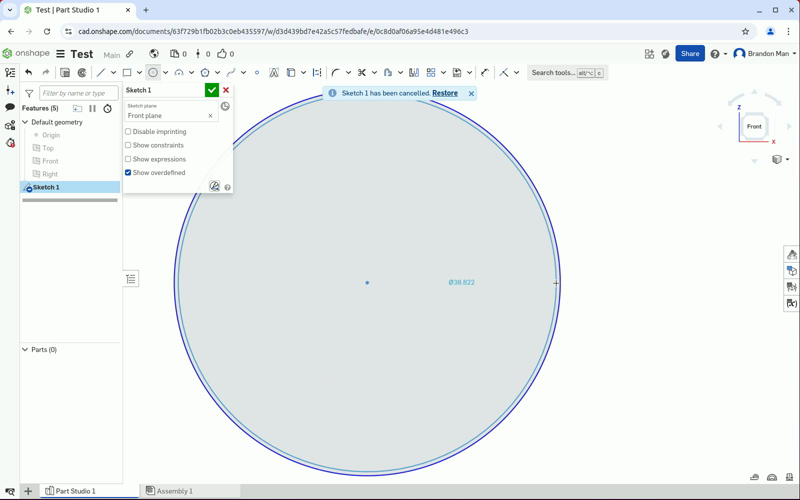
scroll(6)
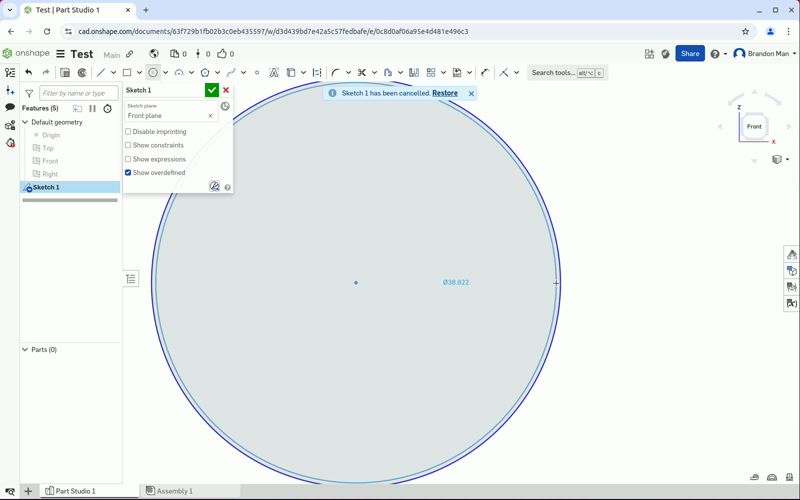
scroll(6)
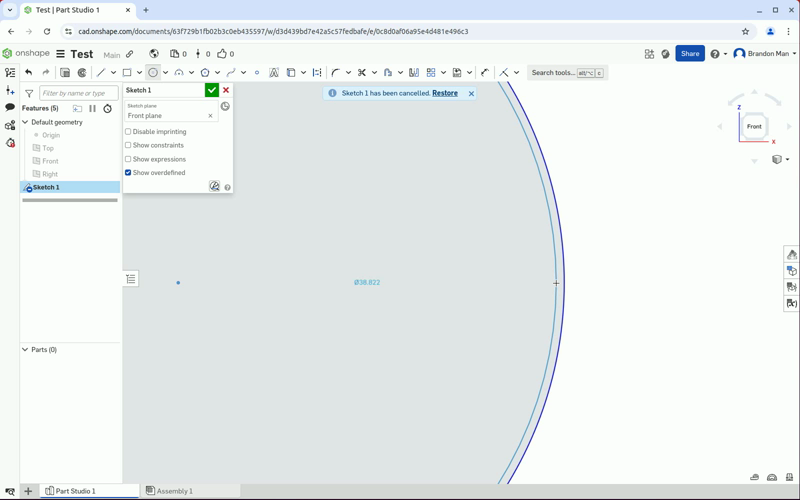
scroll(6)
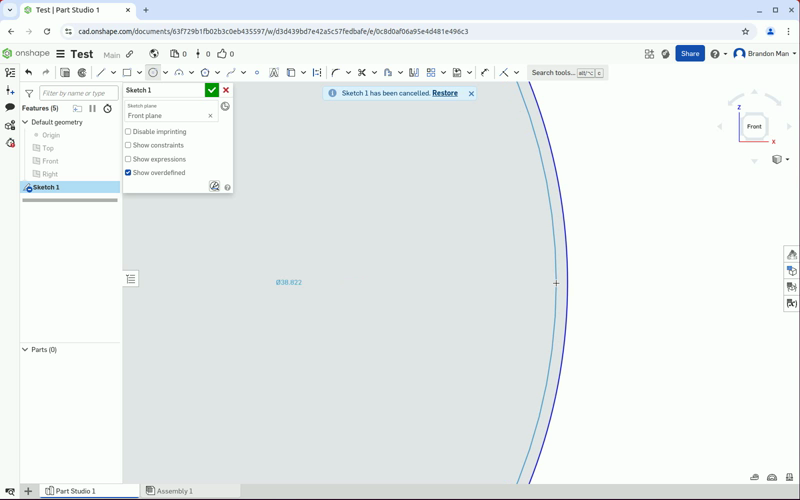
scroll(6)
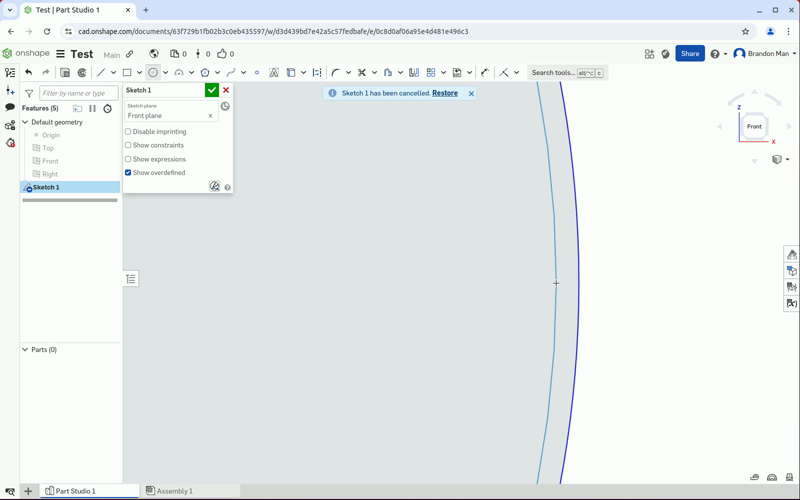
click(556, 282)
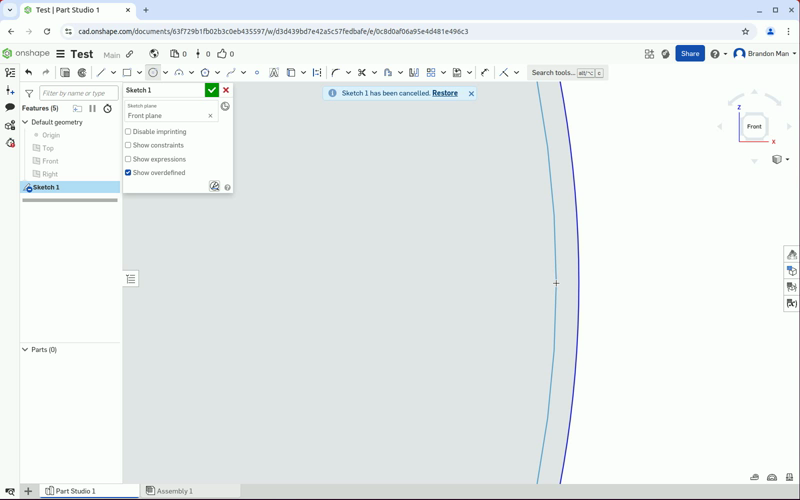
scroll(-6)
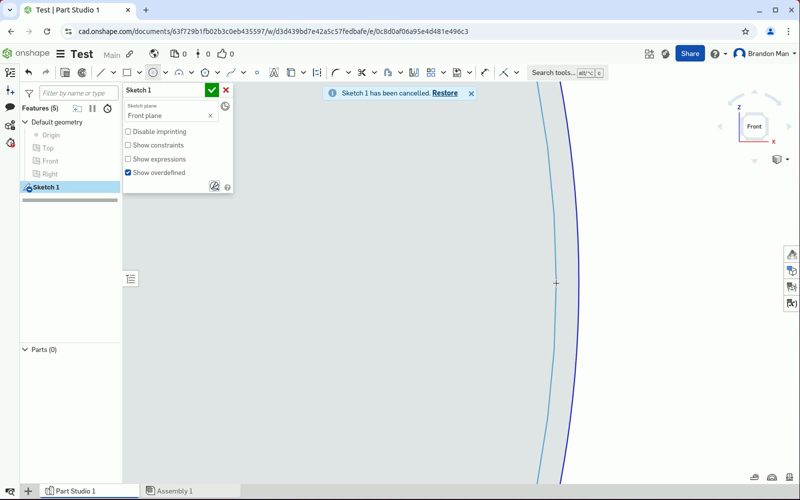
scroll(-6)
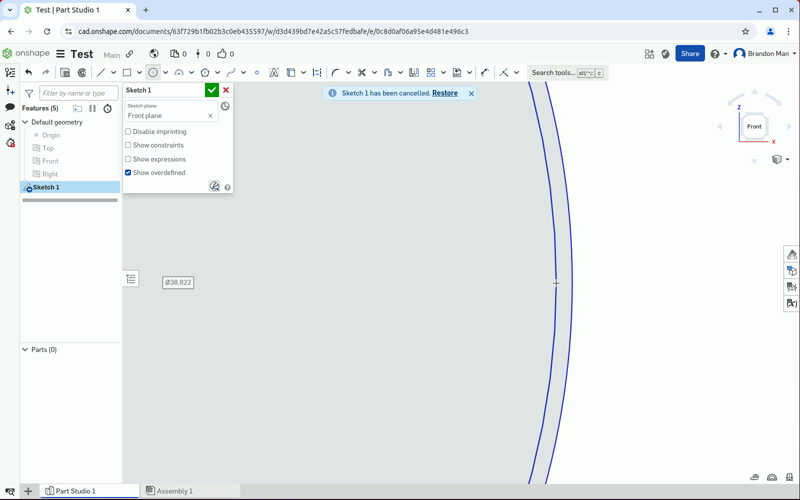
scroll(-6)
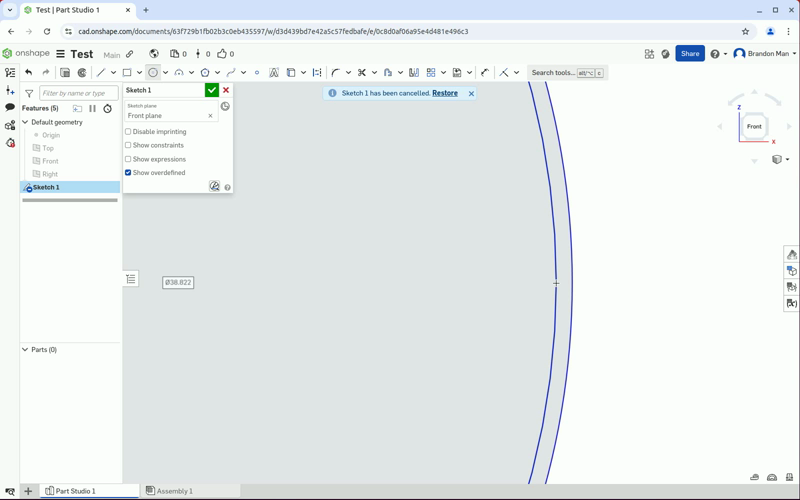
scroll(-6)
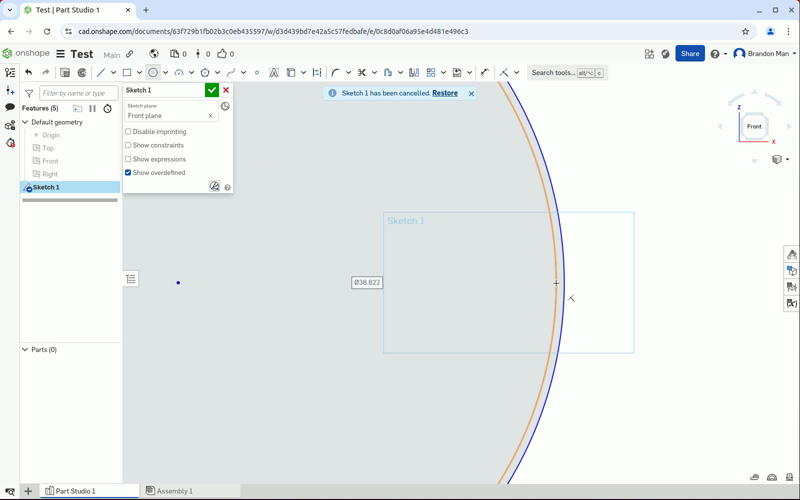
scroll(-6)
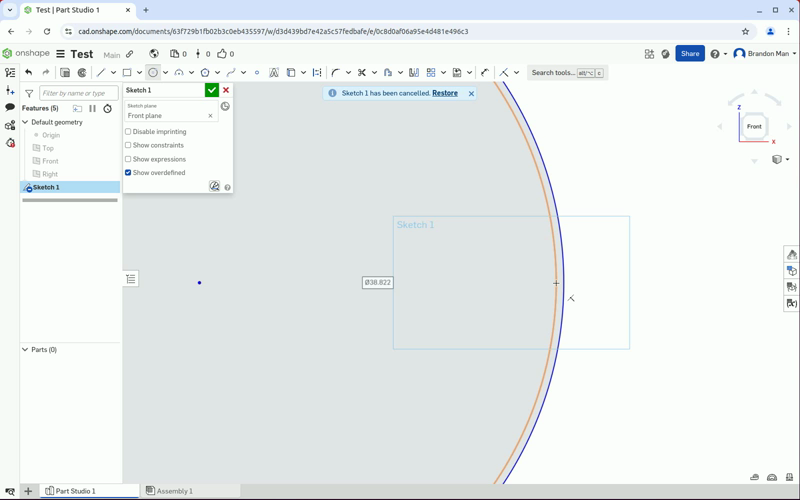
scroll(-6)
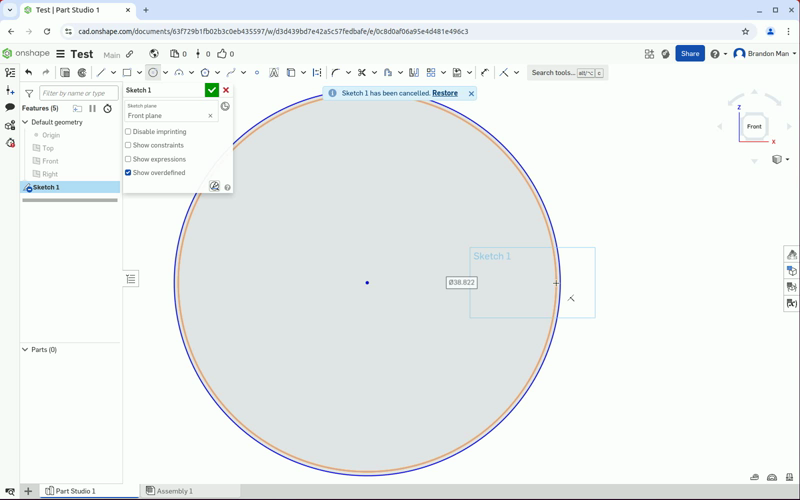
scroll(-6)
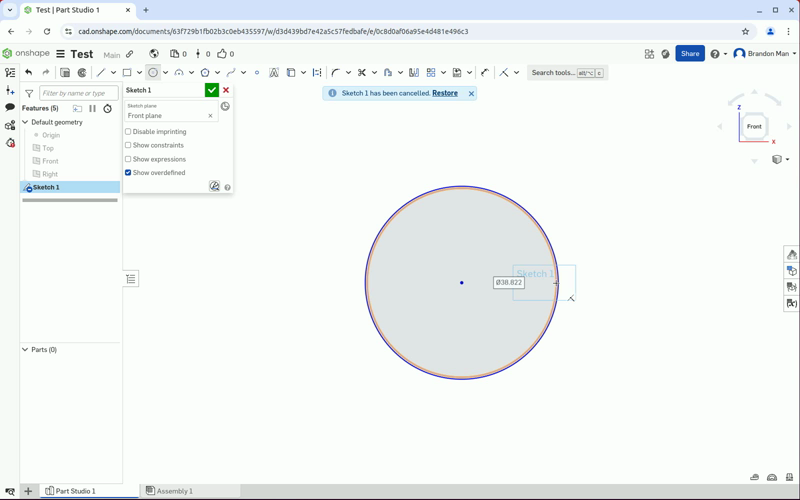
key(esc)
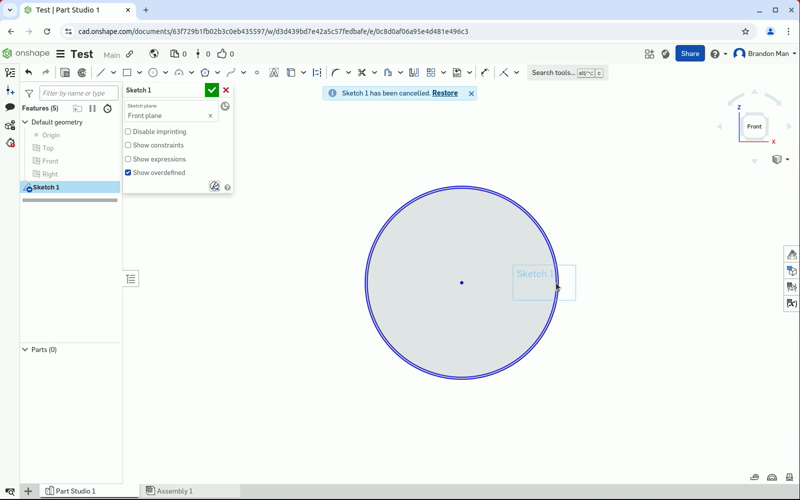
mouse_move(525, 353)
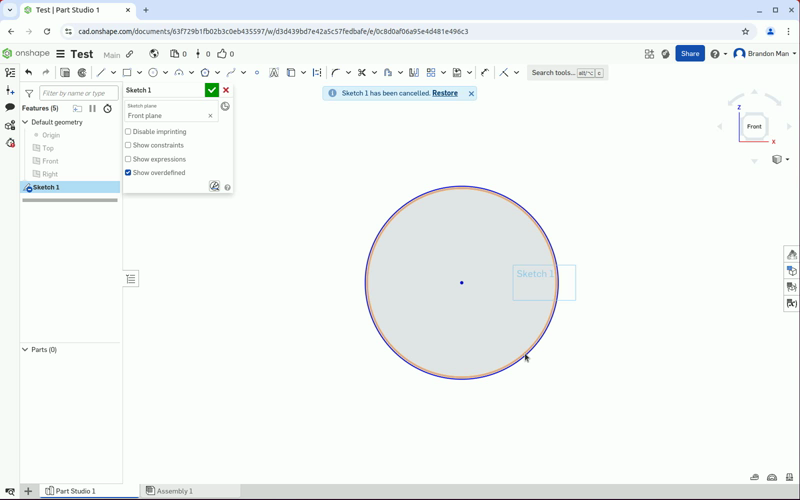
scroll(6)
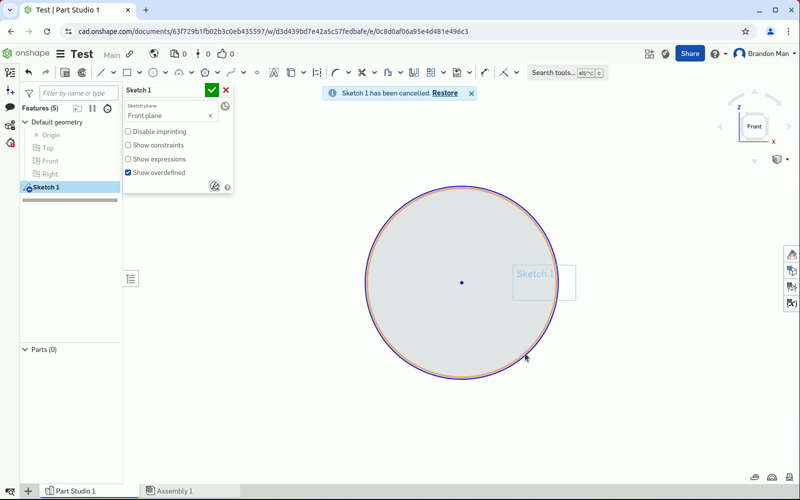
scroll(6)
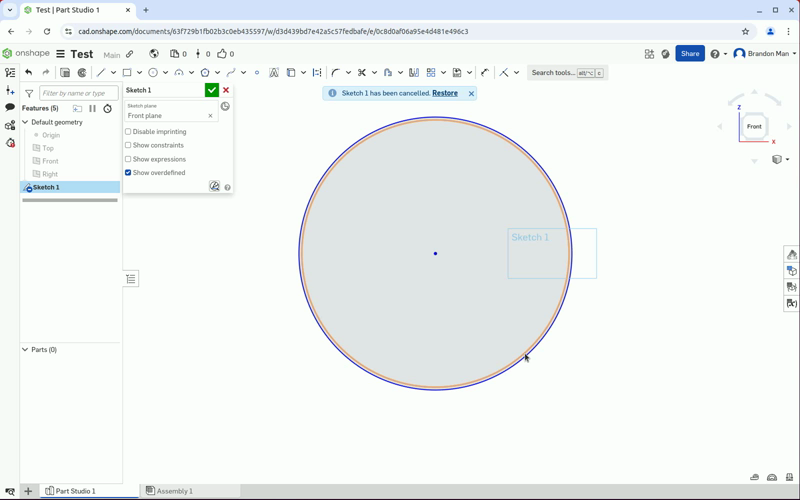
scroll(6)
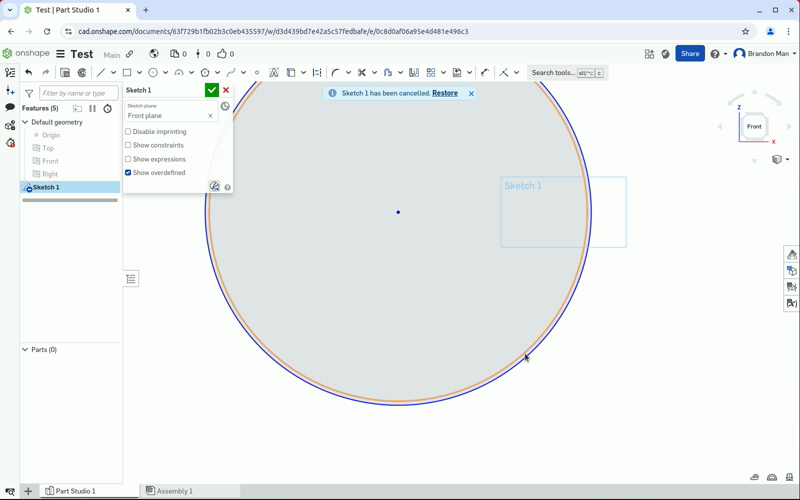
scroll(6)
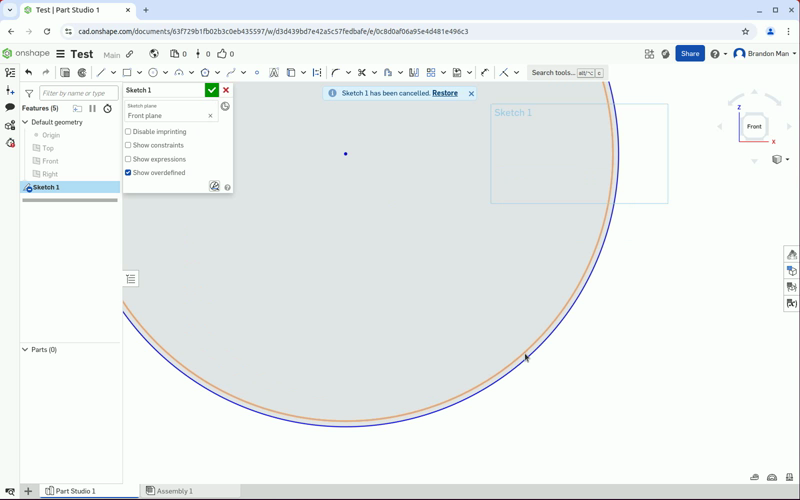
scroll(6)
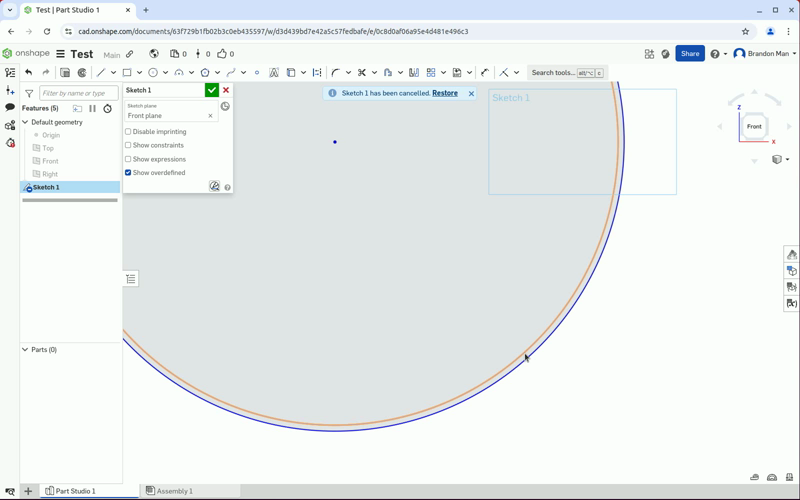
scroll(6)
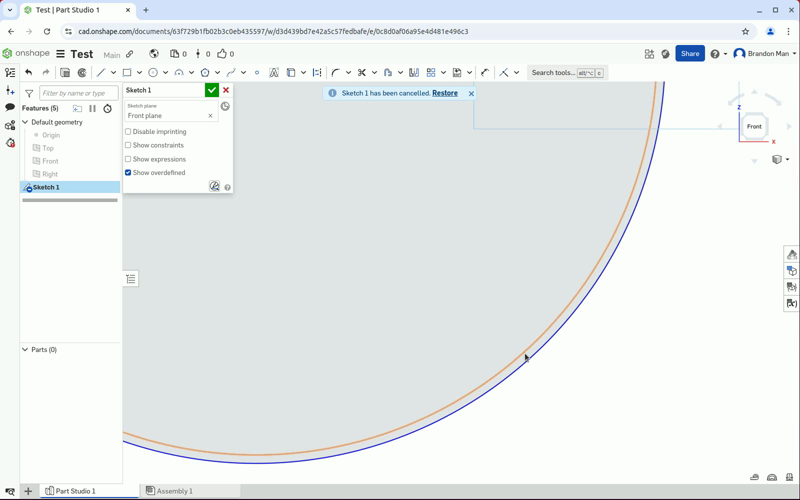
scroll(6)
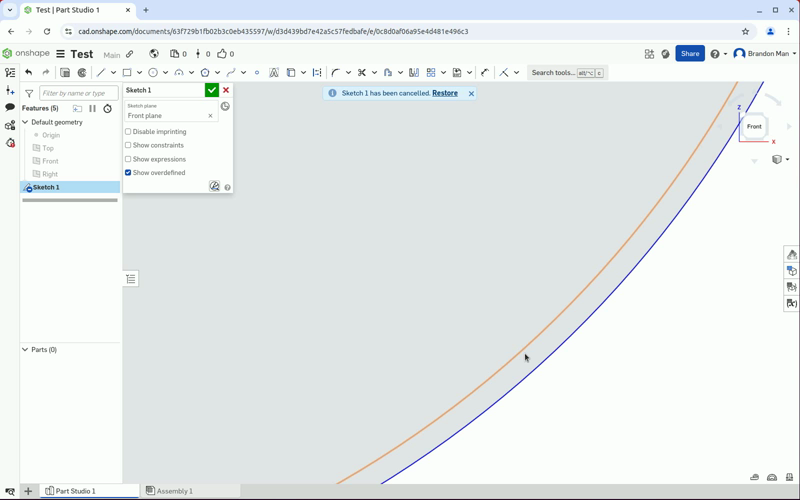
click(525, 353)
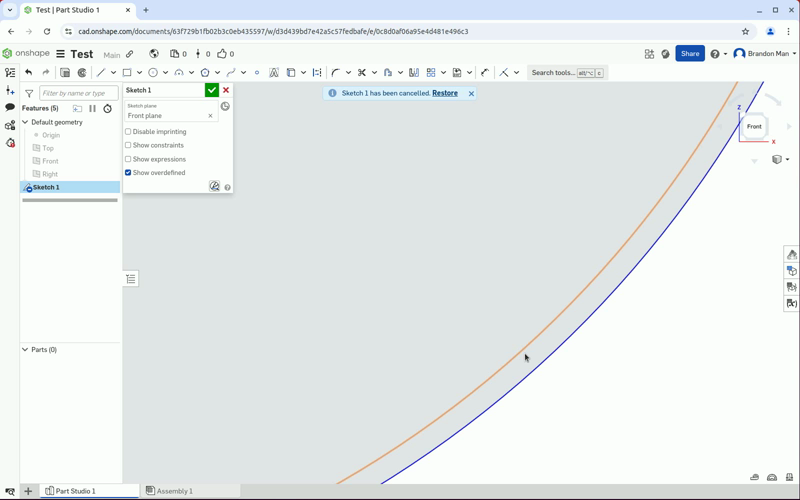
scroll(-6)
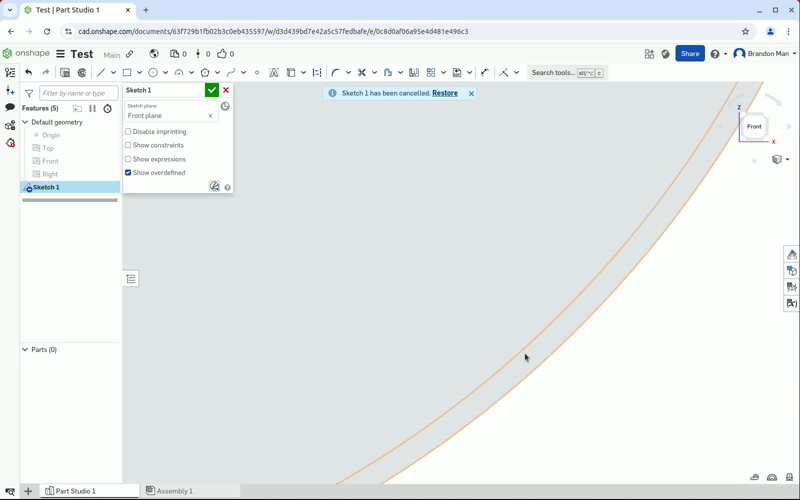
scroll(-6)
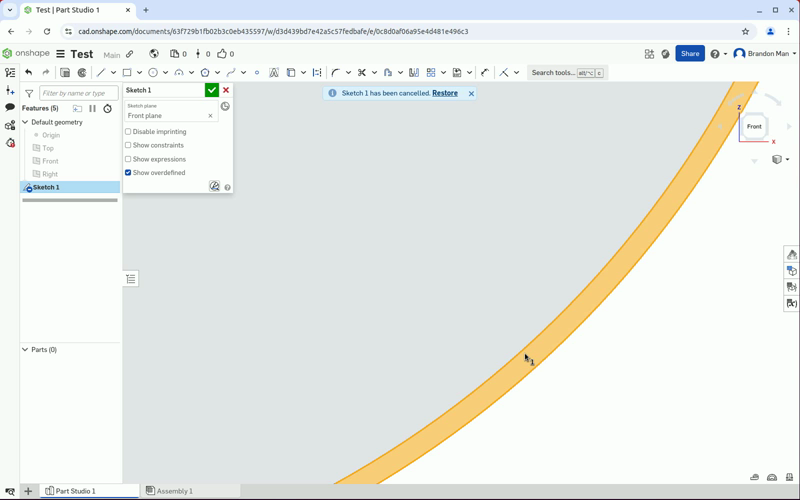
scroll(-6)
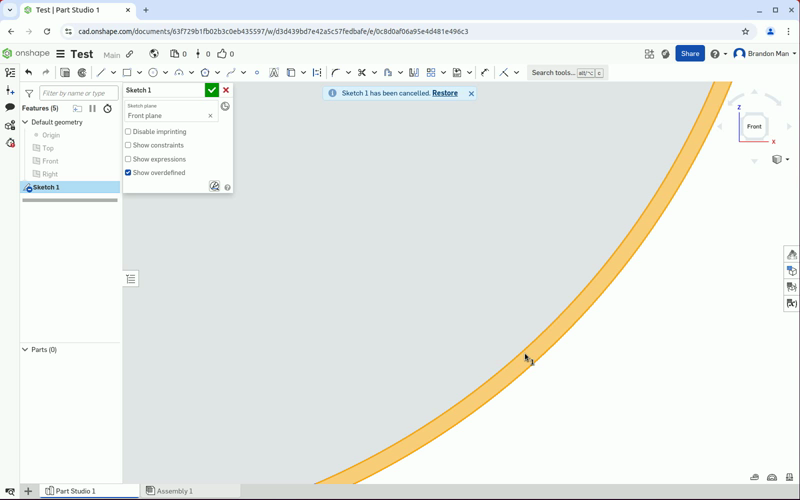
scroll(-6)
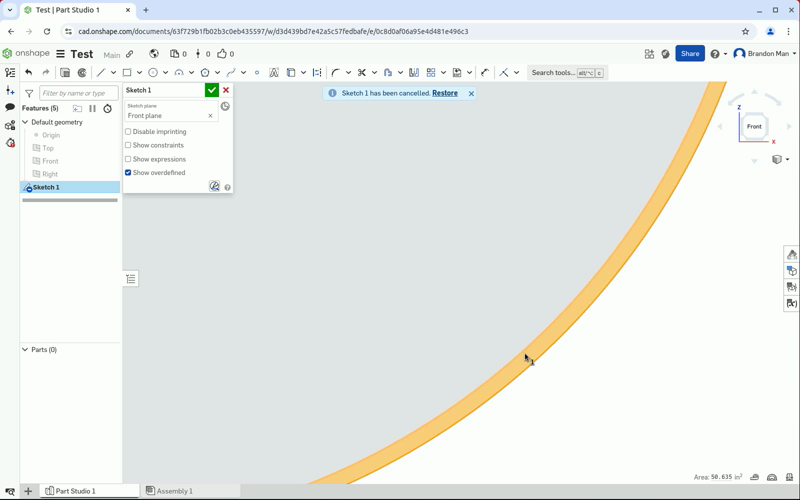
scroll(-6)
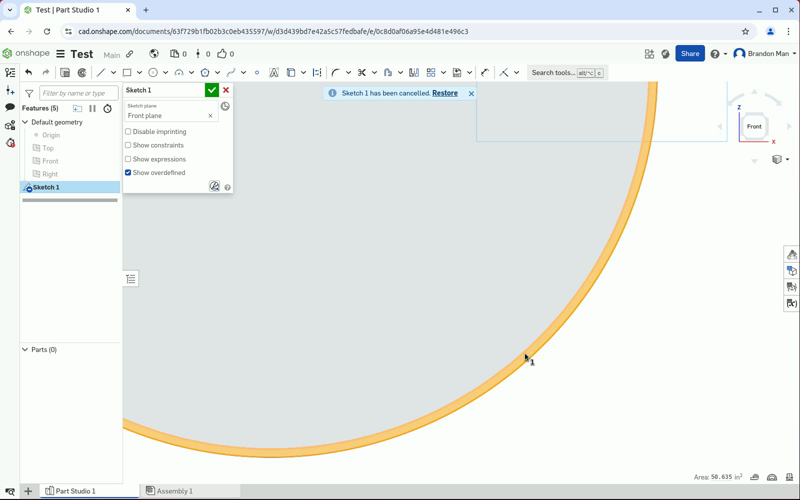
scroll(-6)
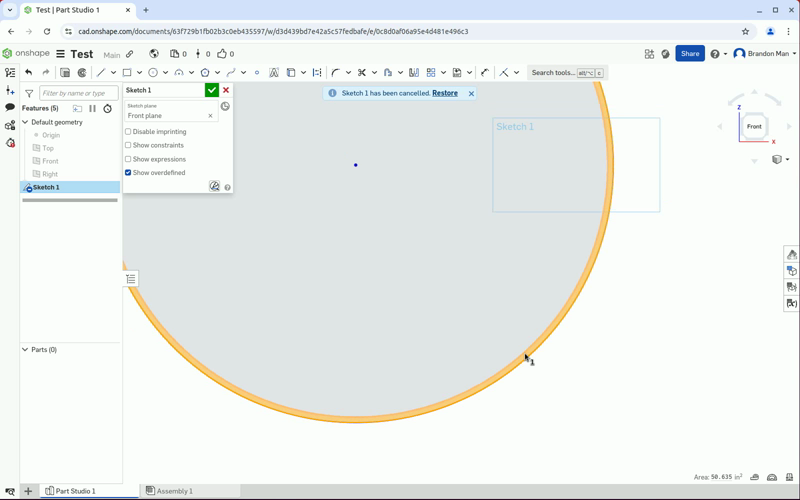
scroll(-6)
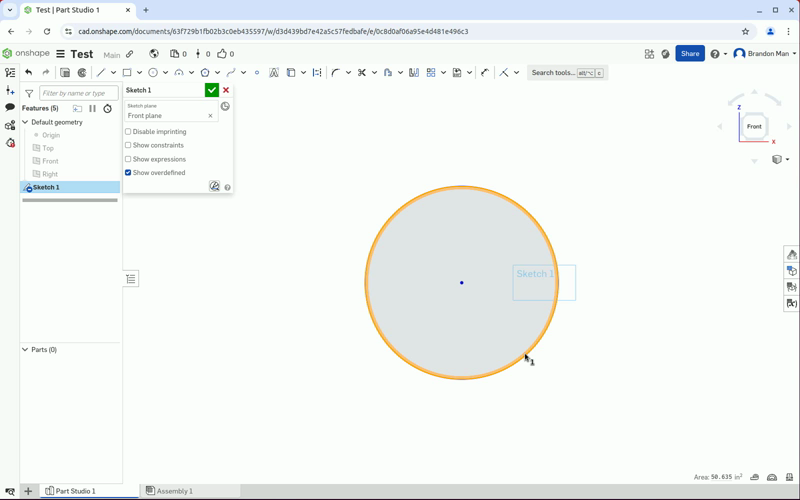
mouse_move(73, 352)
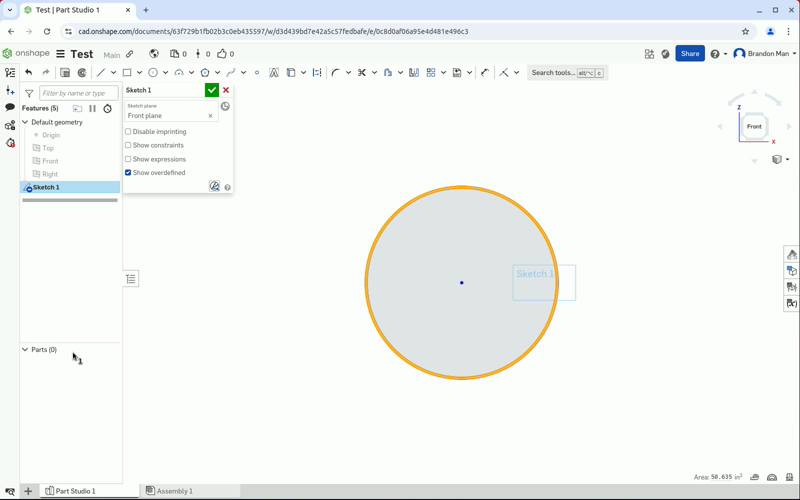
key(shift+y)
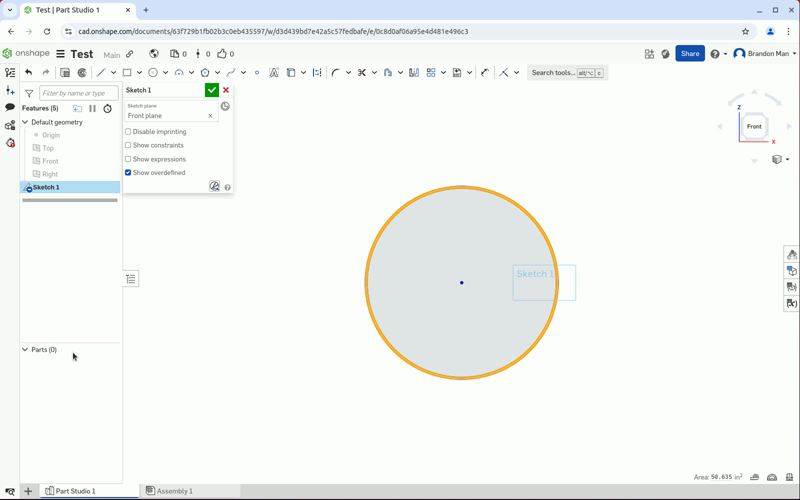
key(shift+e)
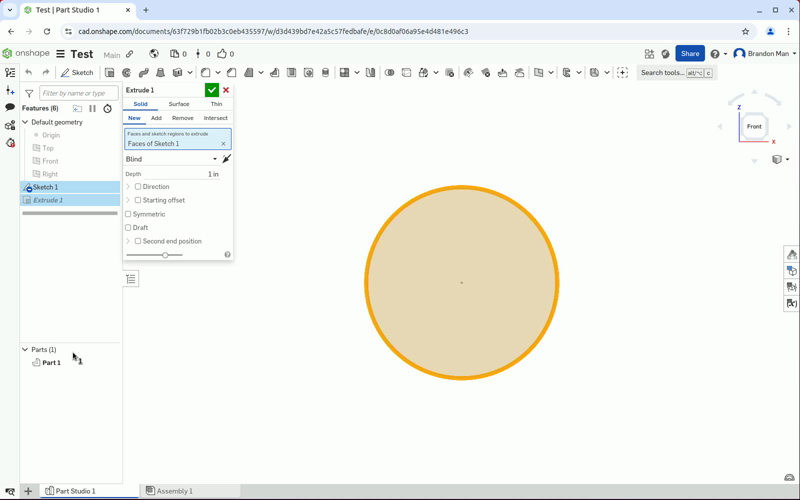
mouse_move(143, 106)
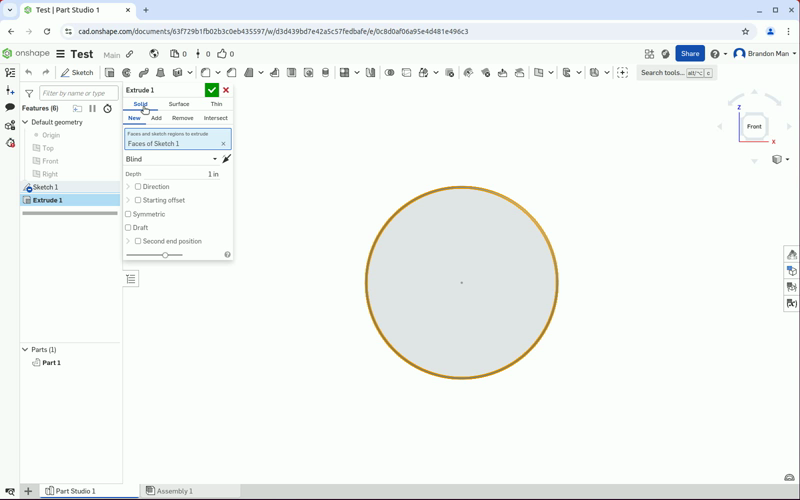
click(143, 106)
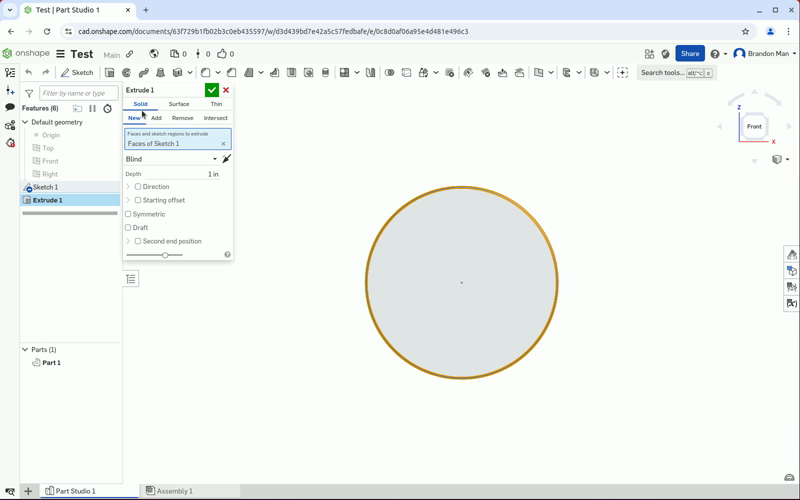
mouse_move(137, 120)
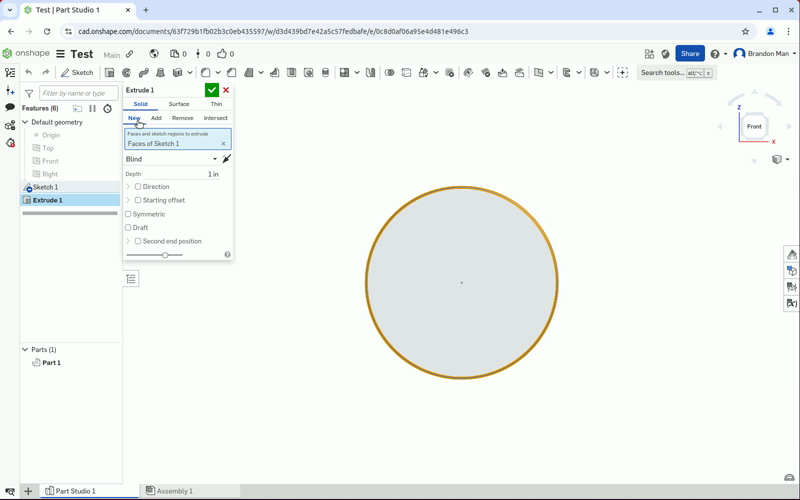
click(137, 120)
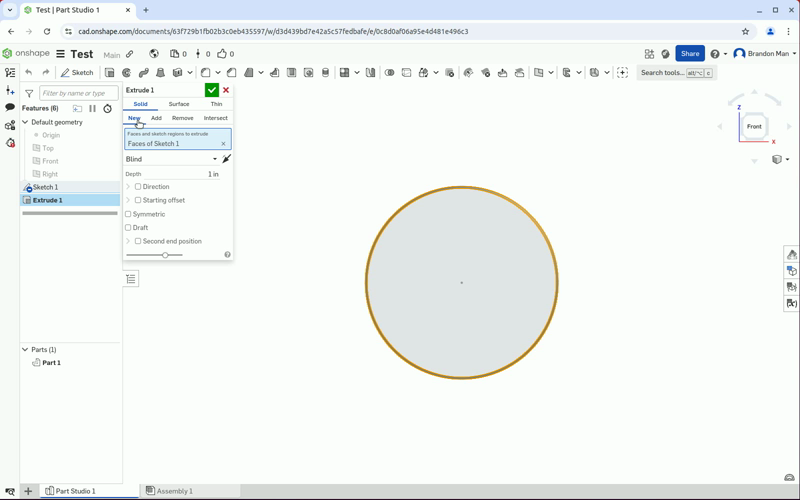
key(tab, 4)
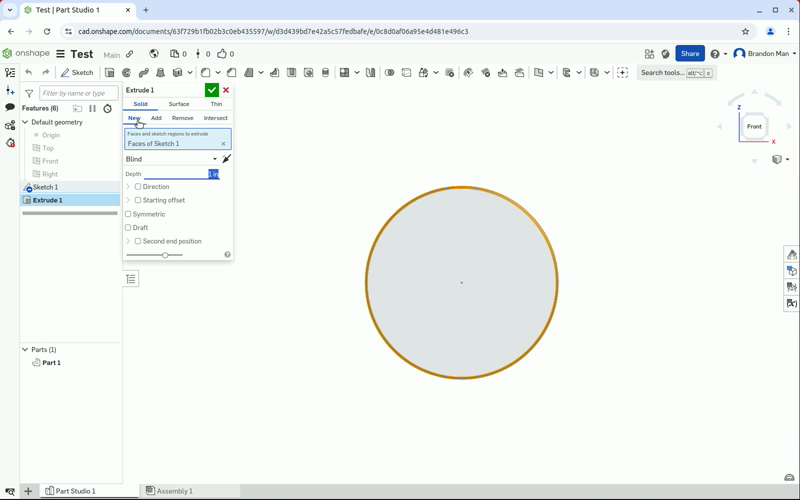
text(6.258)
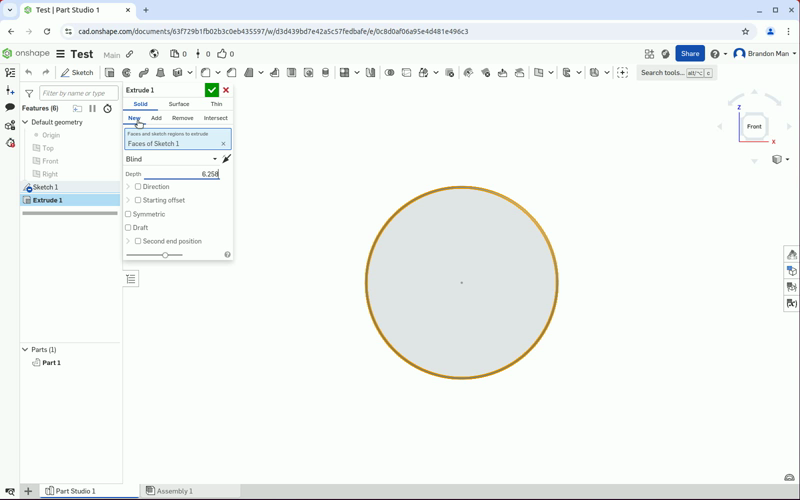
key(tab, 3)
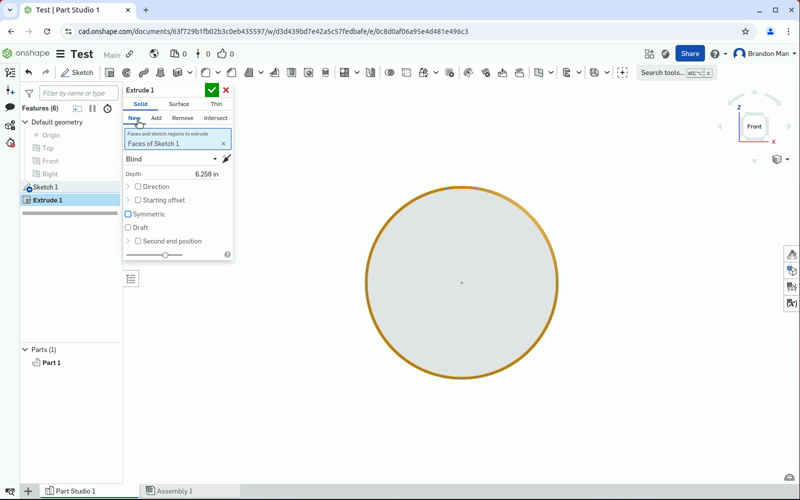
key(space)
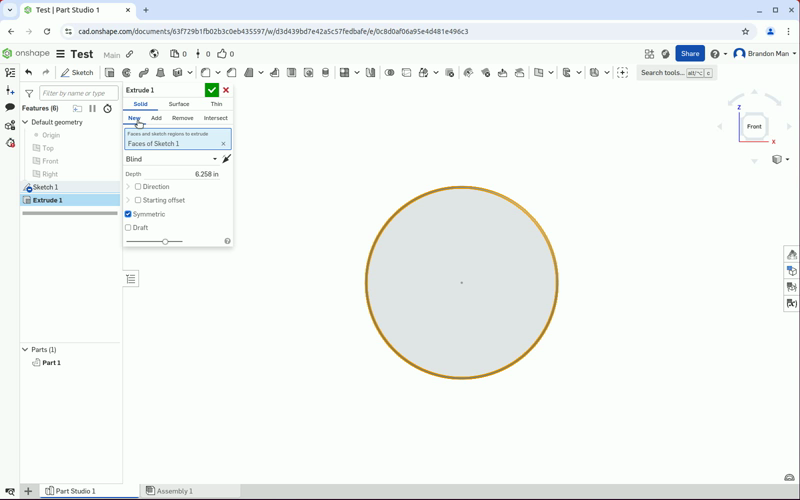
key(enter)
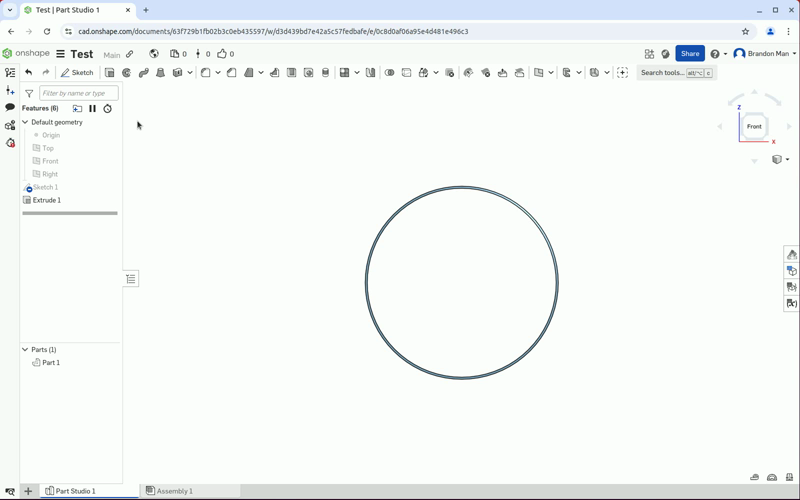
key(shift+h)
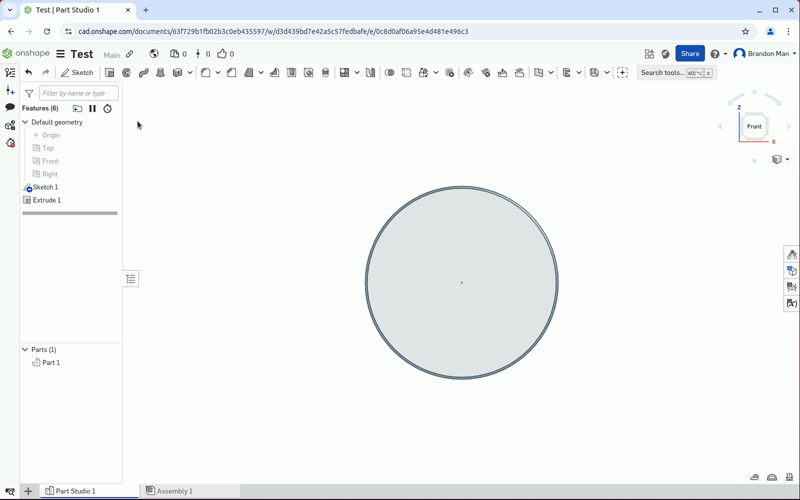
key(shift+h)
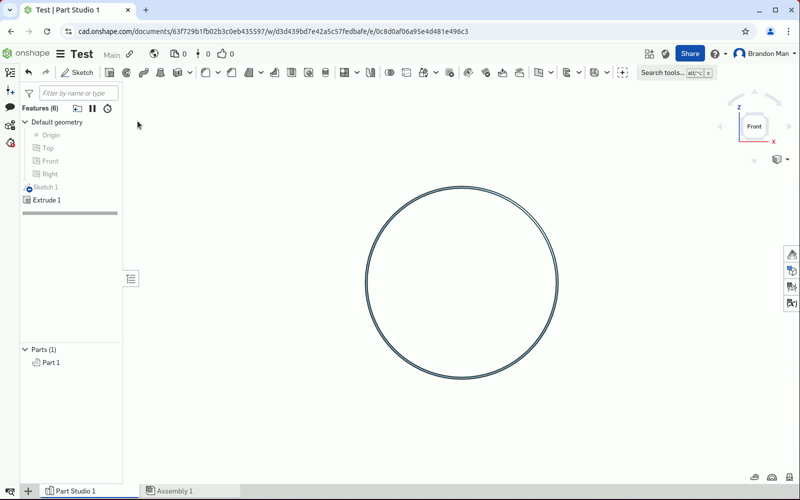
mouse_move(73, 189)
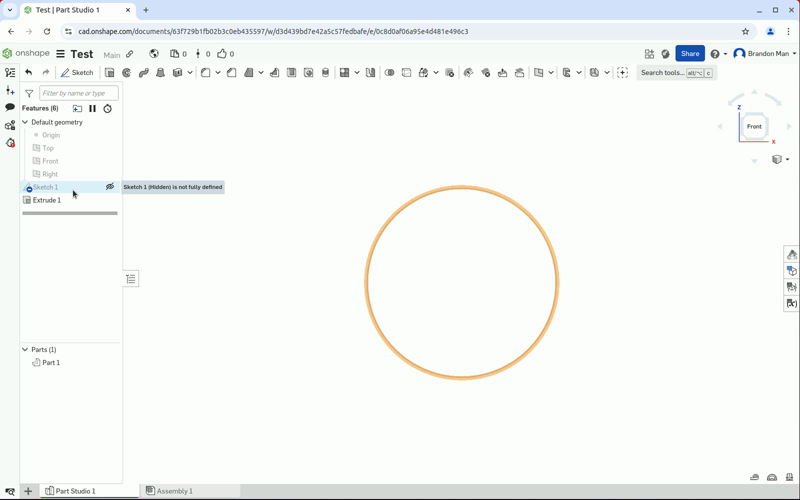
click(73, 189)
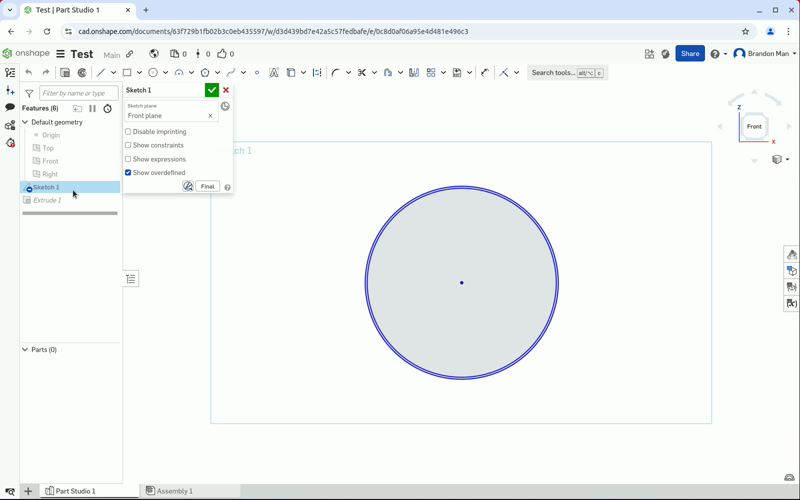
mouse_move(229, 92)
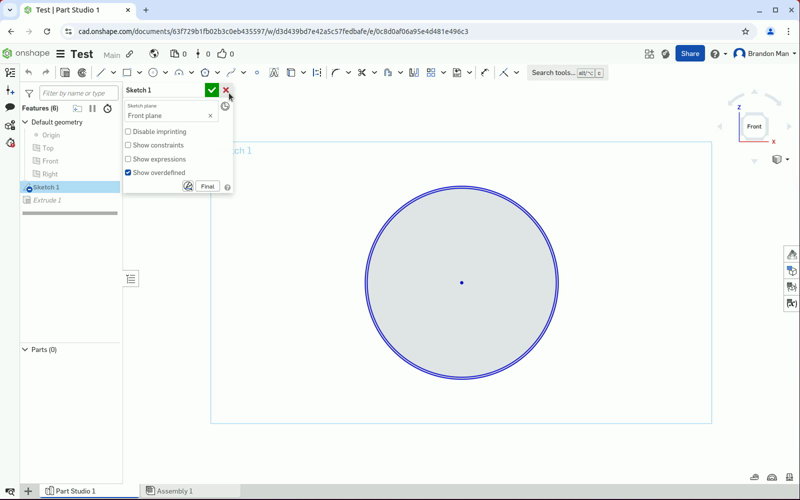
click(229, 92)
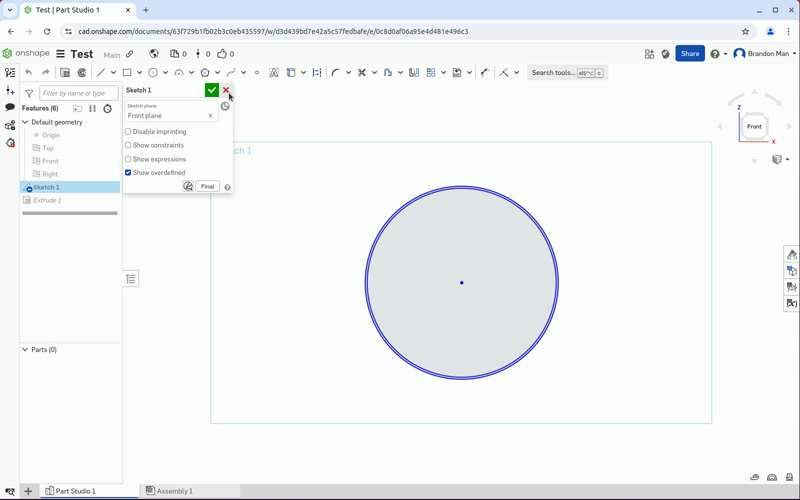
key(shift+s)
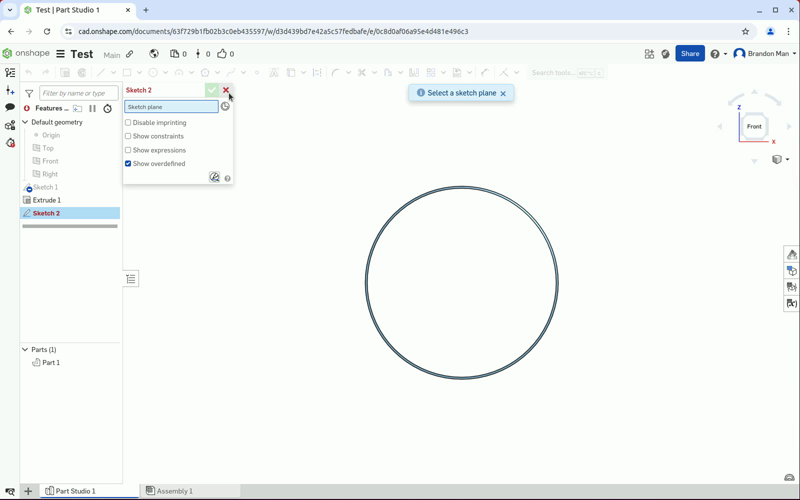
mouse_move(73, 163)
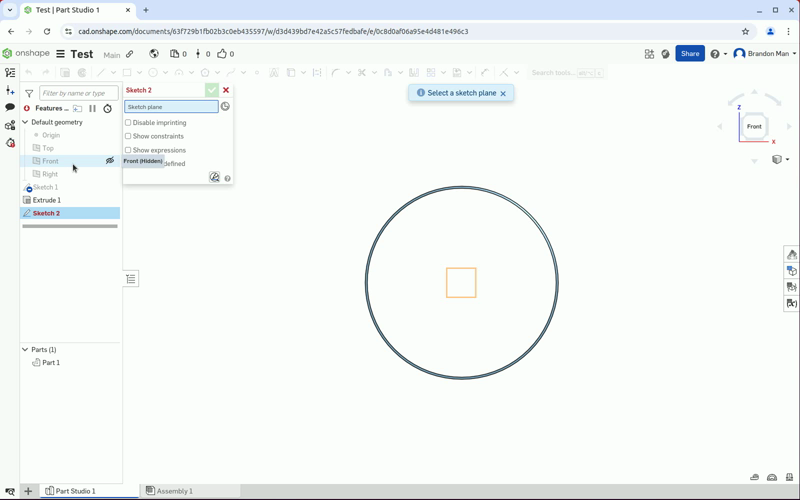
click(73, 163)
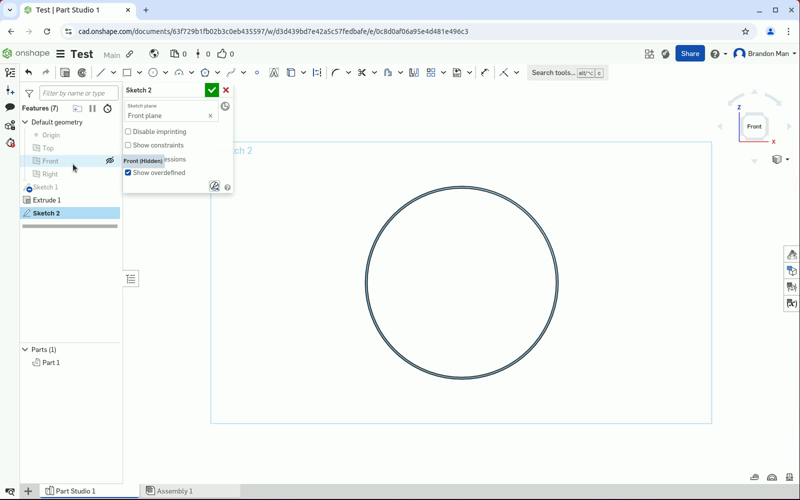
mouse_move(73, 352)
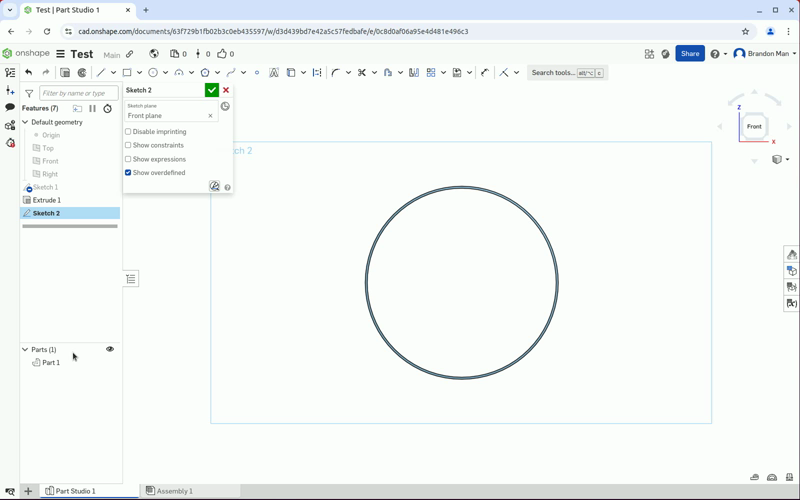
key(y)
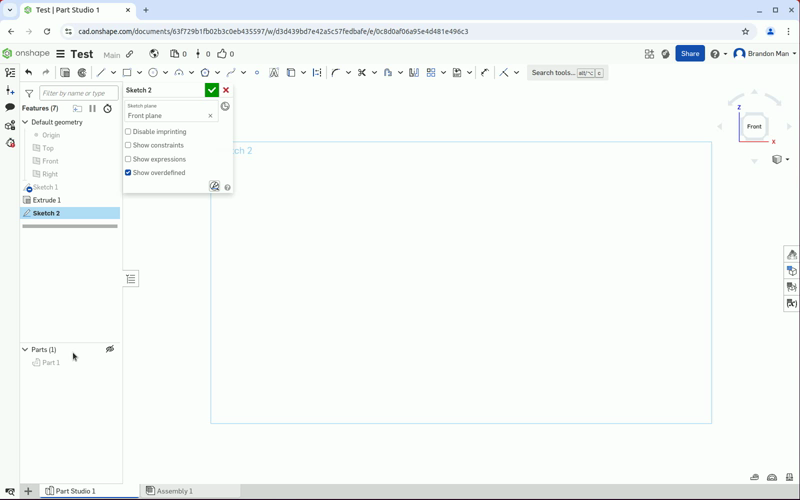
key(a)
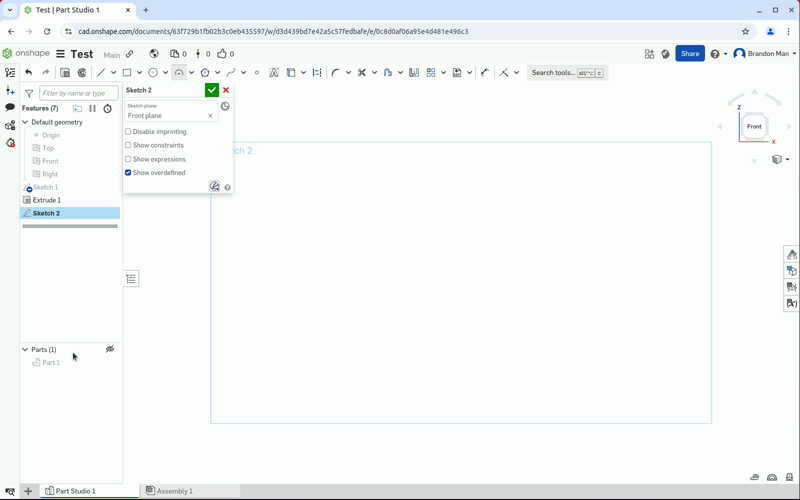
key_down(shift)
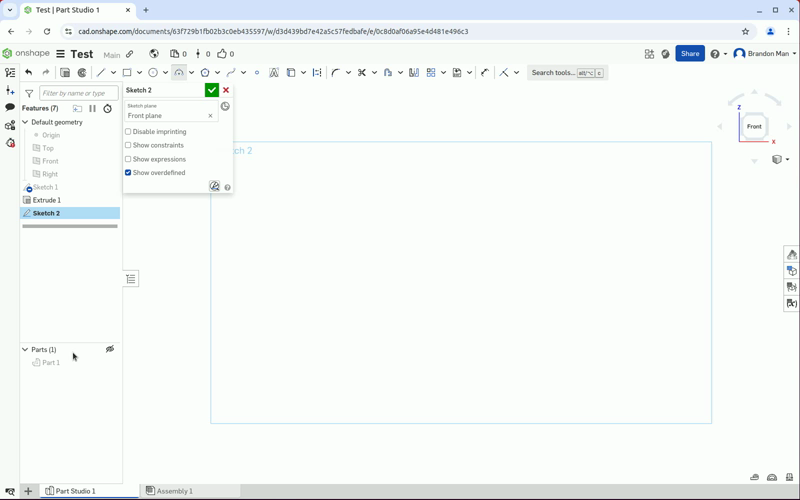
mouse_move(395, 348)
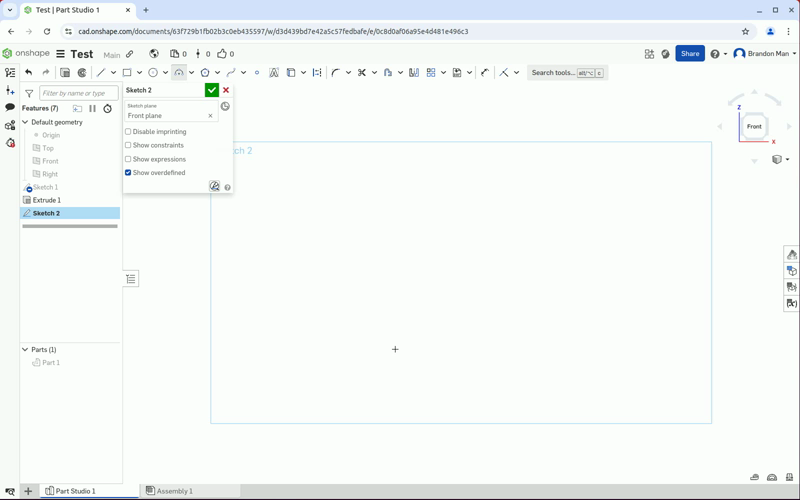
click(395, 348)
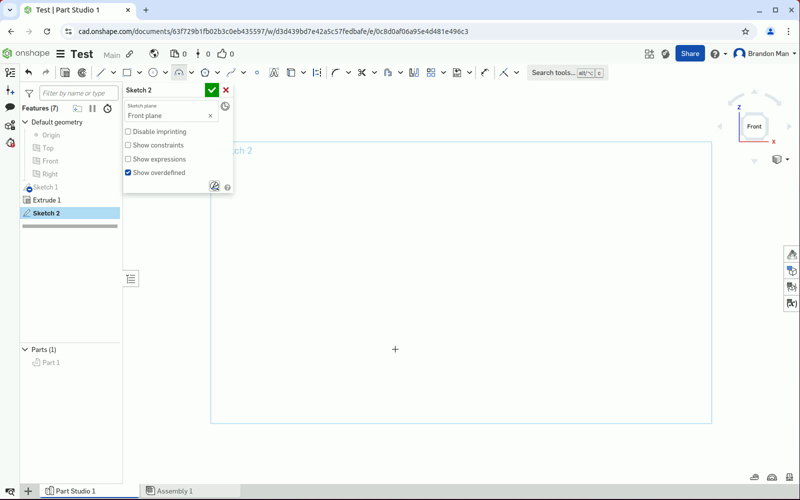
key_up(shift)
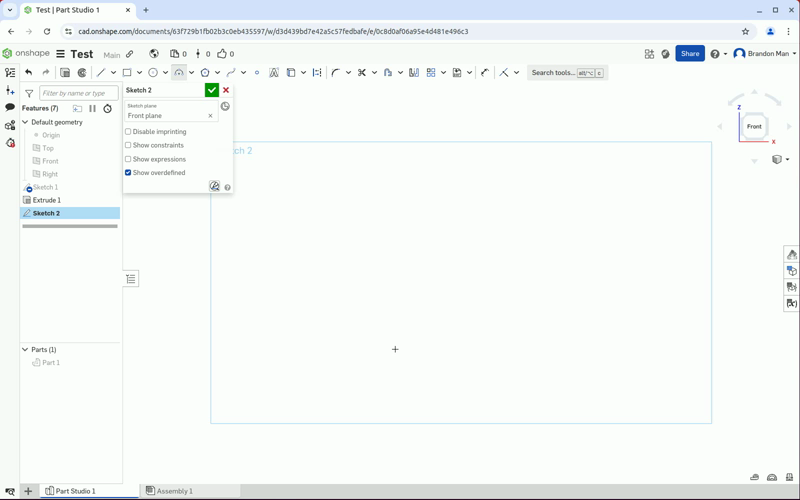
key_down(shift)
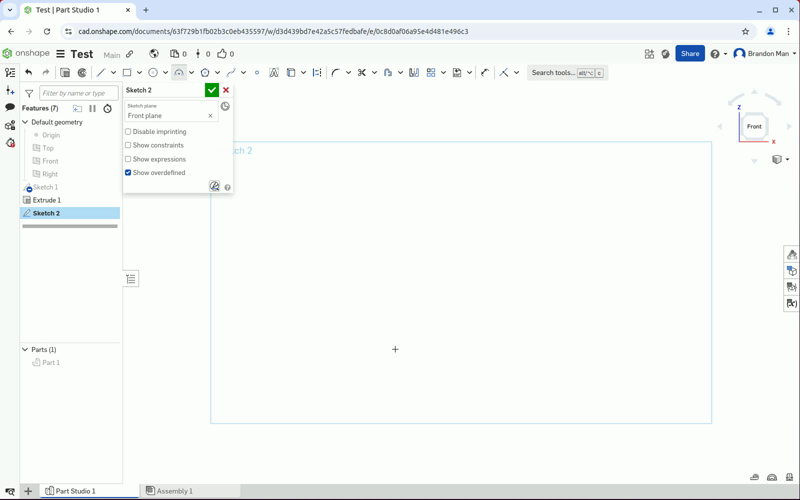
mouse_move(524, 348)
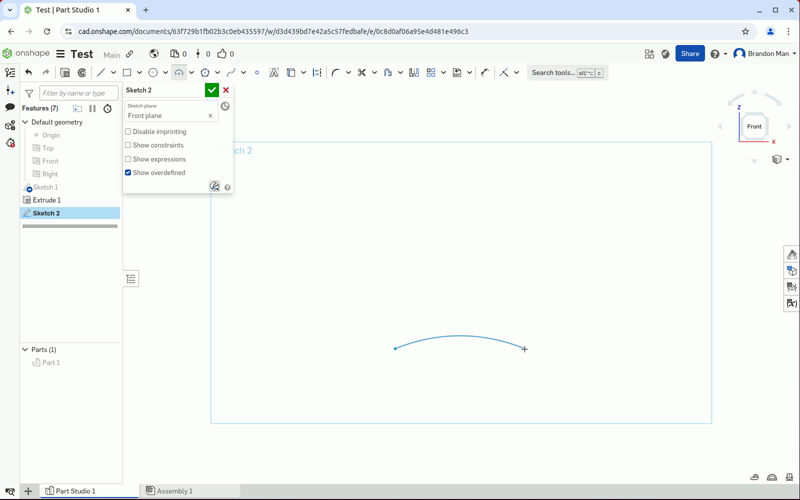
click(524, 348)
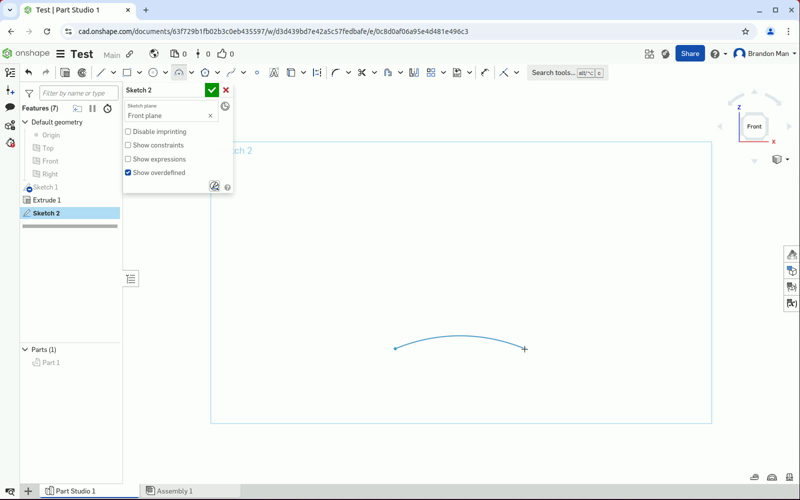
mouse_move(459, 375)
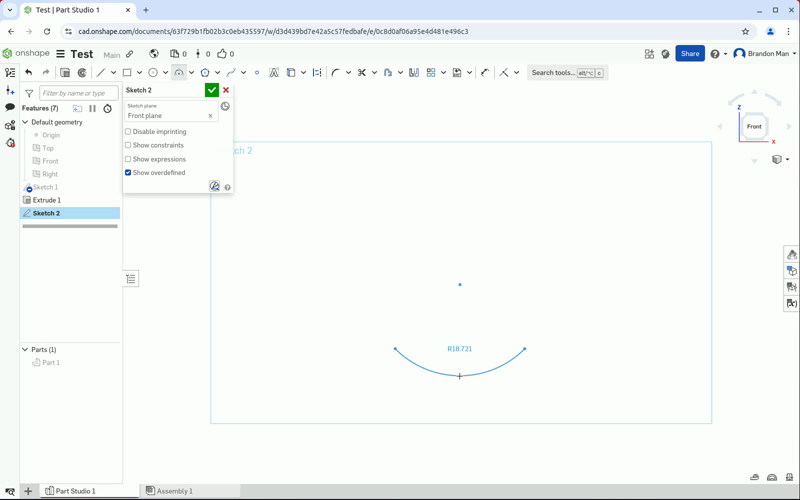
click(459, 375)
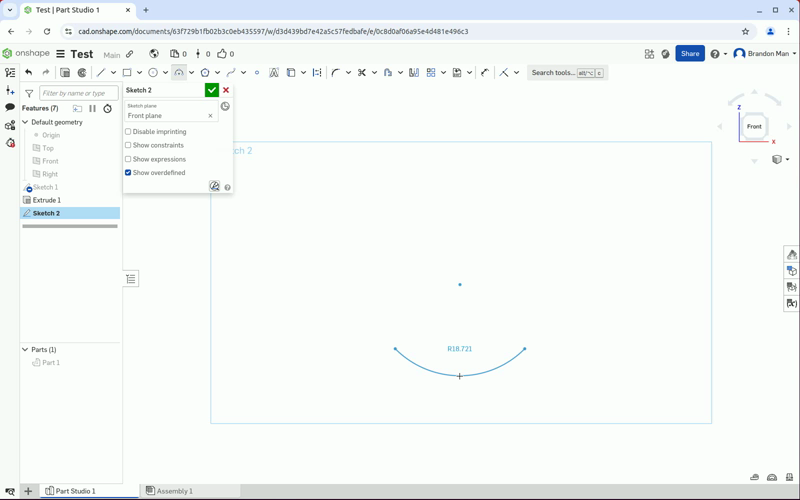
key_up(shift)
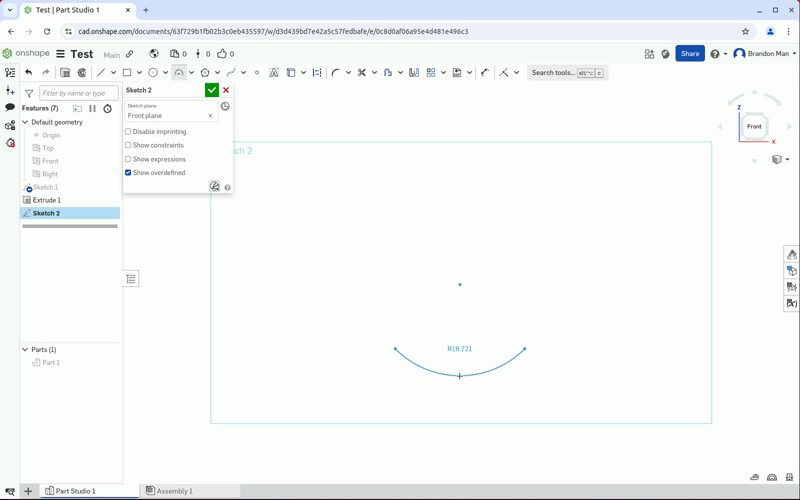
mouse_move(524, 348)
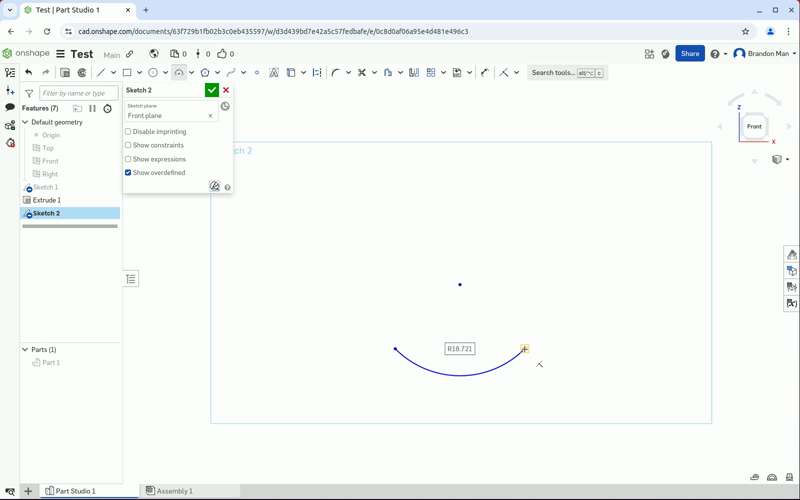
click(524, 348)
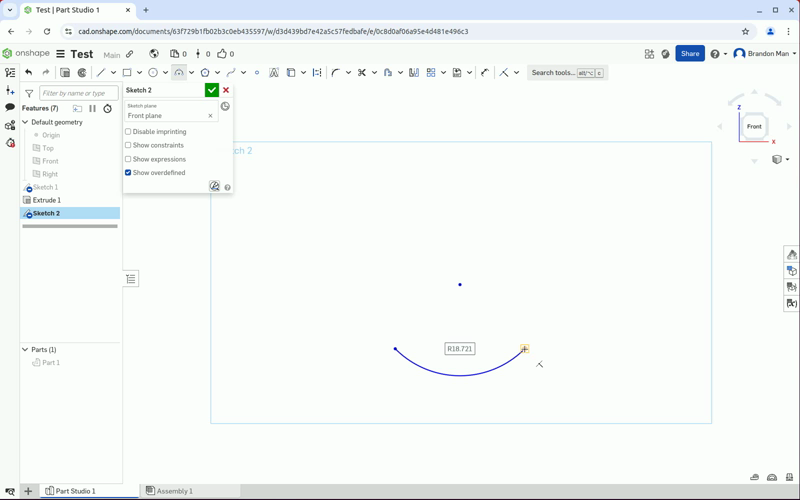
key_down(shift)
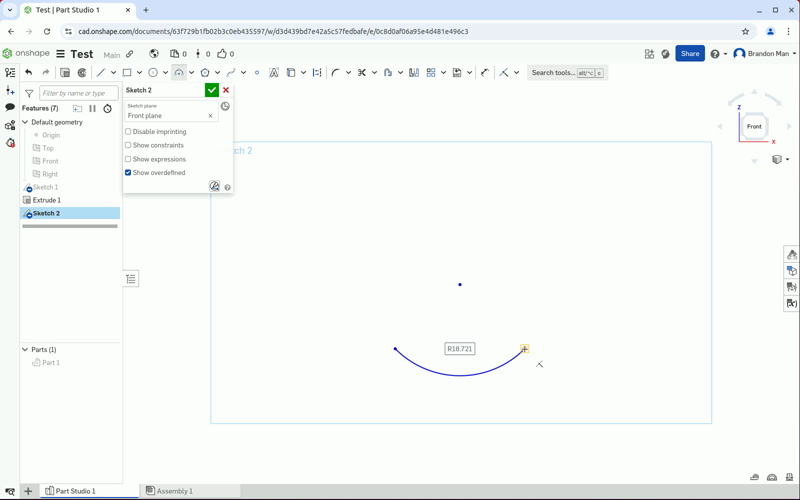
mouse_move(517, 341)
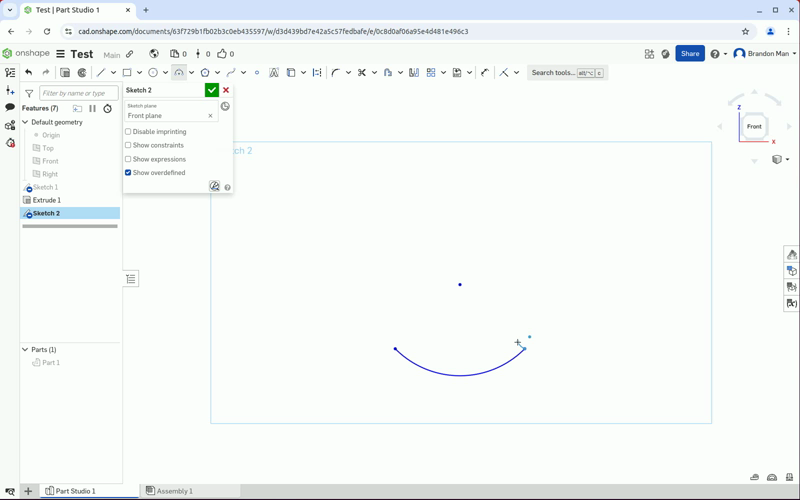
click(517, 341)
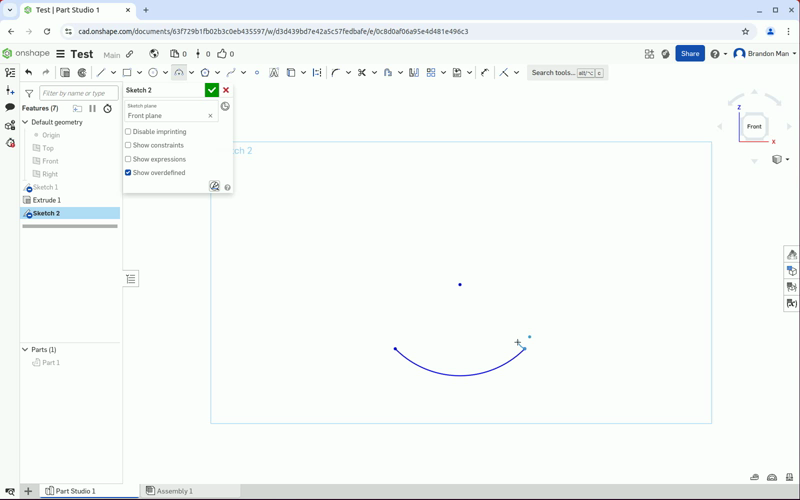
mouse_move(525, 341)
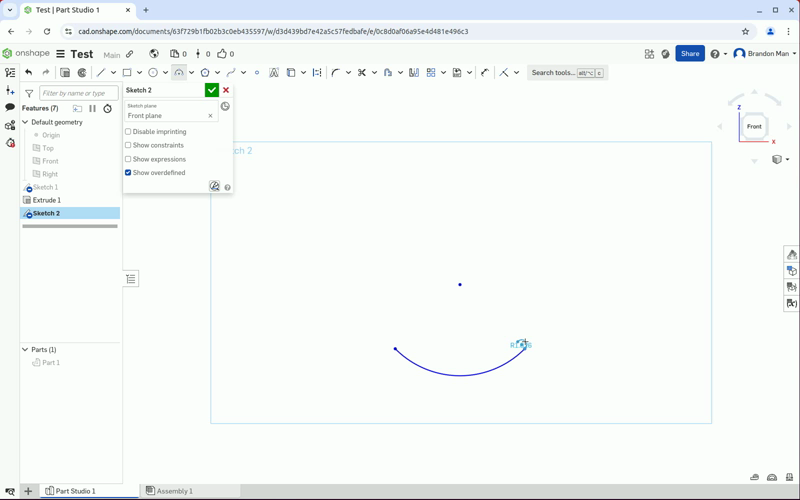
click(525, 341)
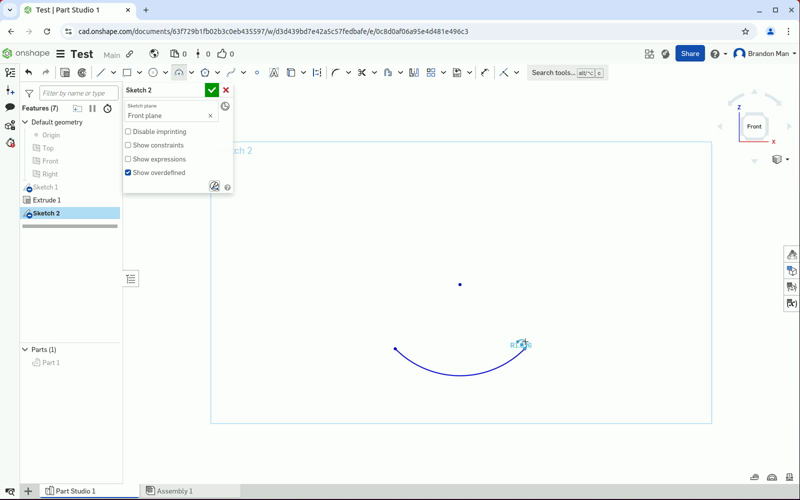
key_up(shift)
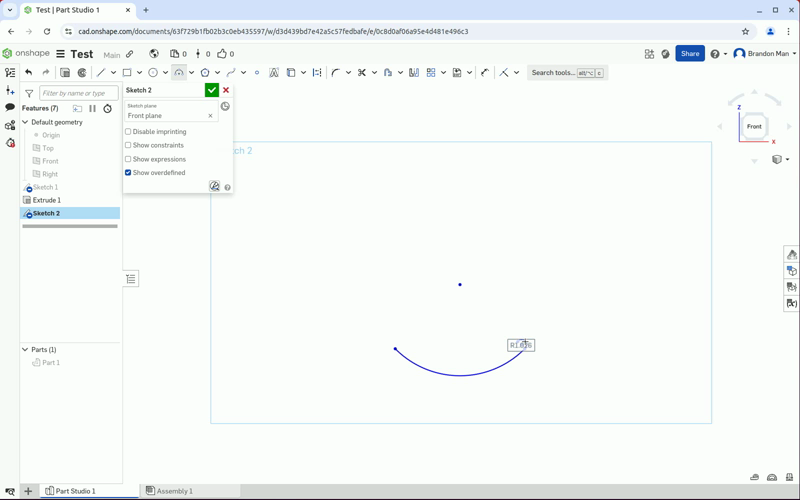
key(esc)
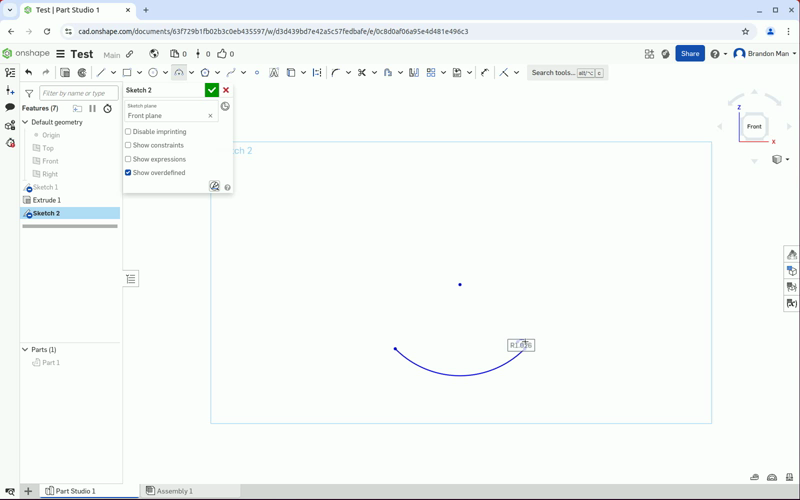
key(l)
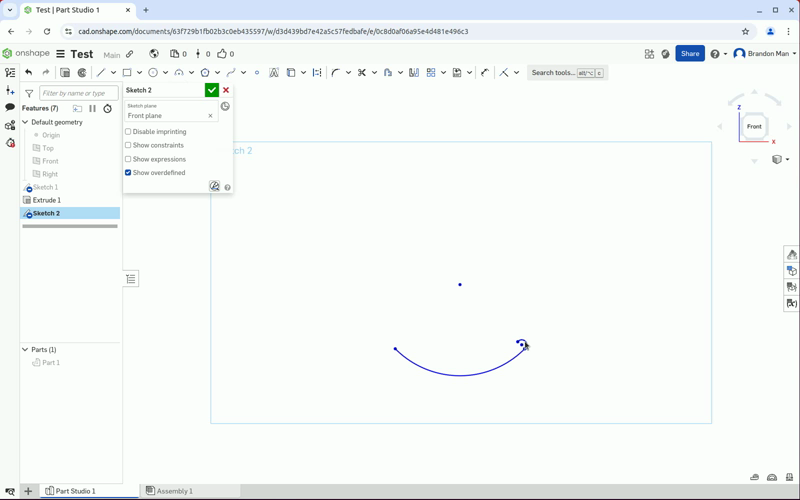
mouse_move(517, 341)
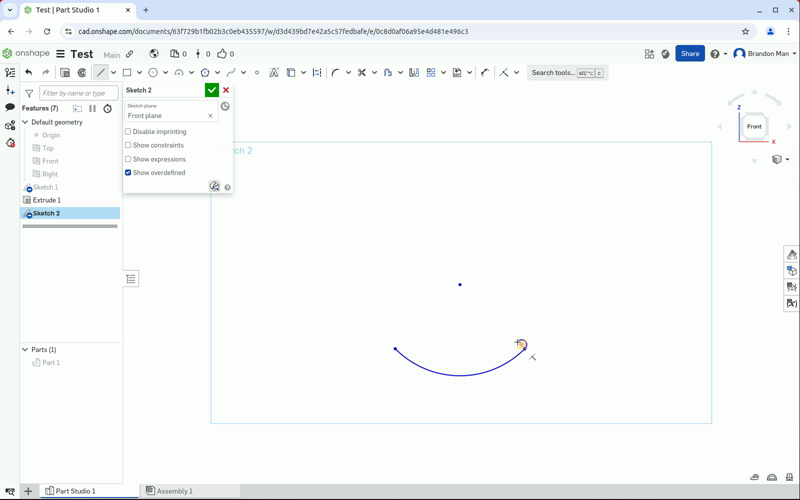
click(517, 341)
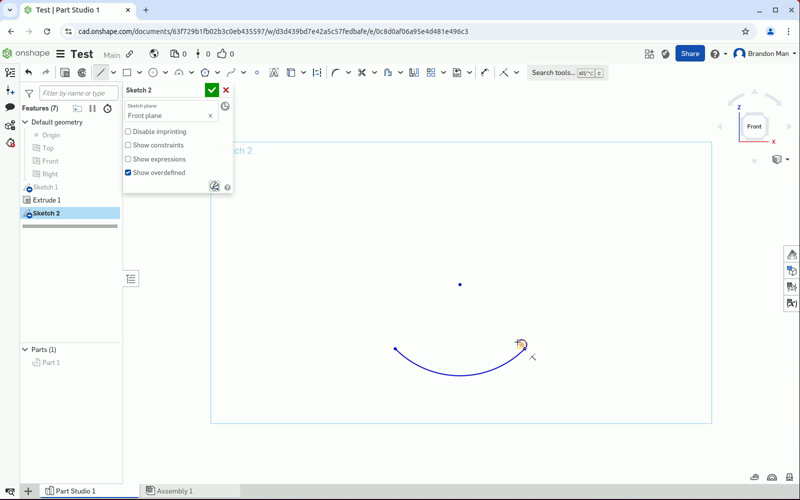
key_down(shift)
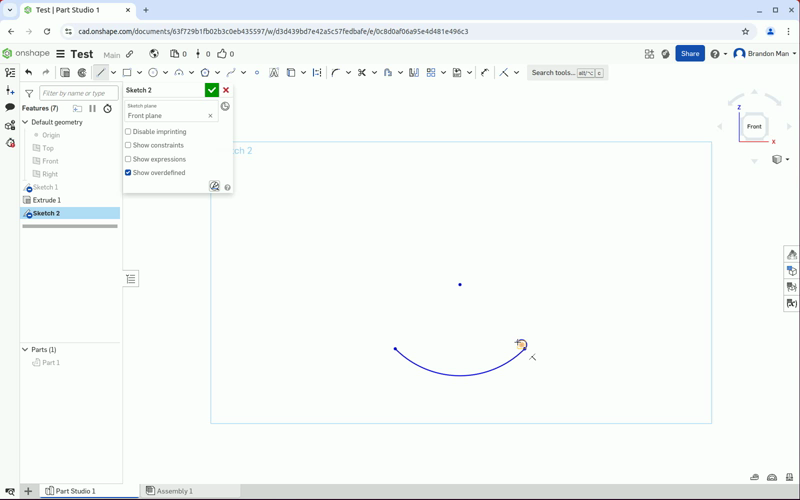
mouse_move(547, 341)
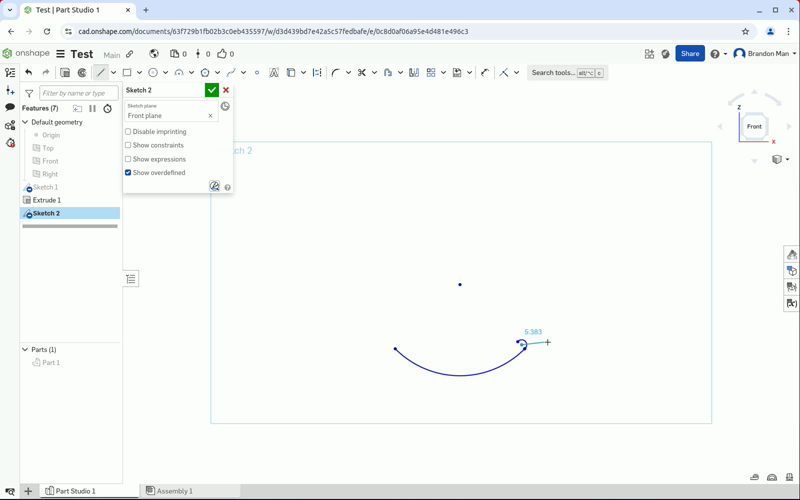
mouse_move(516, 340)
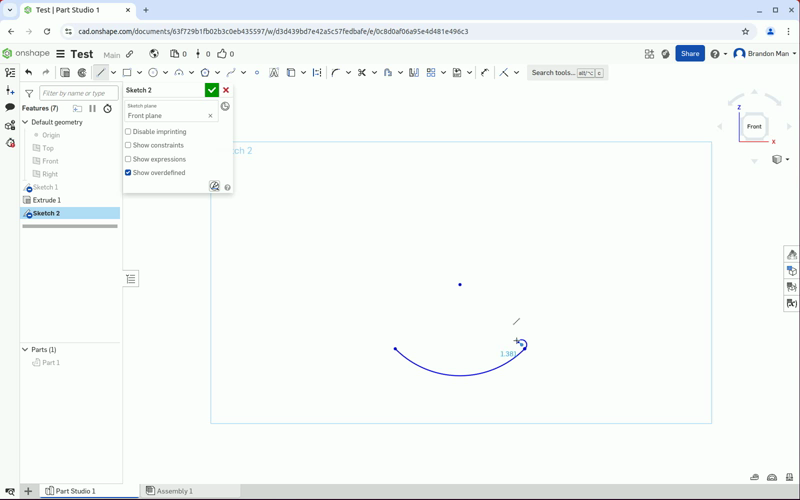
scroll(6)
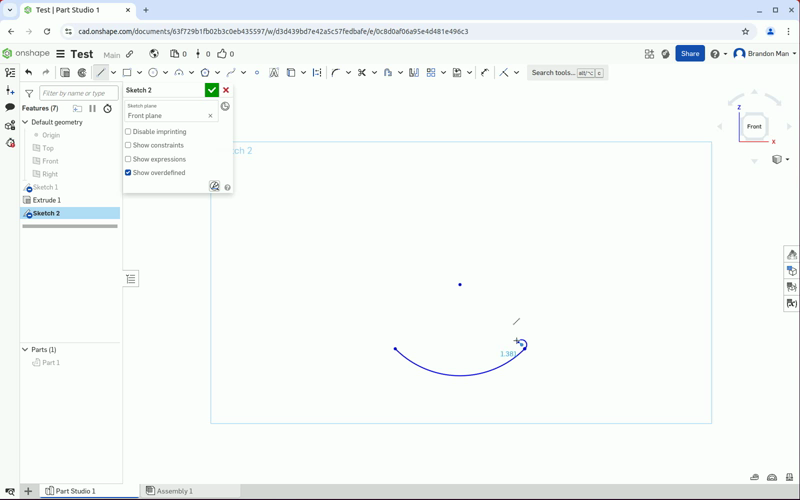
scroll(6)
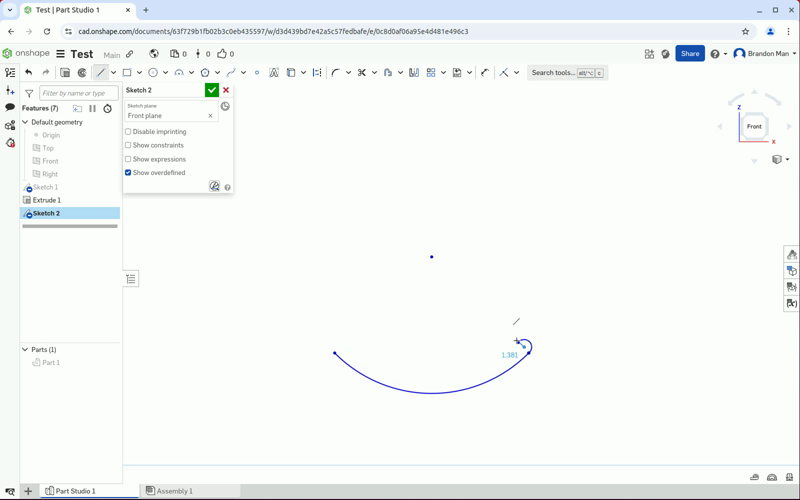
scroll(6)
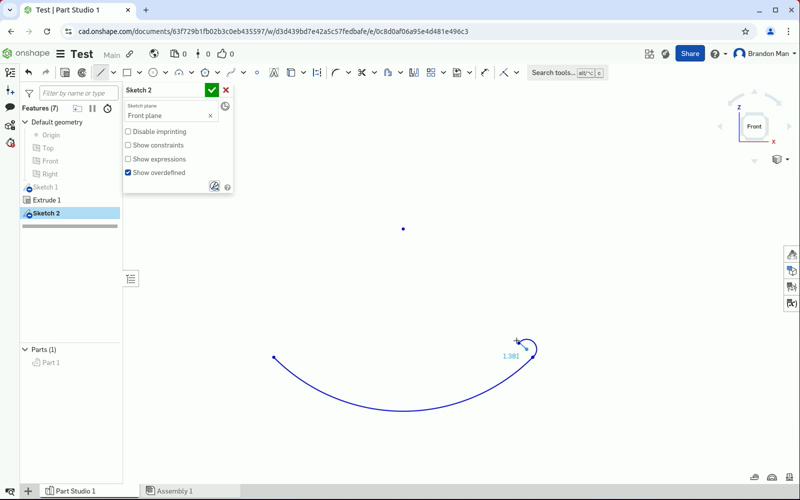
scroll(6)
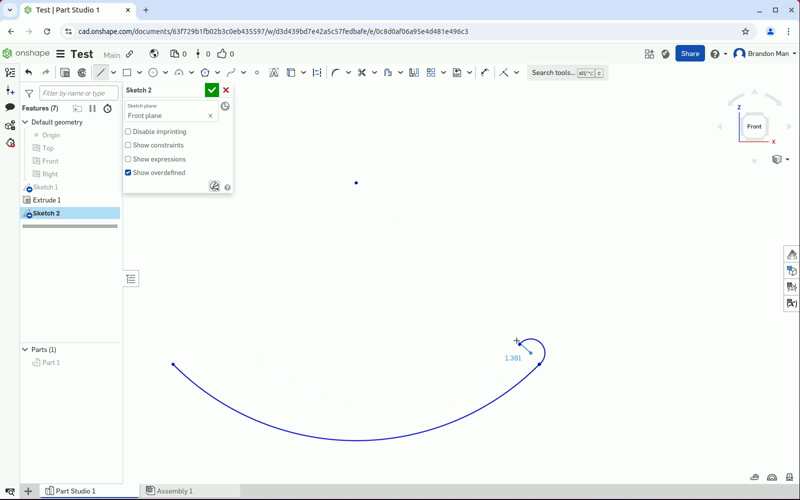
scroll(6)
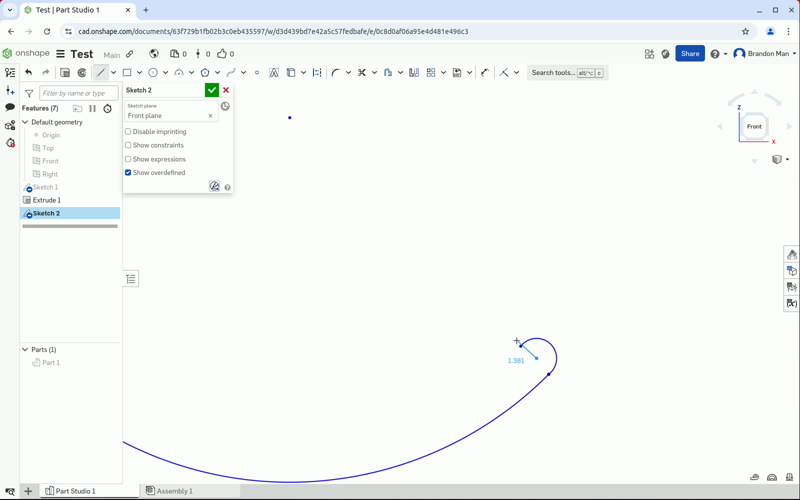
scroll(6)
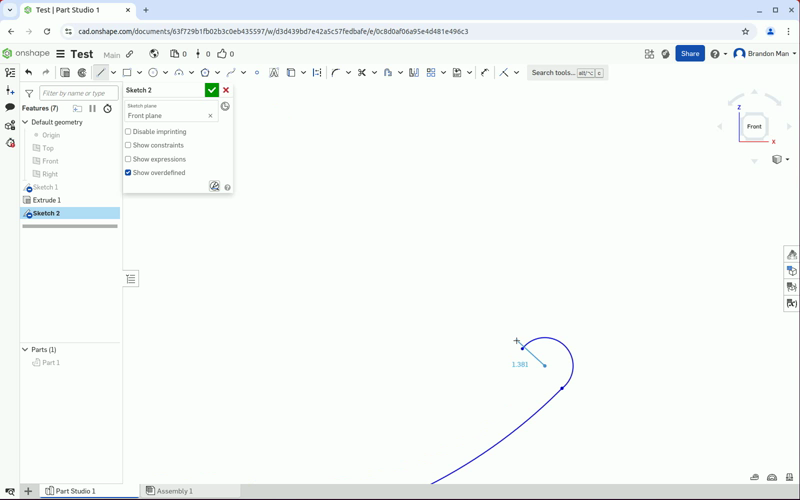
scroll(6)
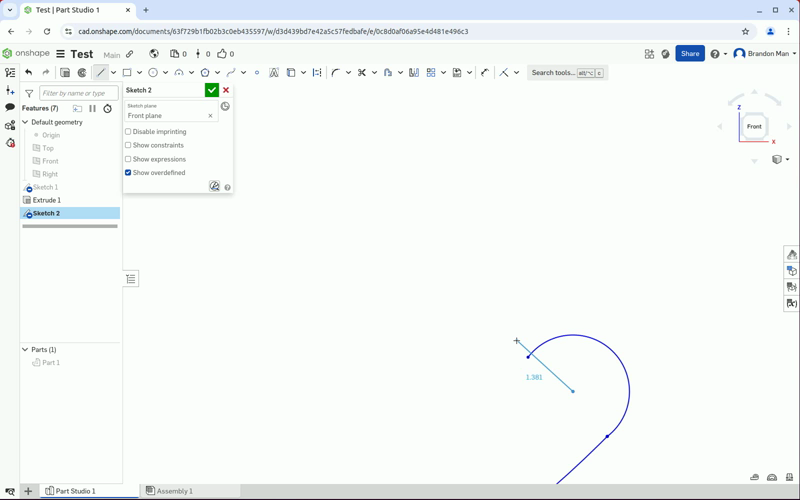
click(516, 340)
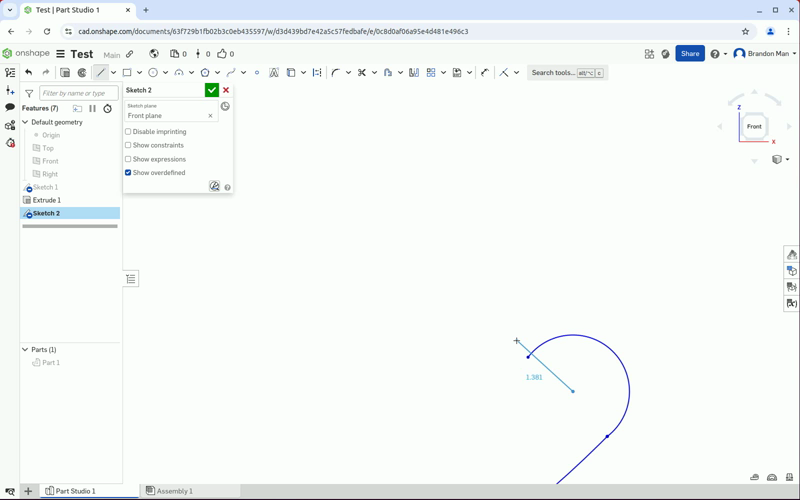
scroll(-6)
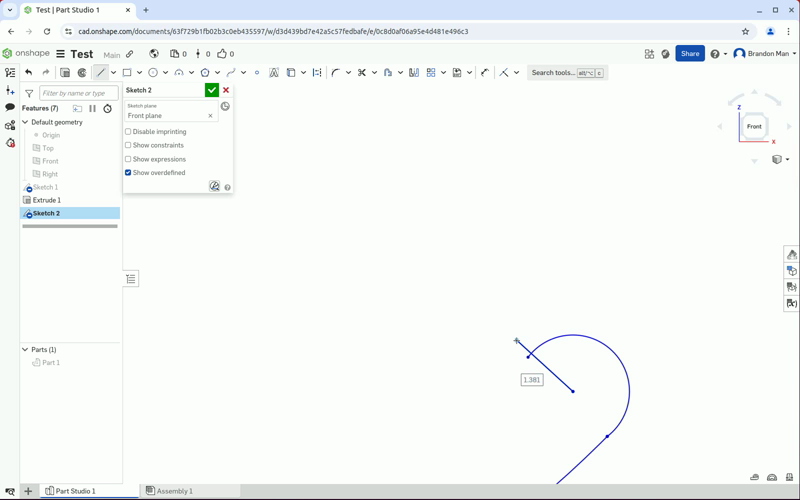
scroll(-6)
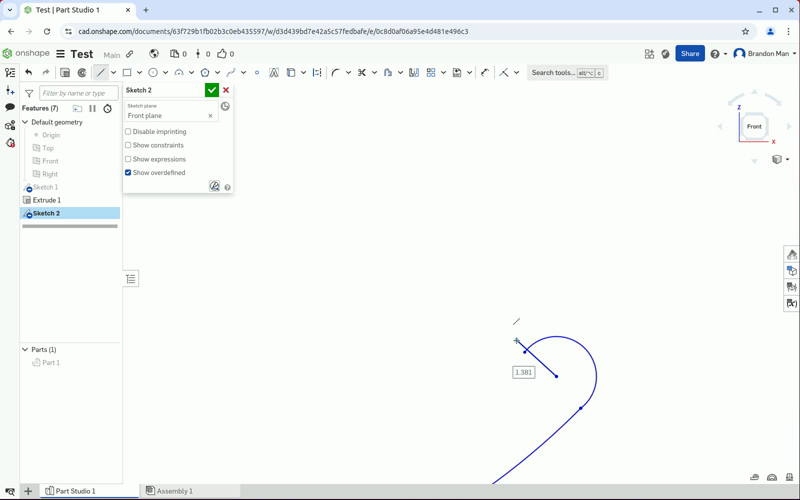
scroll(-6)
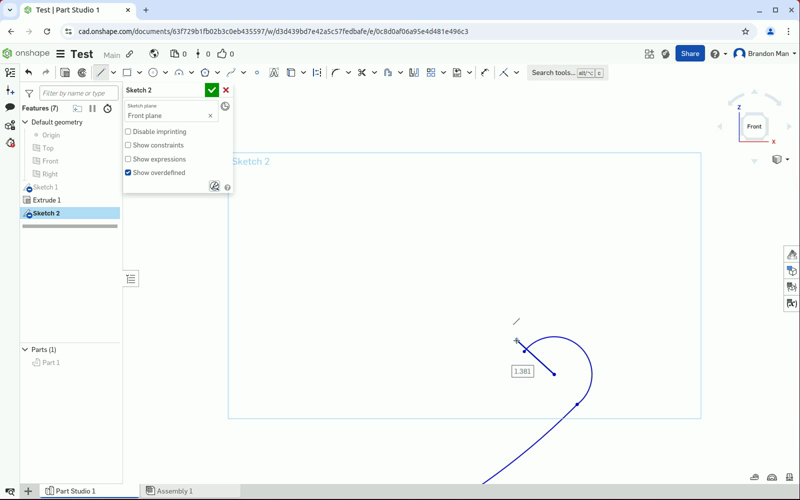
scroll(-6)
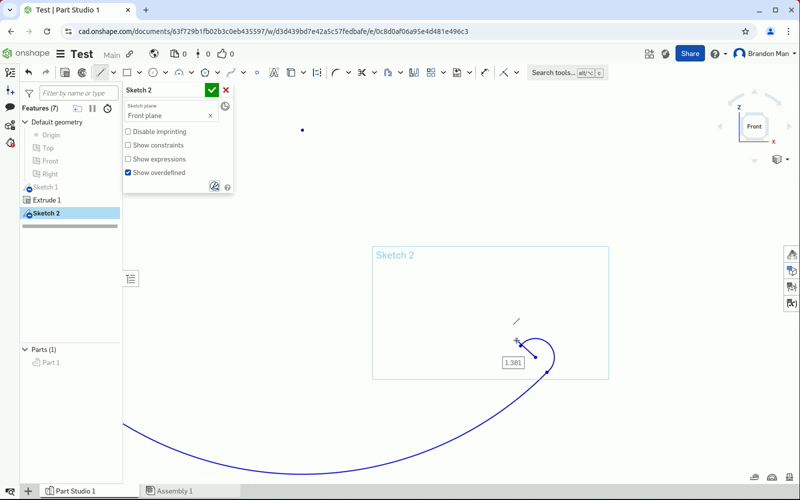
scroll(-6)
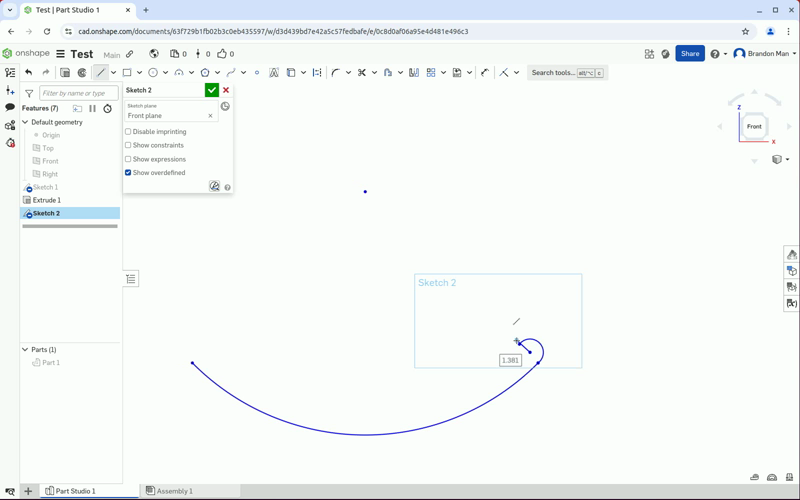
scroll(-6)
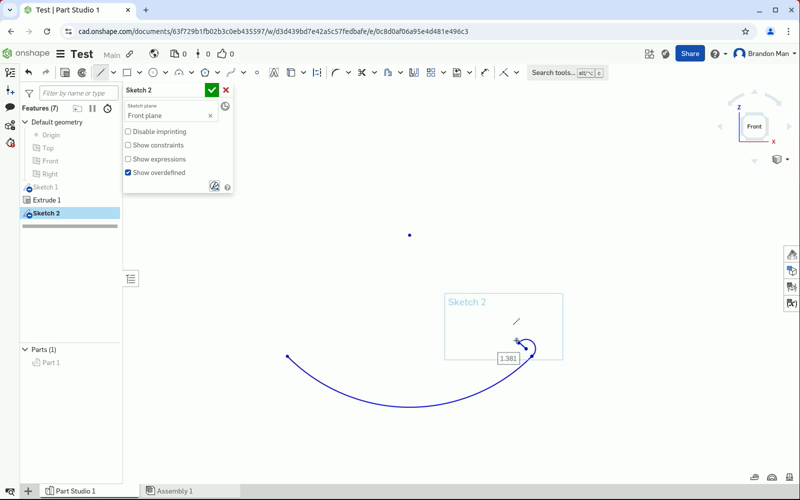
scroll(-6)
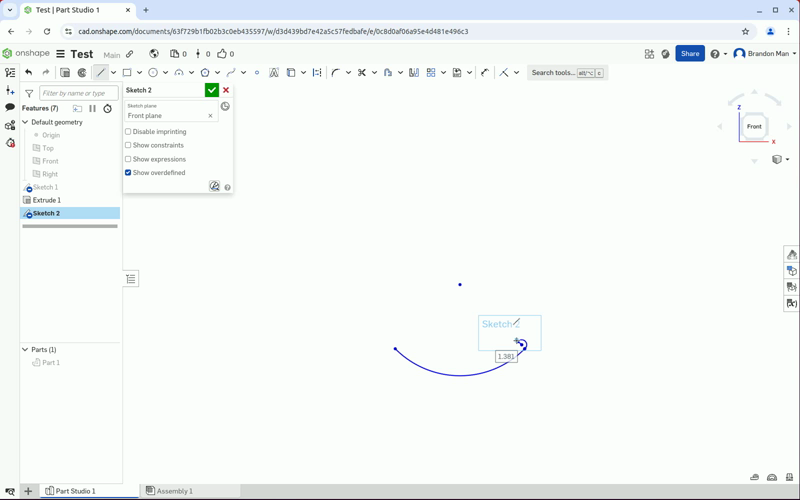
key_up(shift)
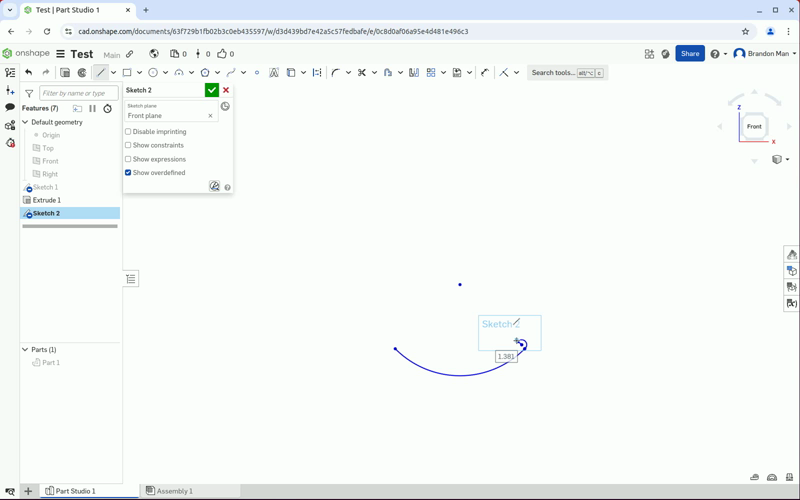
key(esc)
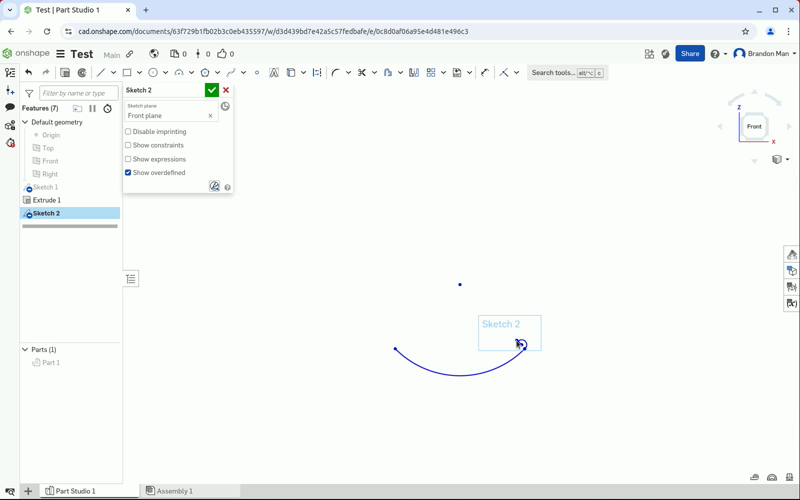
key(a)
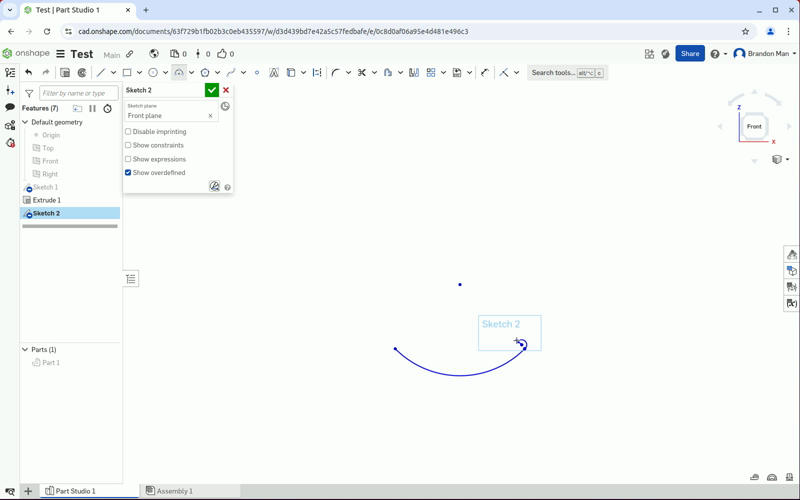
mouse_move(516, 340)
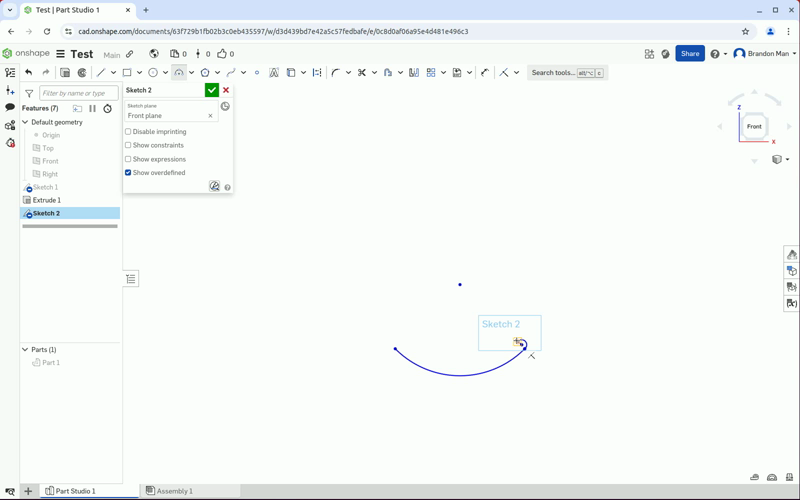
scroll(6)
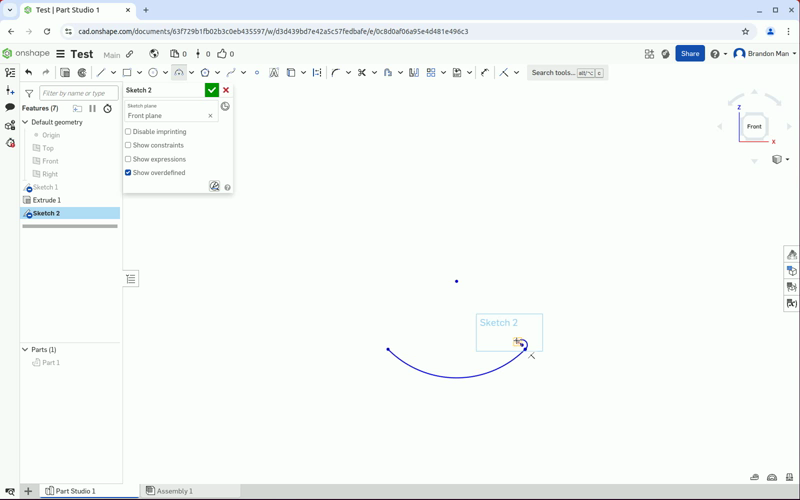
scroll(6)
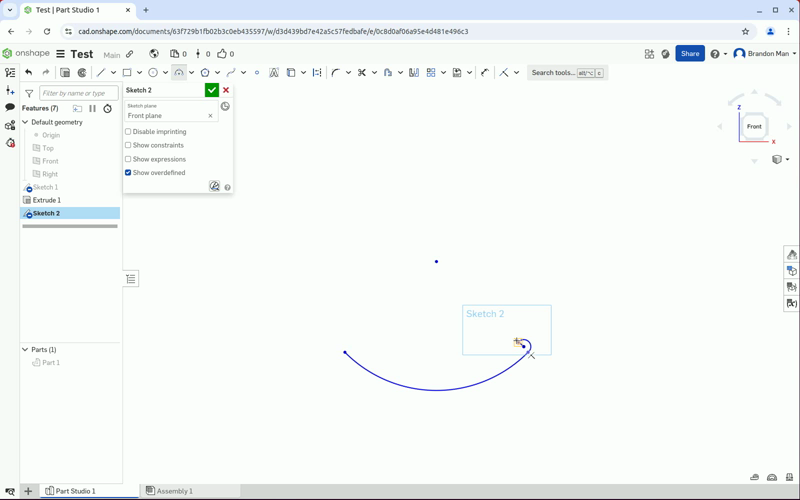
scroll(6)
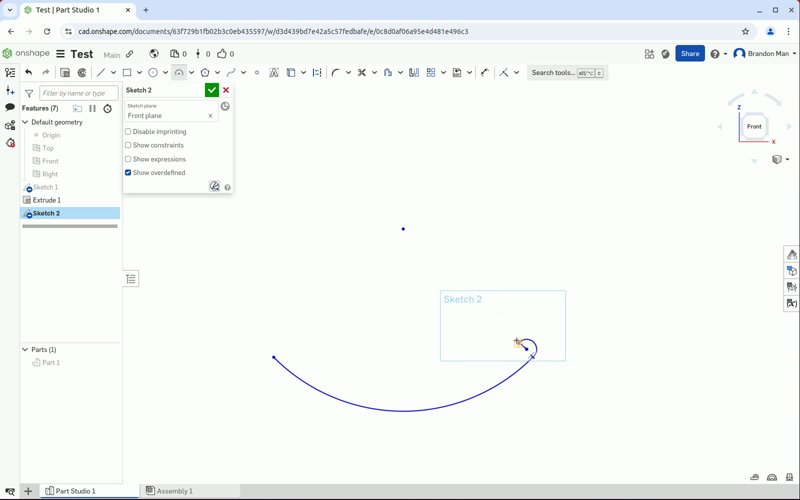
scroll(6)
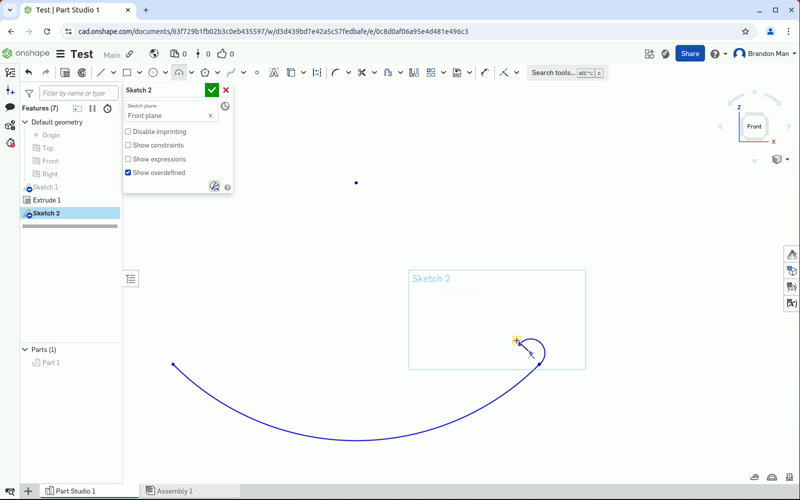
scroll(6)
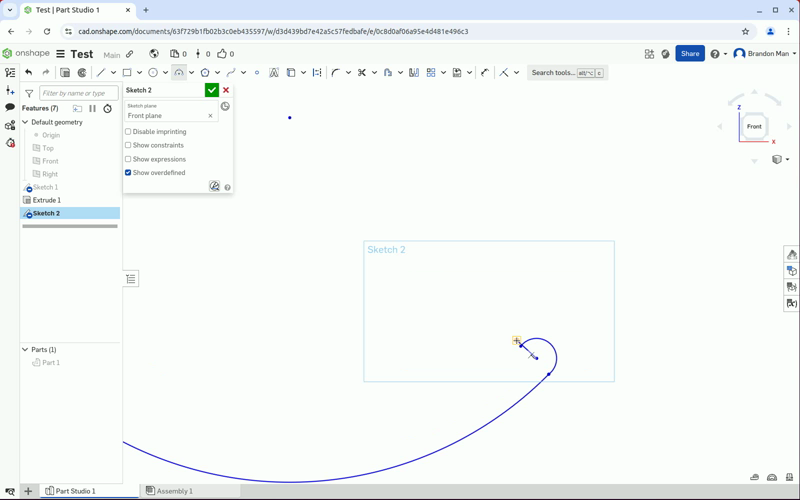
scroll(6)
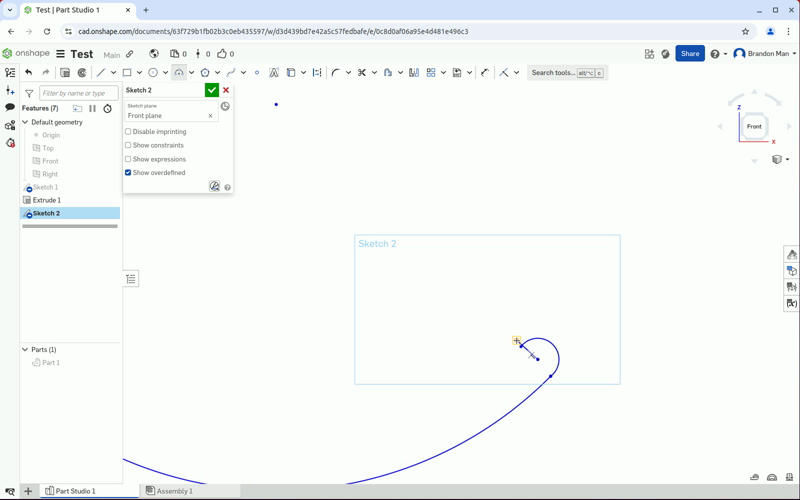
scroll(6)
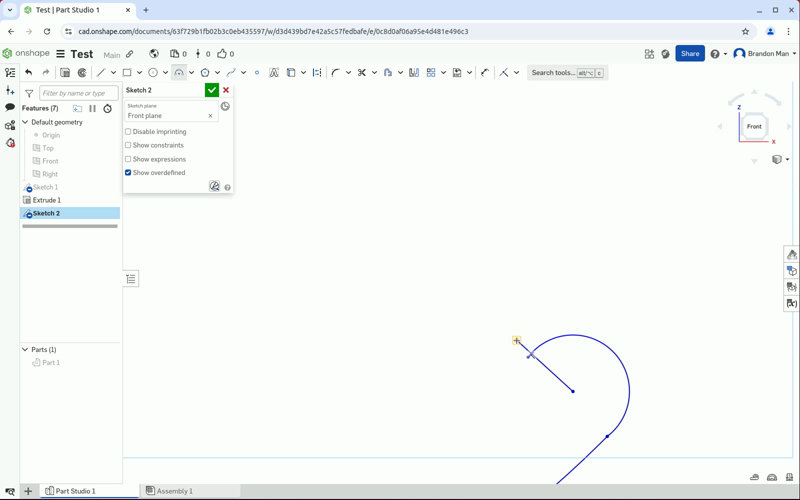
click(516, 340)
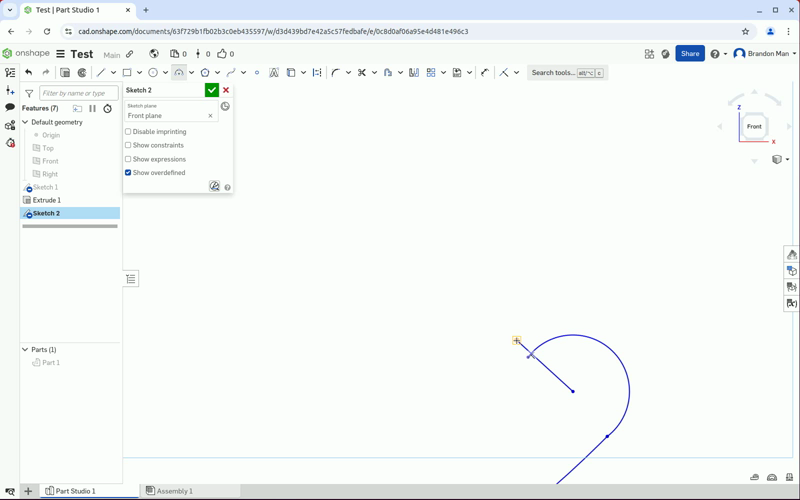
scroll(-6)
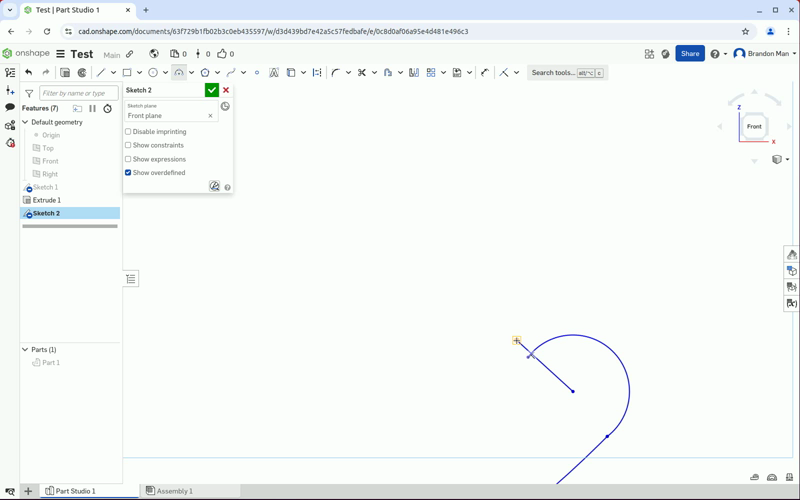
scroll(-6)
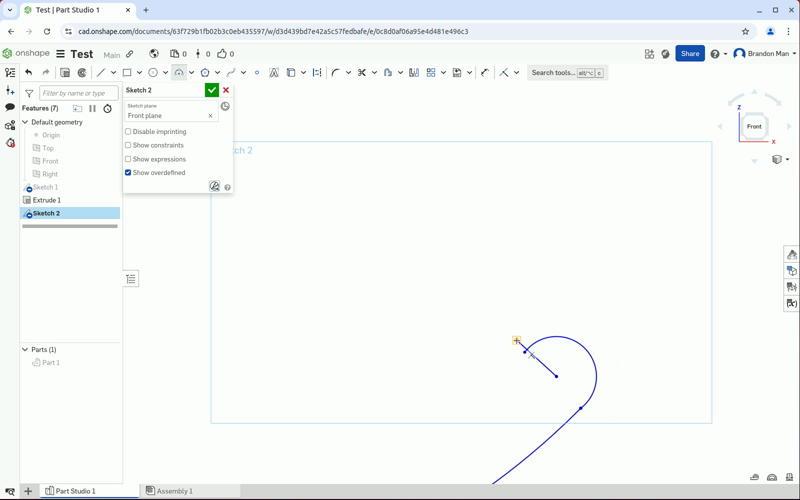
scroll(-6)
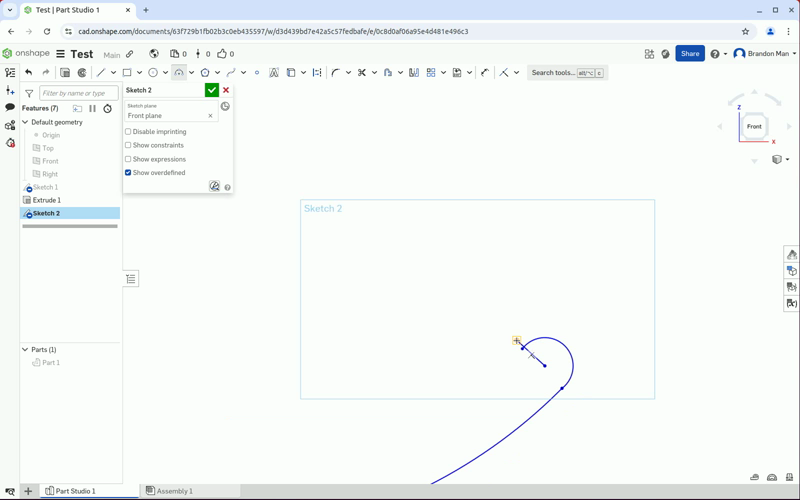
scroll(-6)
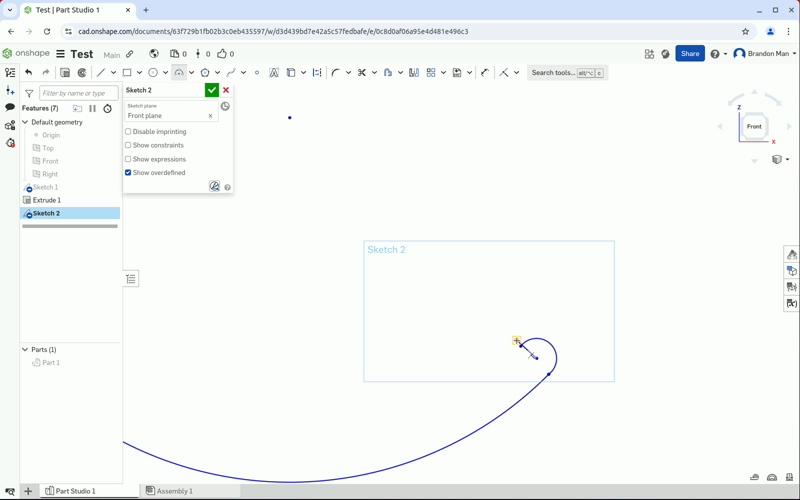
scroll(-6)
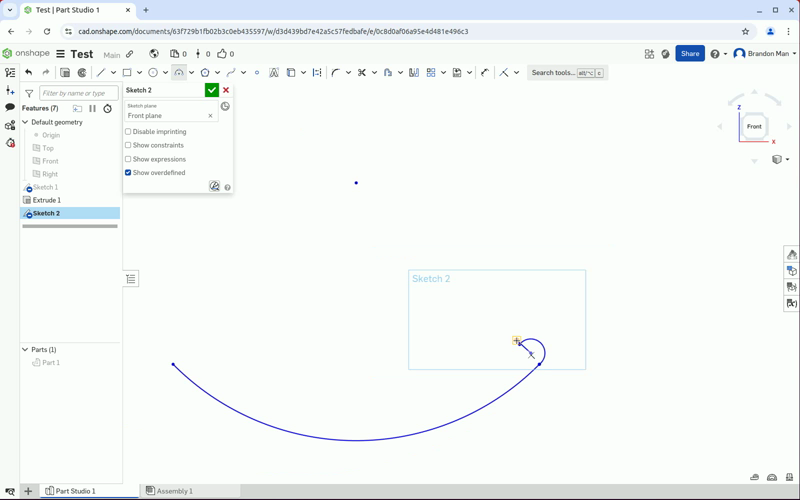
scroll(-6)
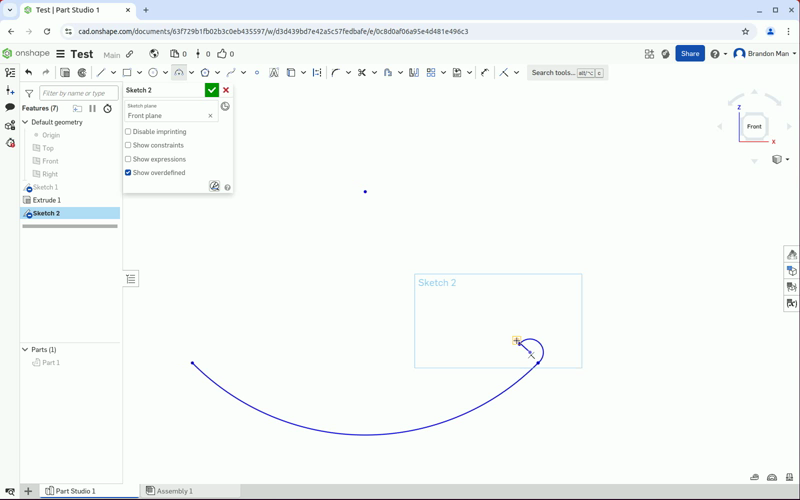
scroll(-6)
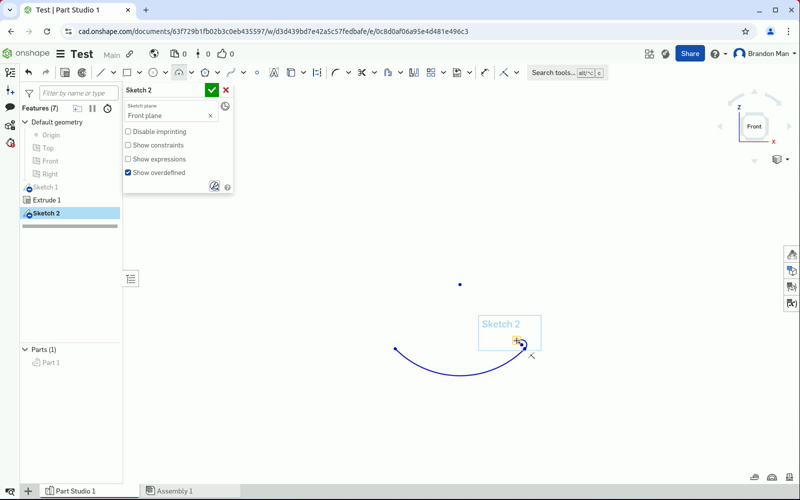
key_down(shift)
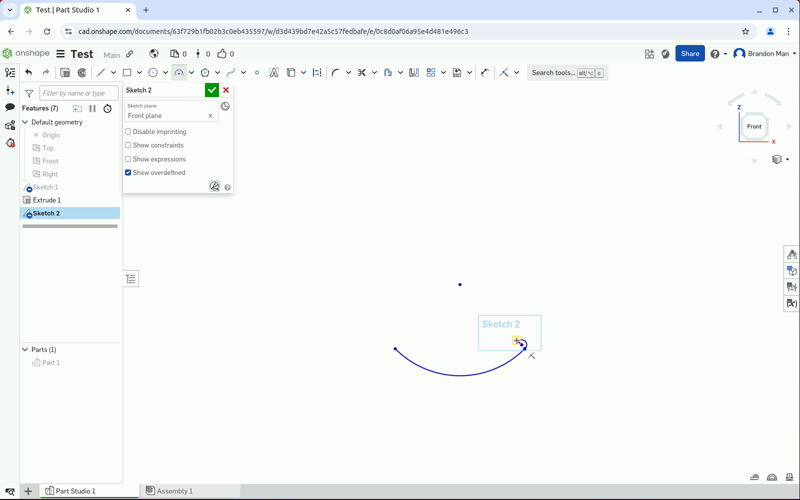
mouse_move(403, 340)
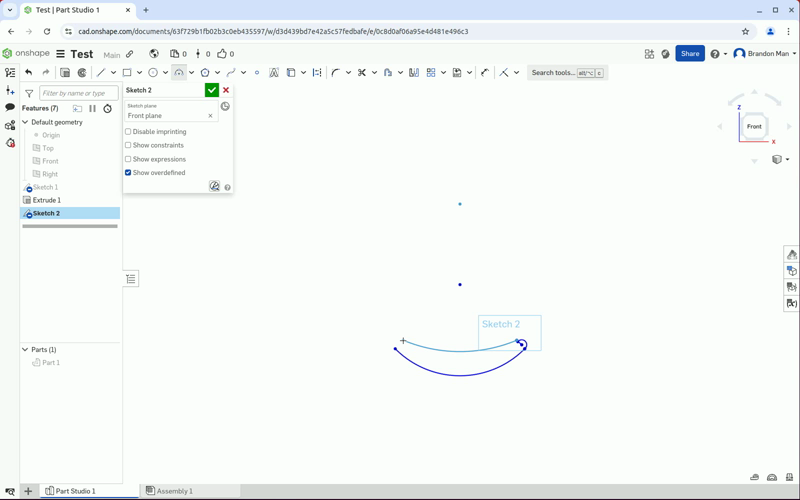
click(403, 340)
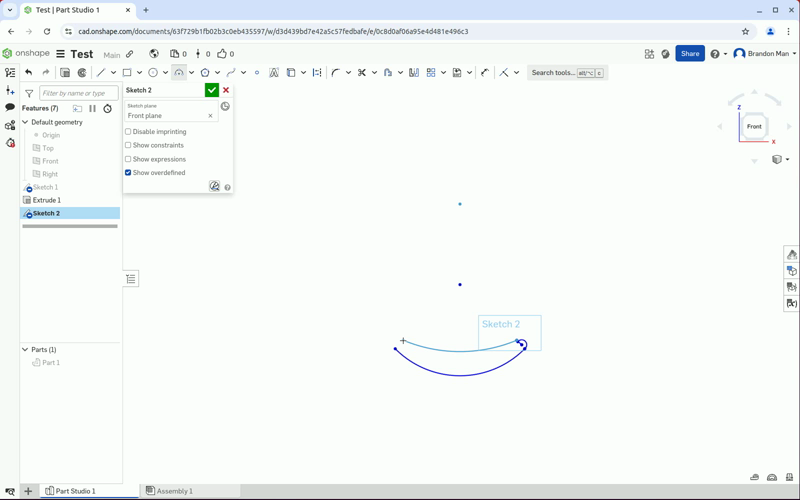
mouse_move(459, 363)
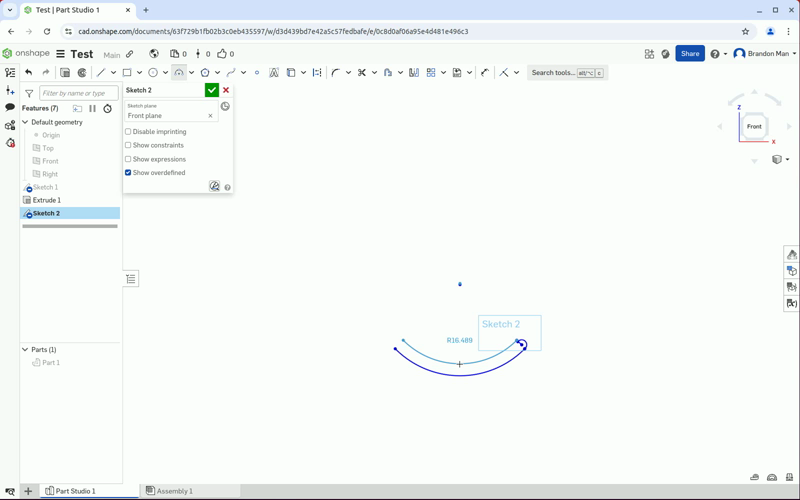
click(459, 363)
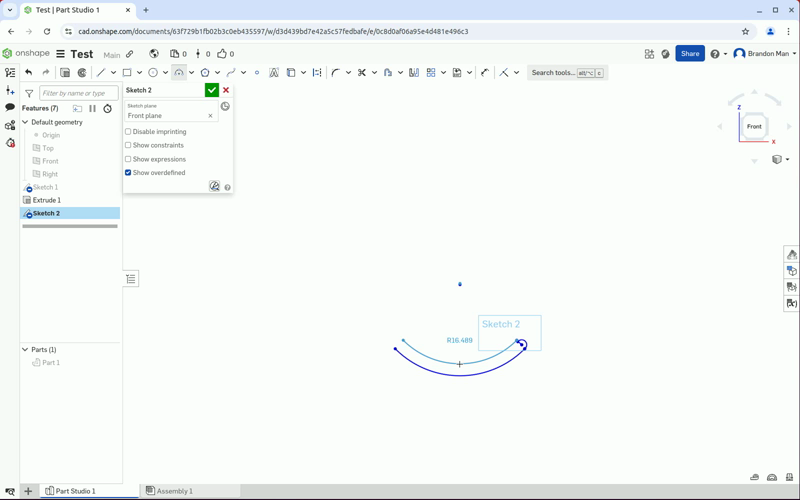
key_up(shift)
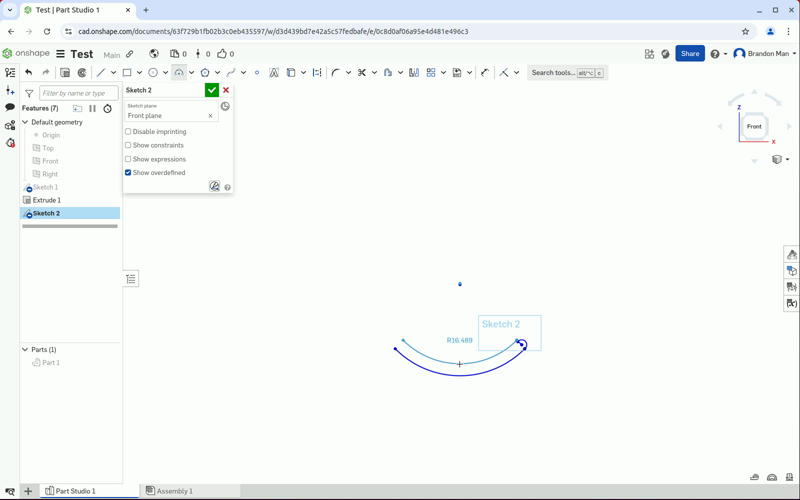
key(esc)
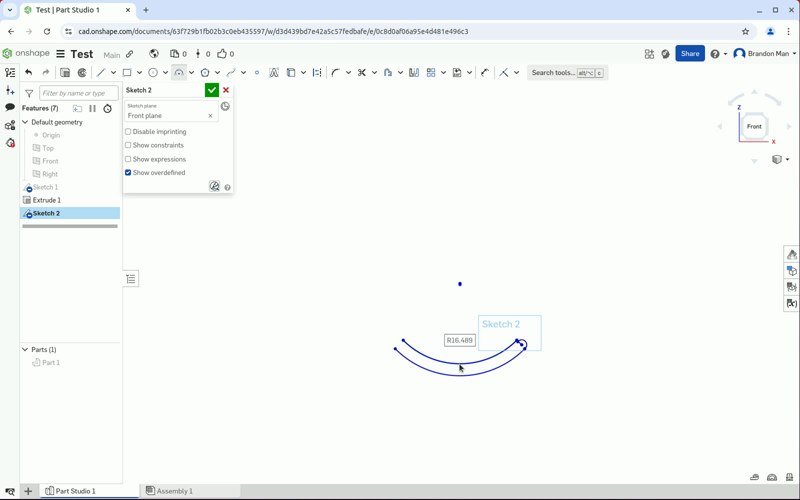
key(l)
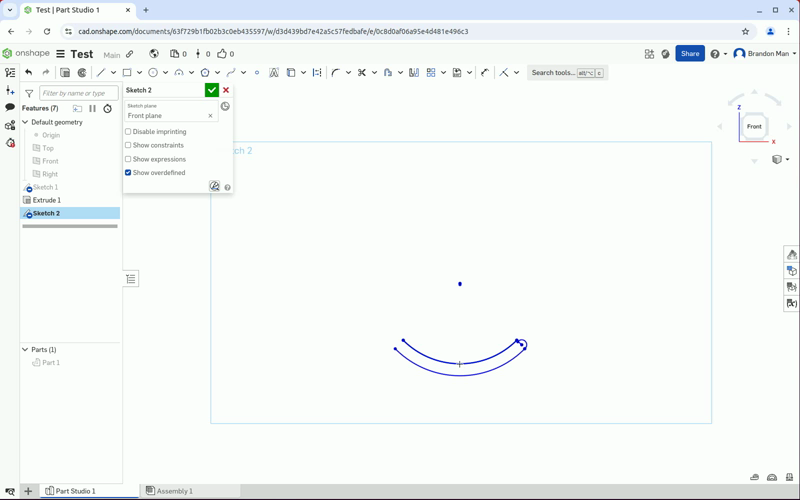
mouse_move(403, 340)
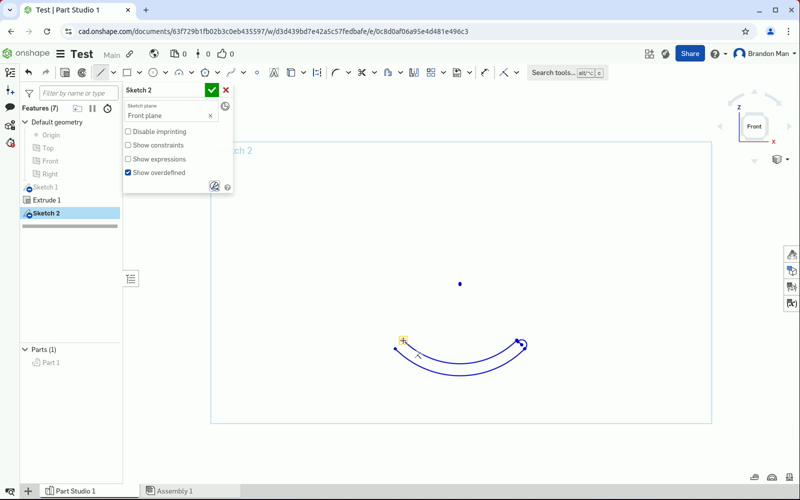
click(403, 340)
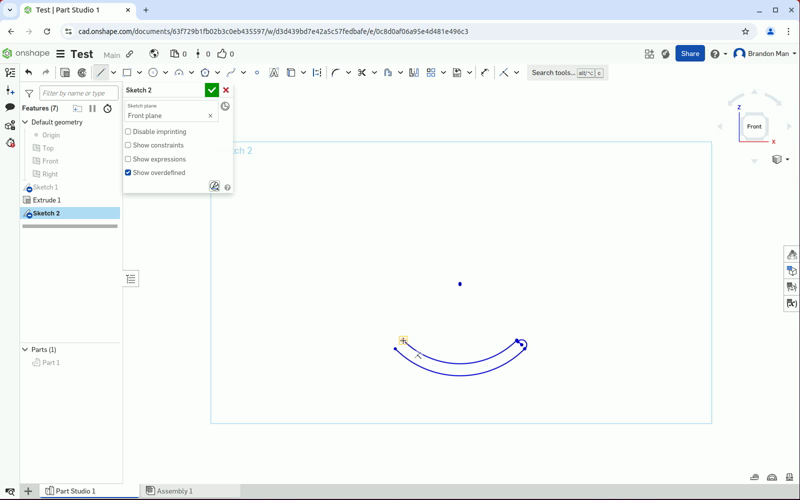
mouse_move(433, 340)
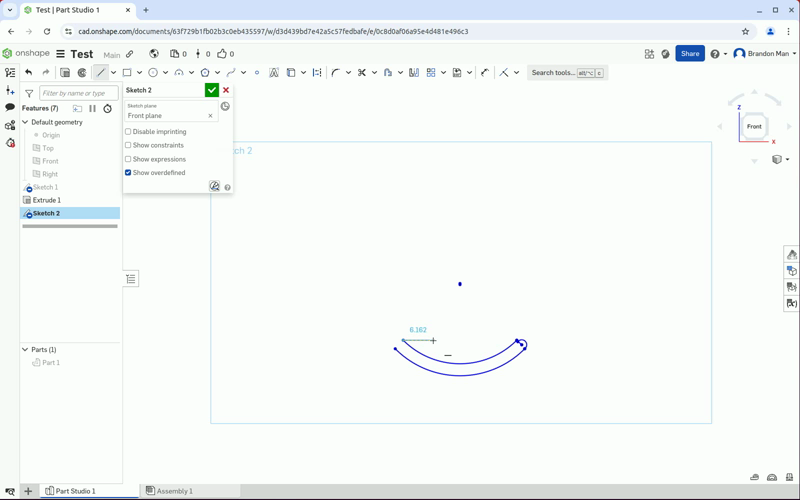
key_down(shift)
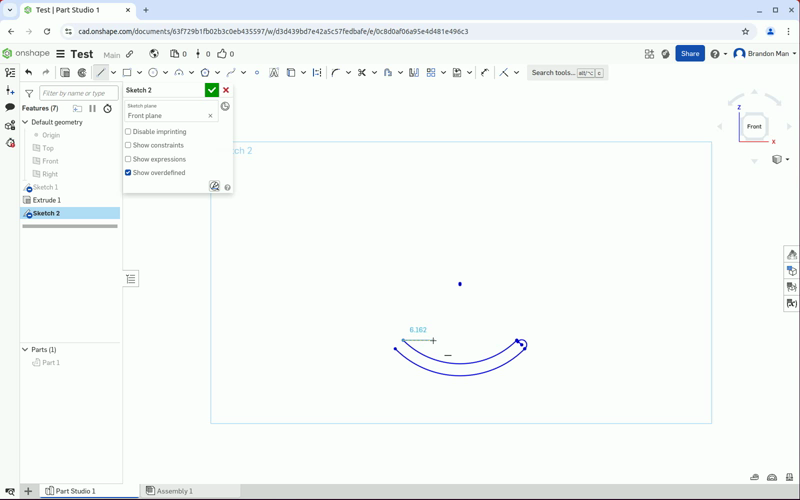
mouse_move(395, 348)
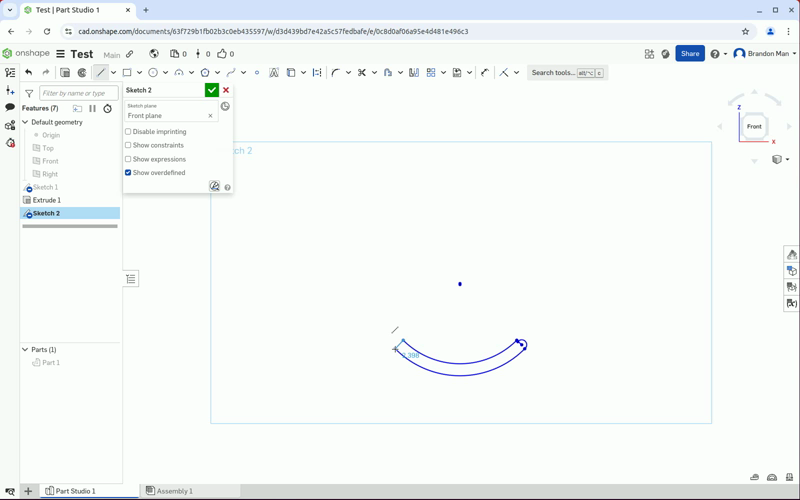
key_up(shift)
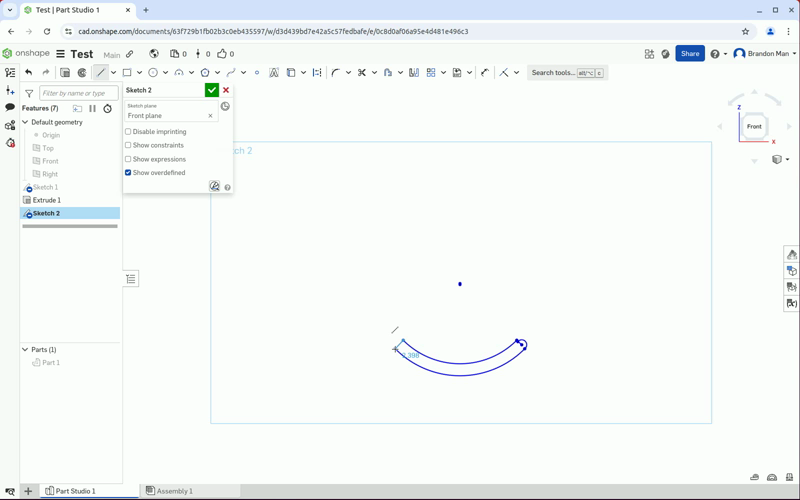
click(395, 348)
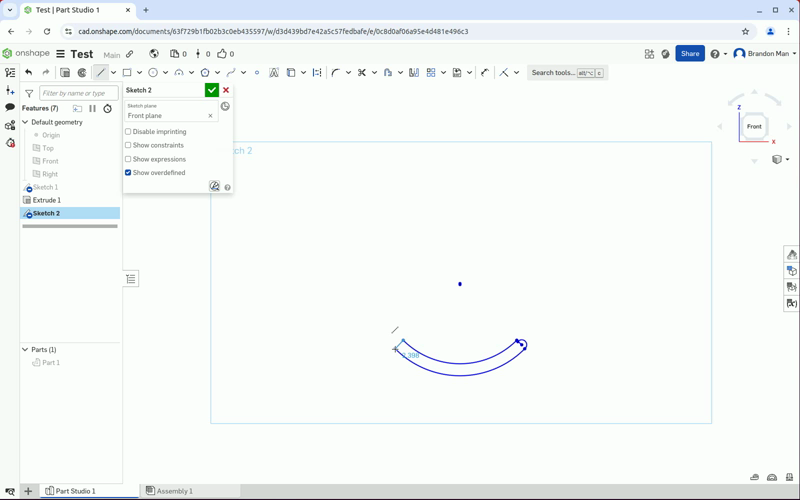
key(esc)
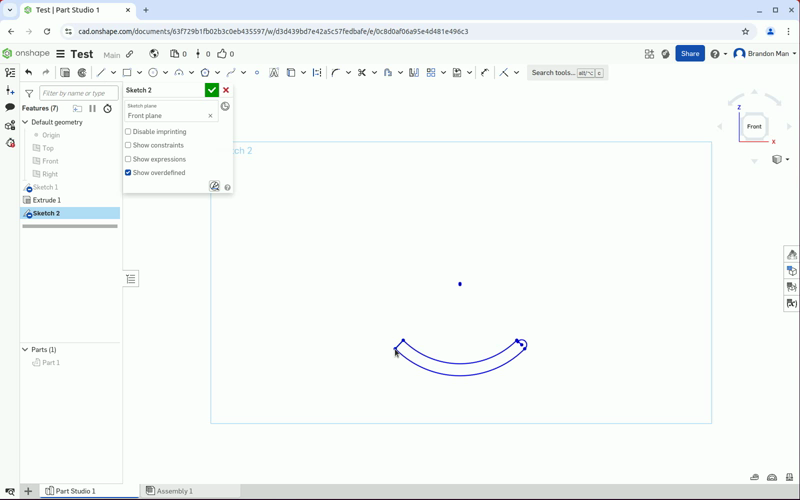
mouse_move(523, 348)
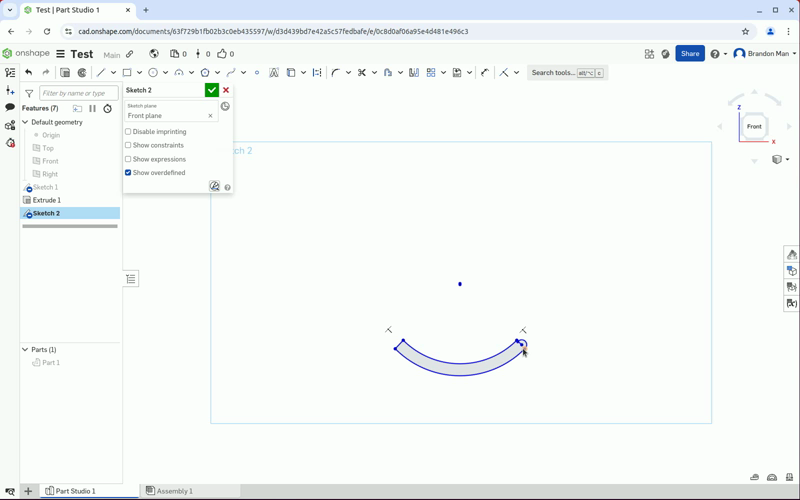
scroll(6)
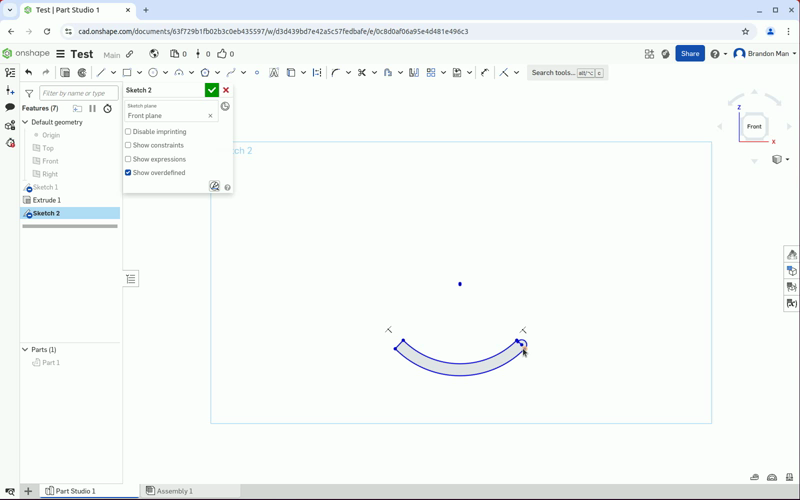
scroll(6)
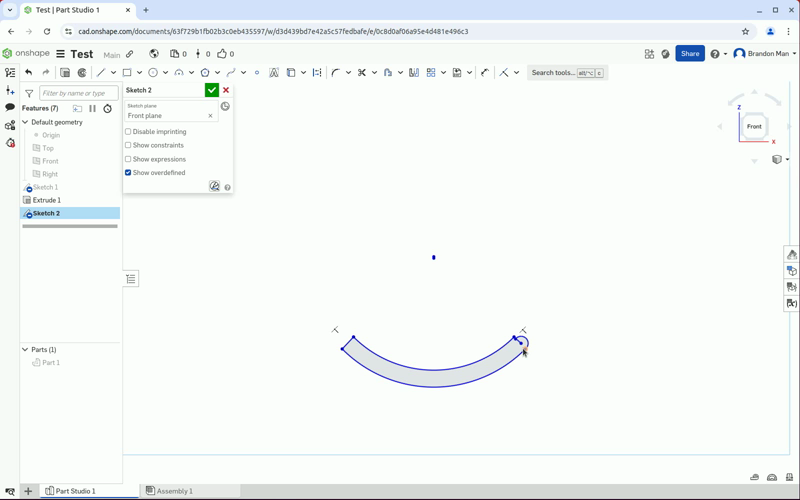
scroll(6)
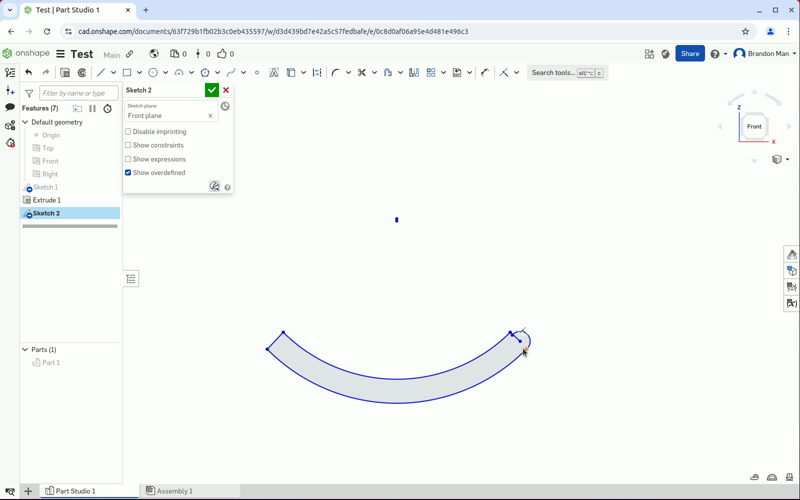
scroll(6)
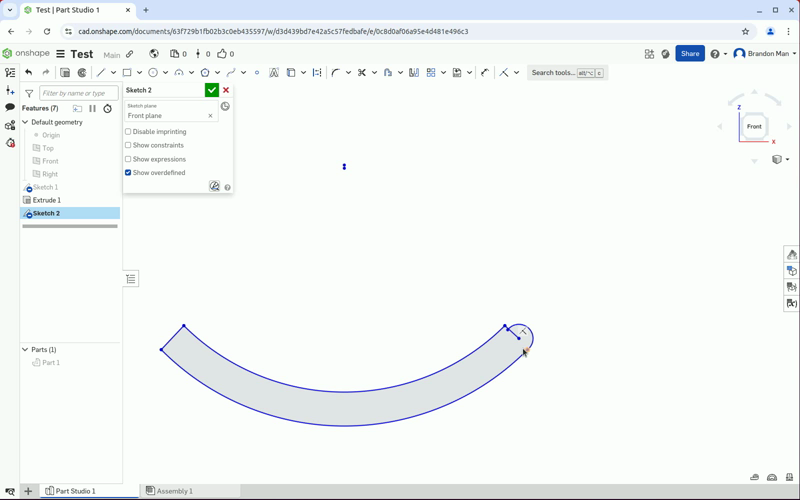
scroll(6)
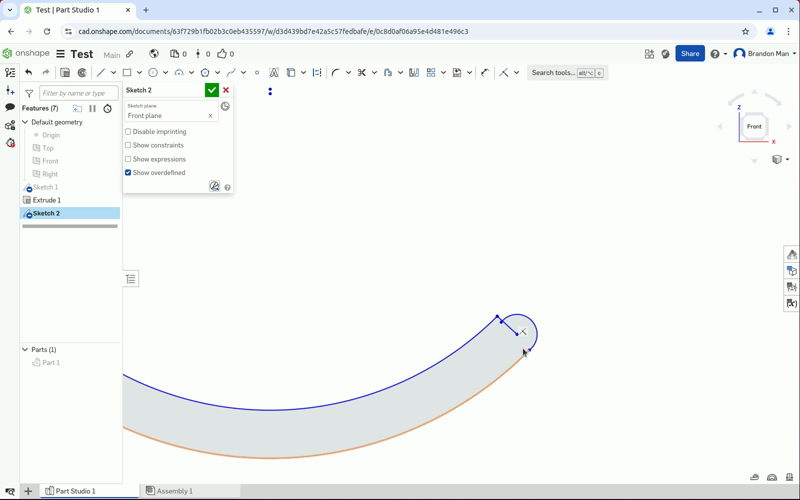
scroll(6)
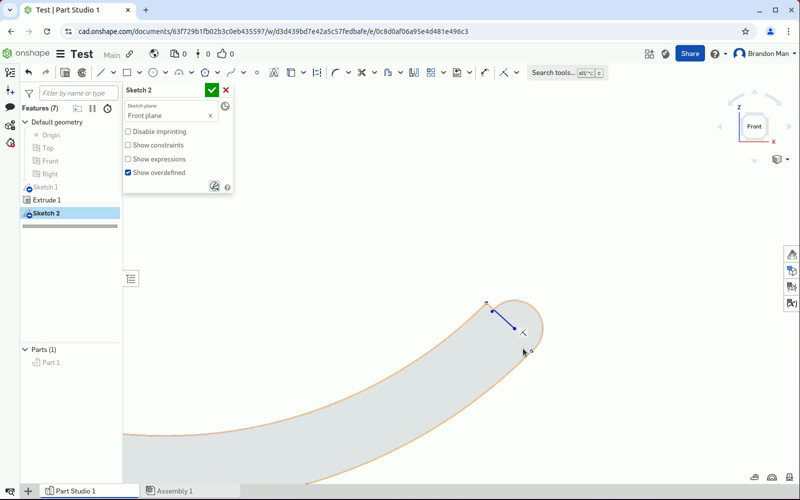
scroll(6)
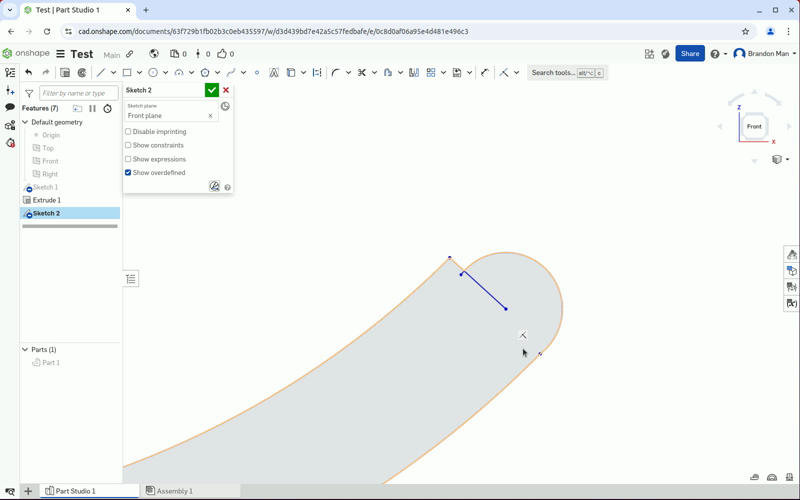
click(523, 348)
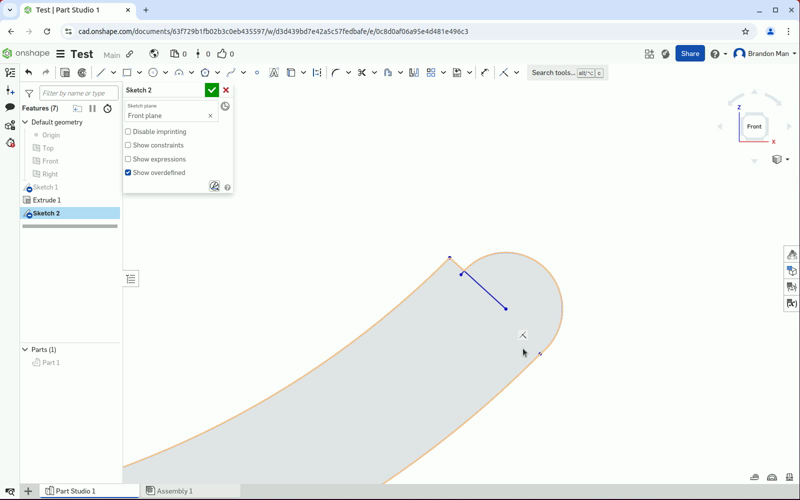
scroll(-6)
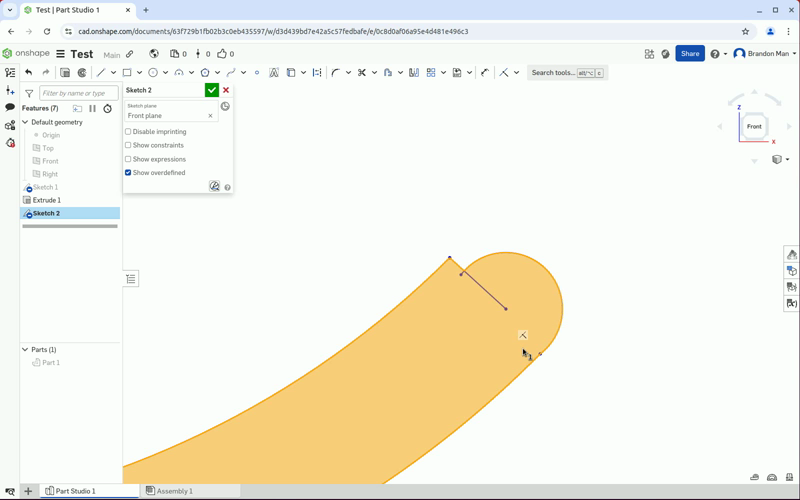
scroll(-6)
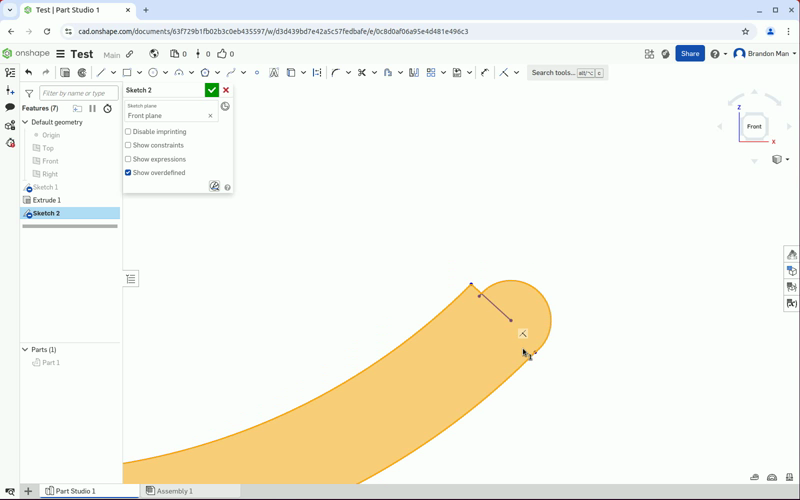
scroll(-6)
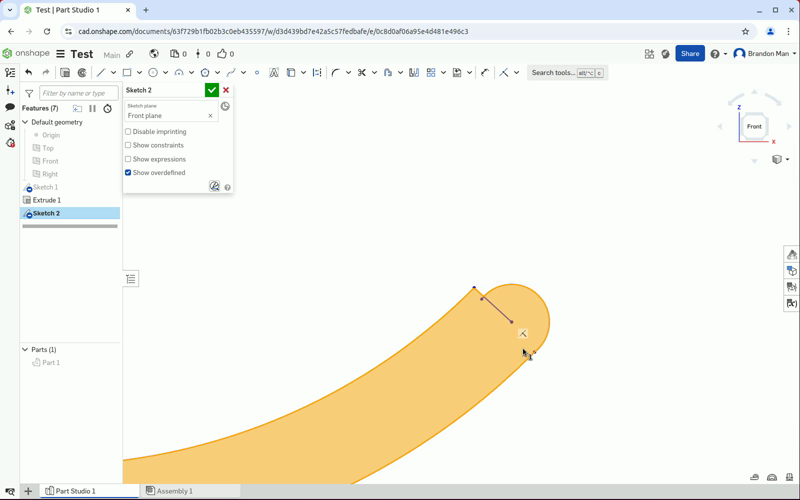
scroll(-6)
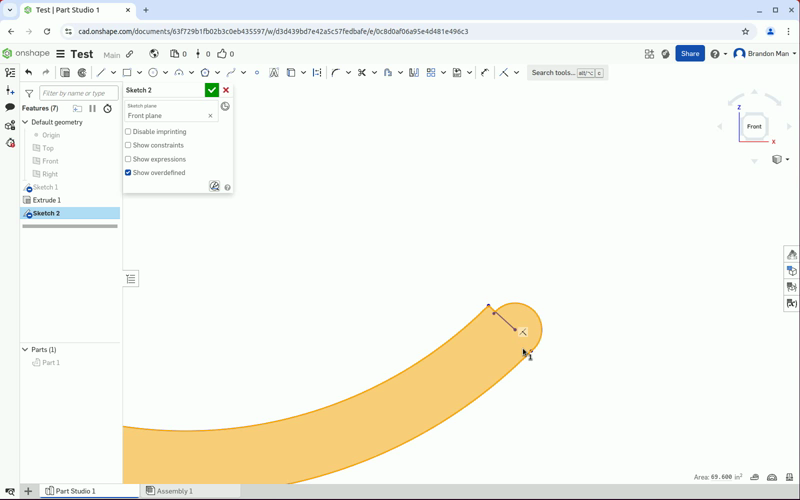
scroll(-6)
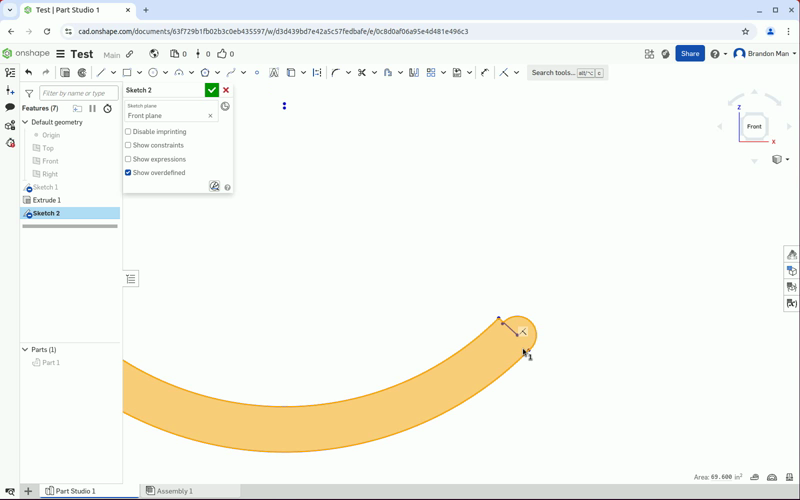
scroll(-6)
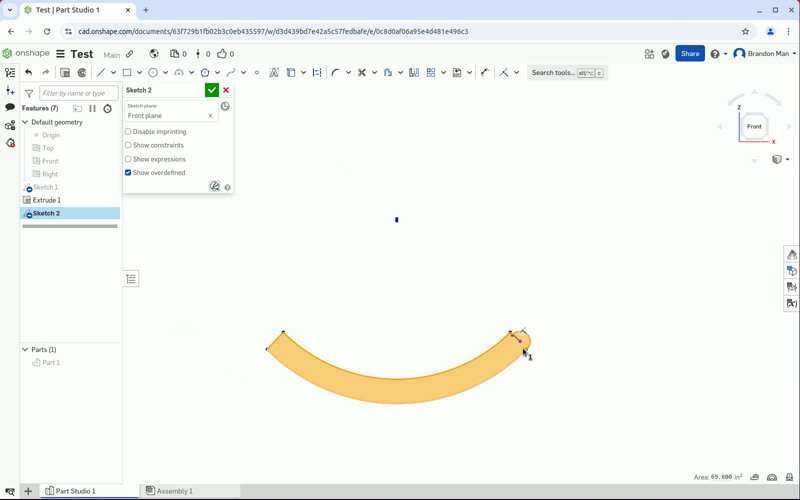
scroll(-6)
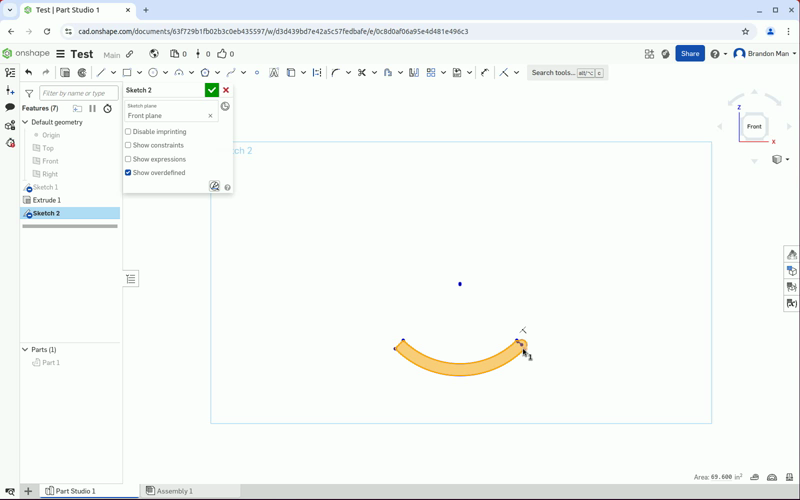
mouse_move(73, 352)
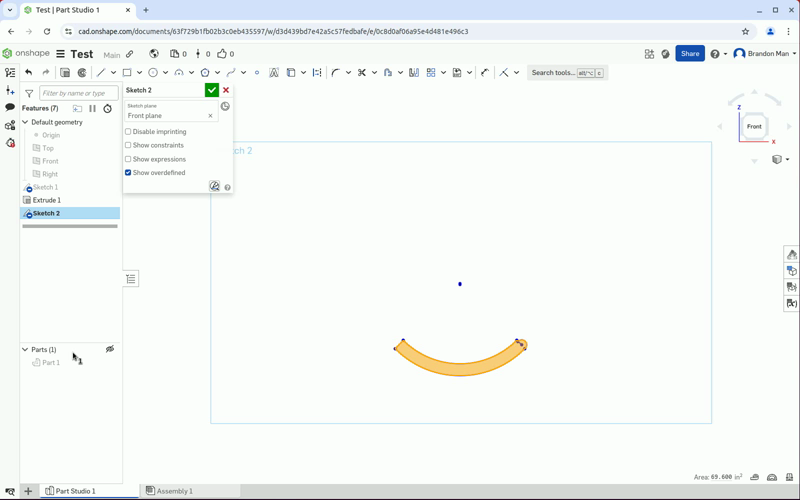
key(shift+y)
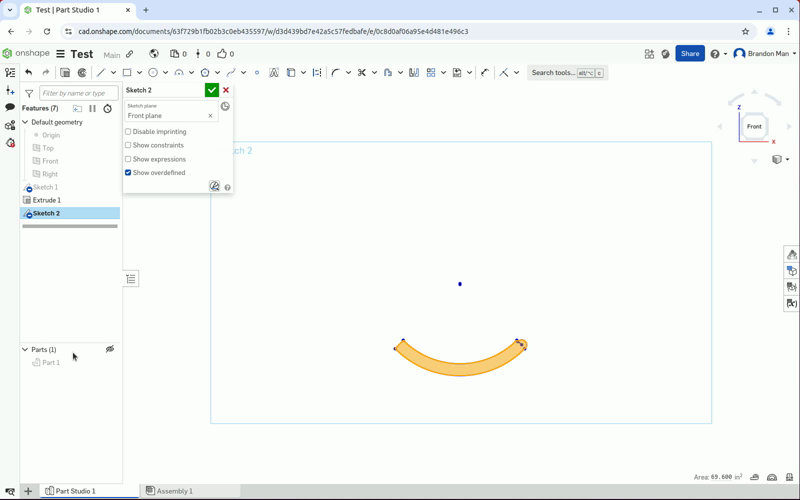
key(shift+e)
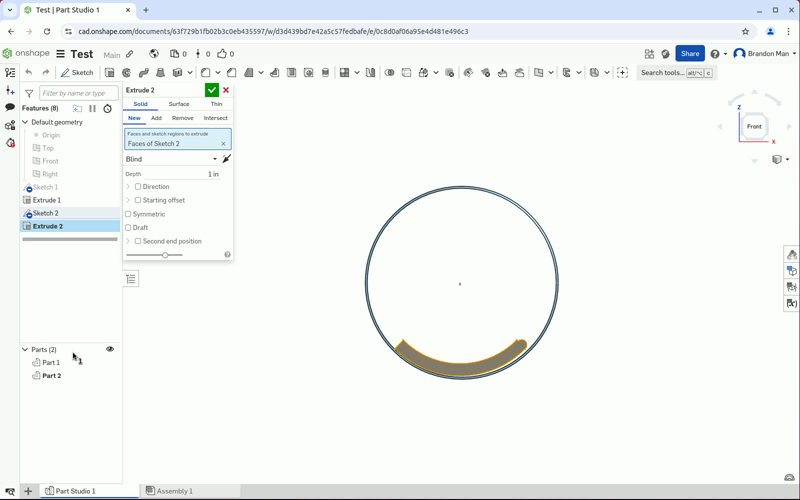
mouse_move(143, 106)
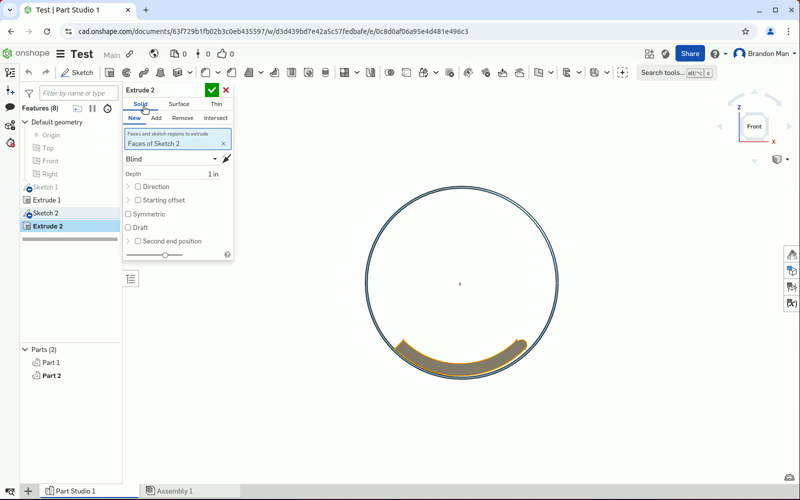
click(143, 106)
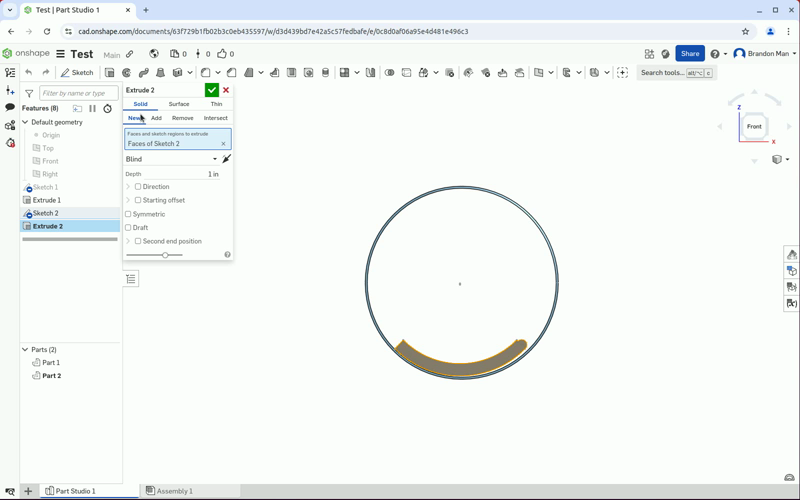
mouse_move(137, 120)
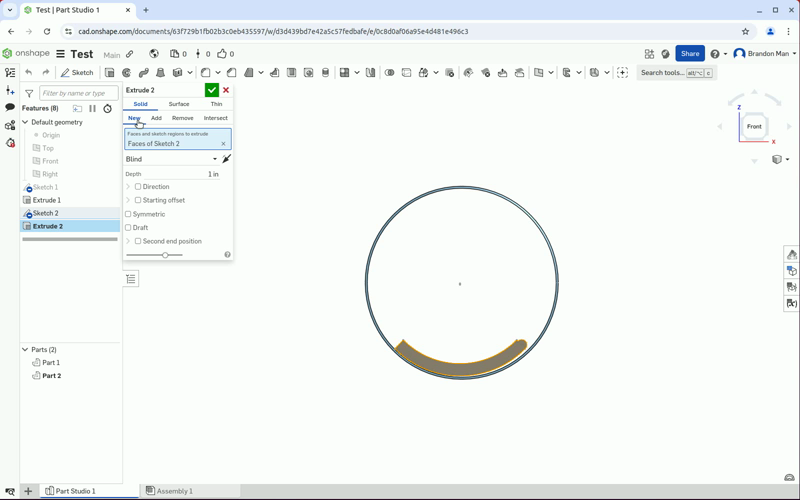
click(137, 120)
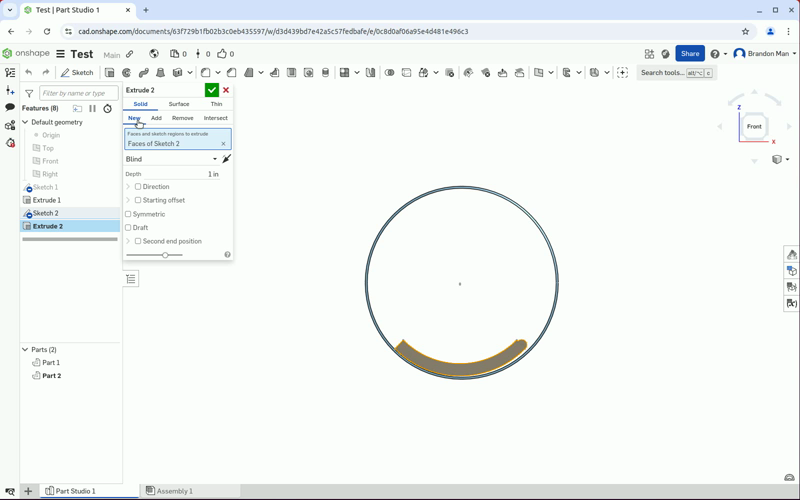
key(tab, 4)
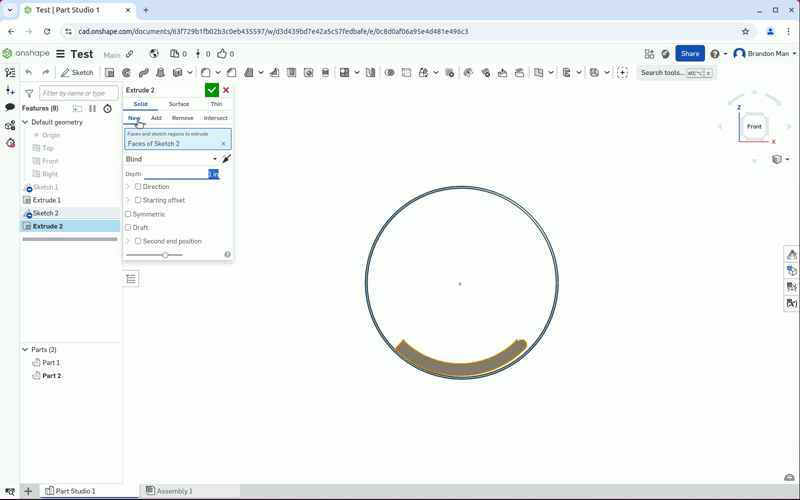
text(4.814)
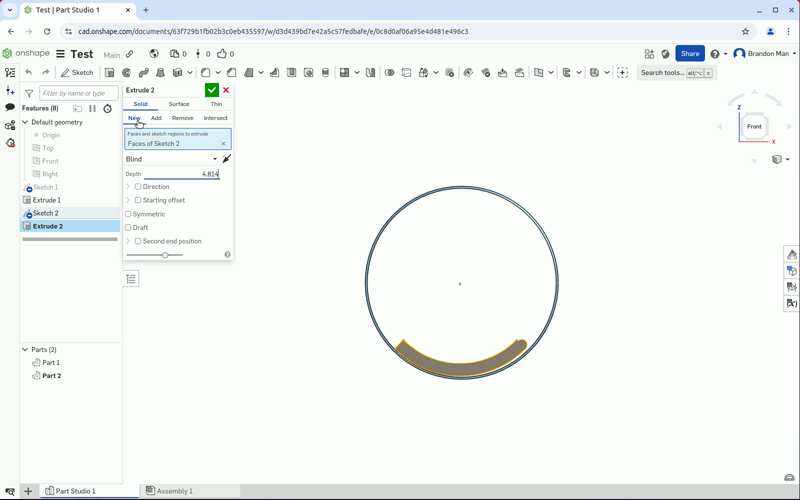
key(tab, 3)
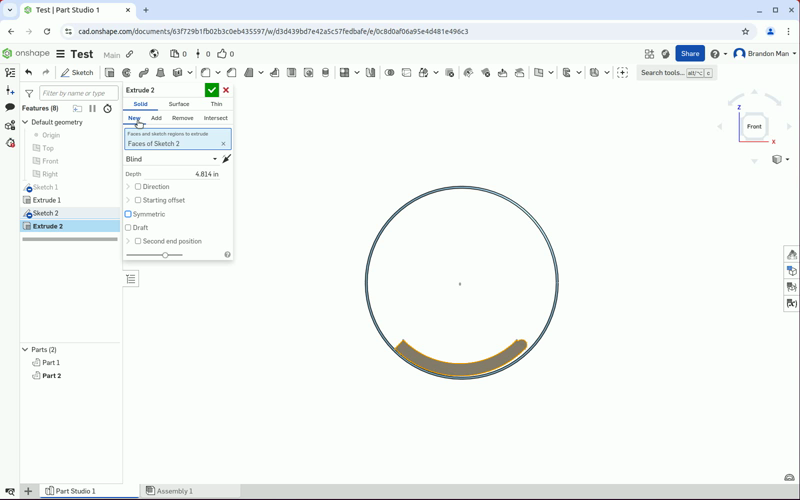
key(space)
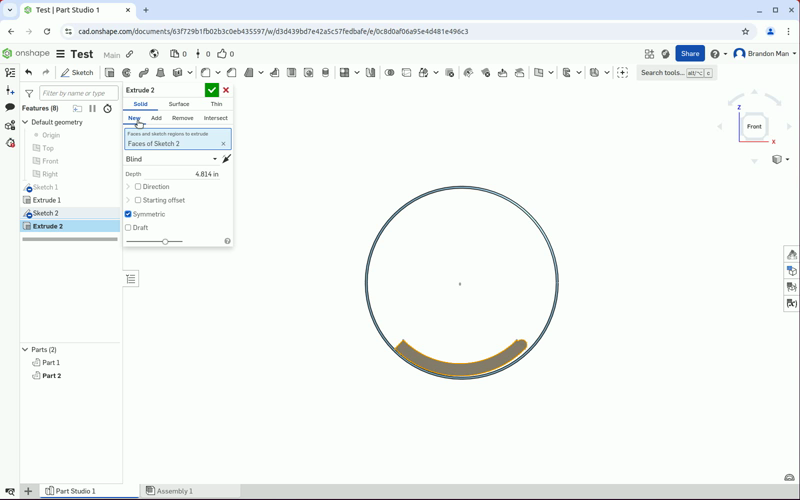
key(enter)
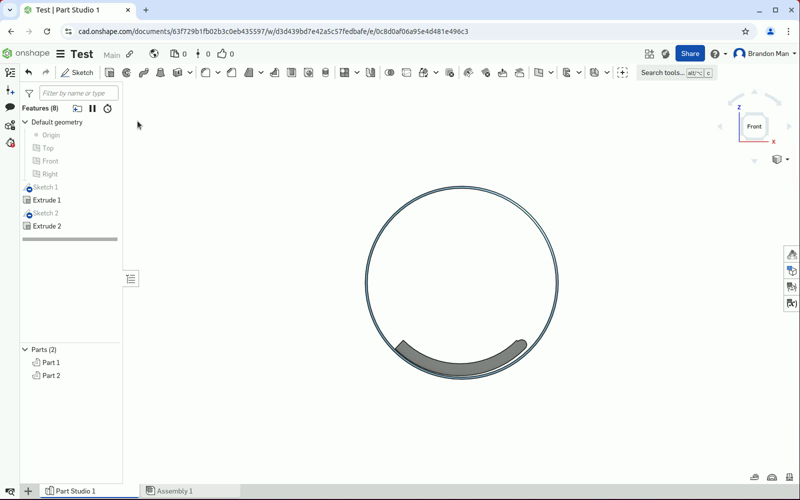
key(shift+h)
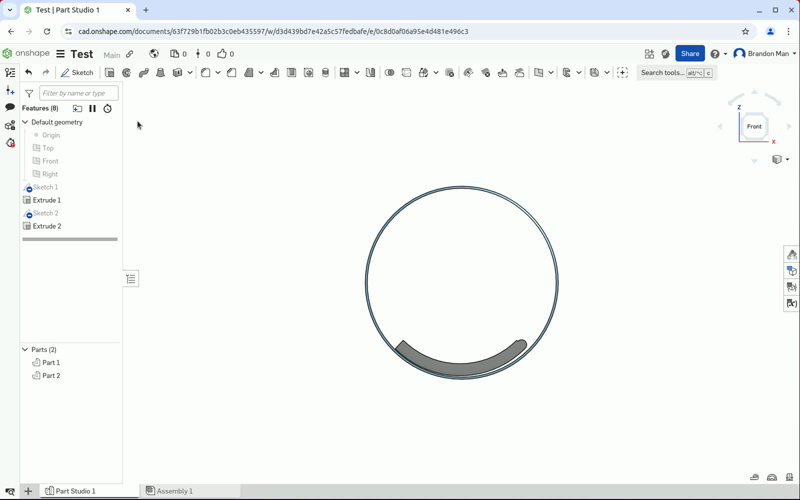
key(shift+h)
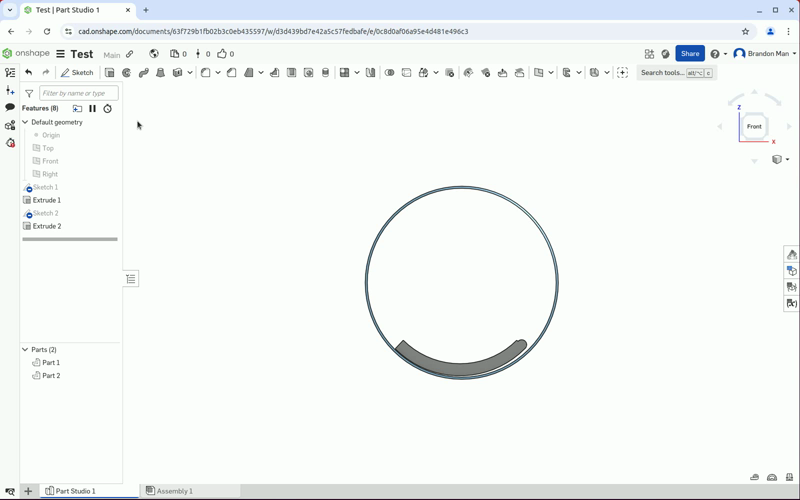
mouse_move(73, 189)
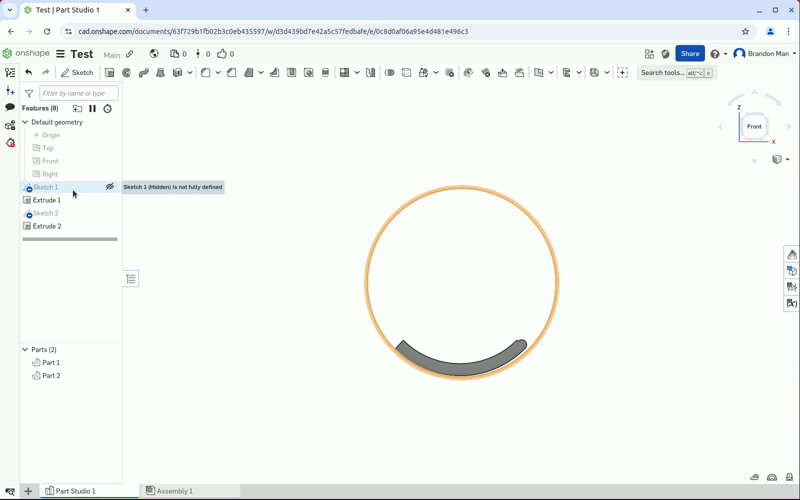
click(73, 189)
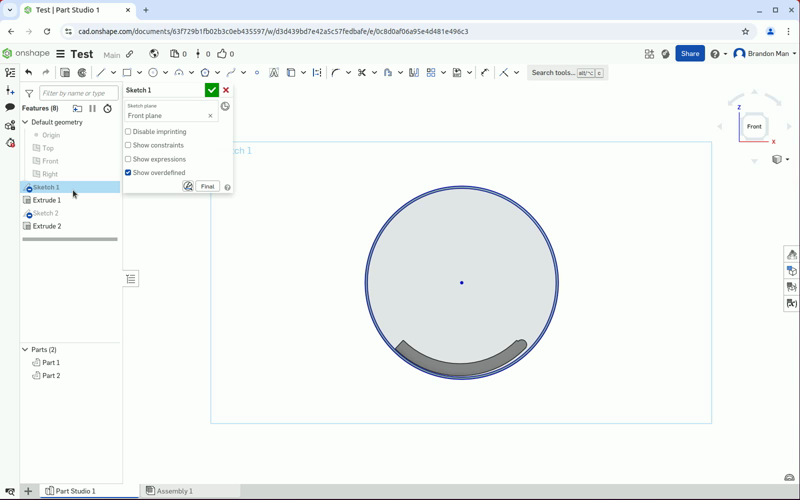
mouse_move(229, 92)
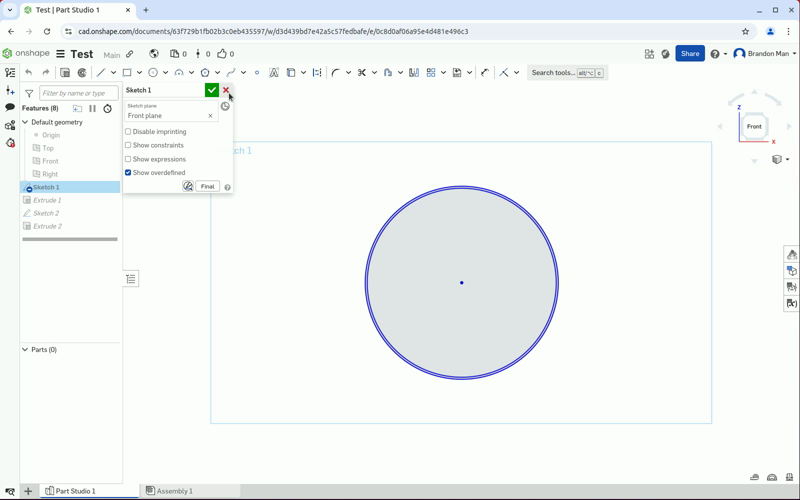
click(229, 92)
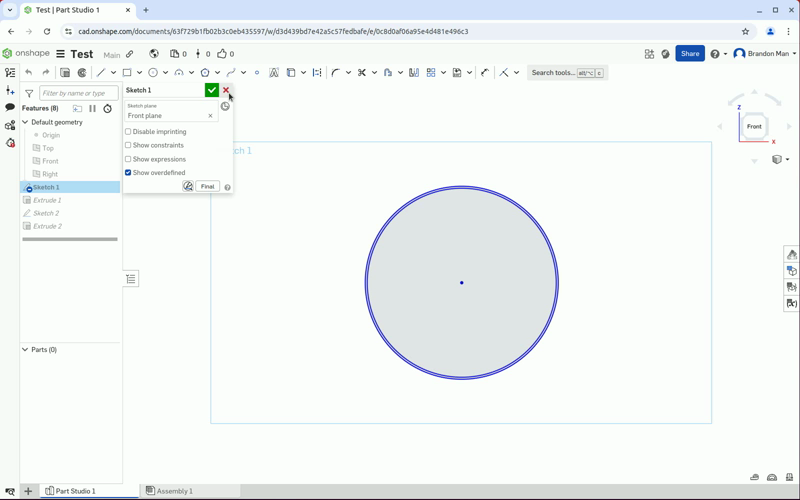
key(shift+s)
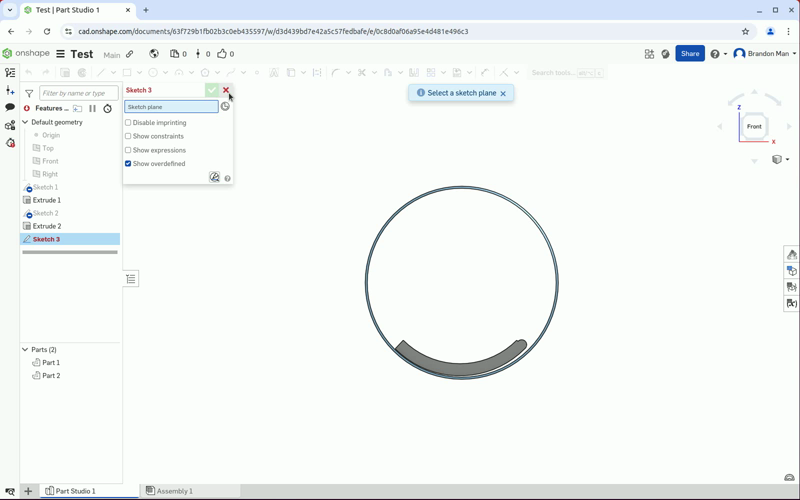
mouse_move(73, 163)
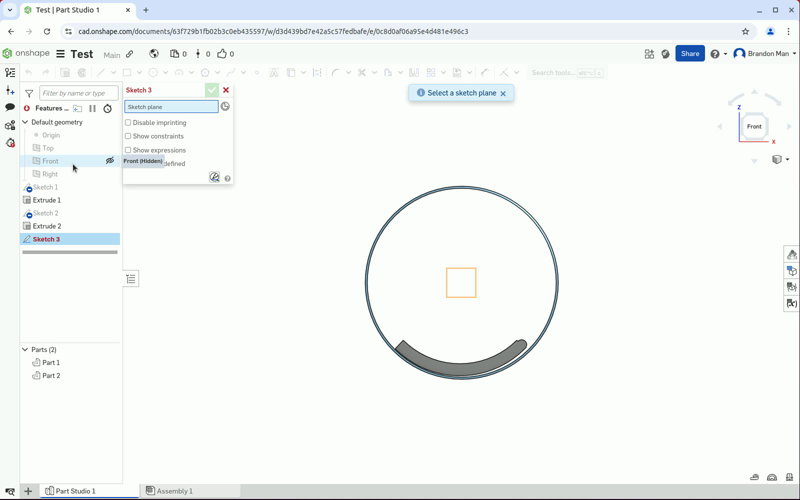
click(73, 163)
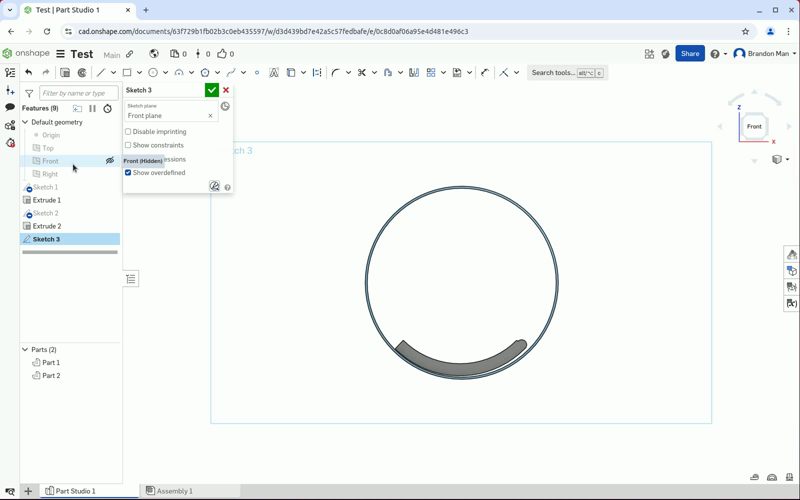
mouse_move(73, 352)
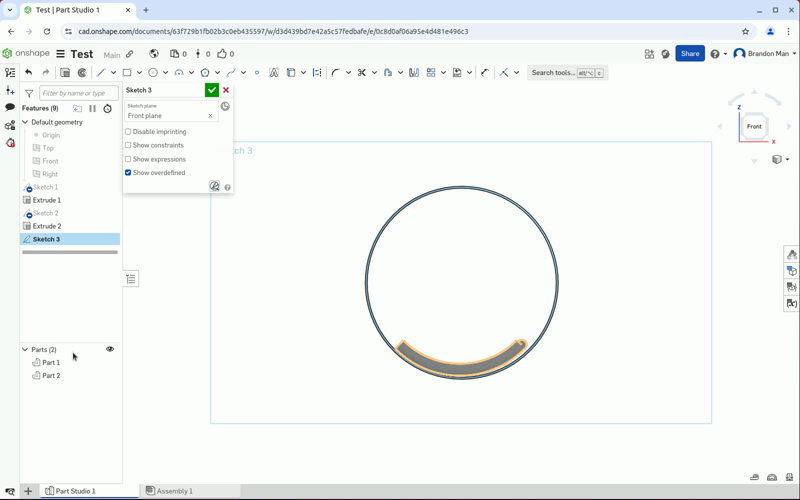
key(y)
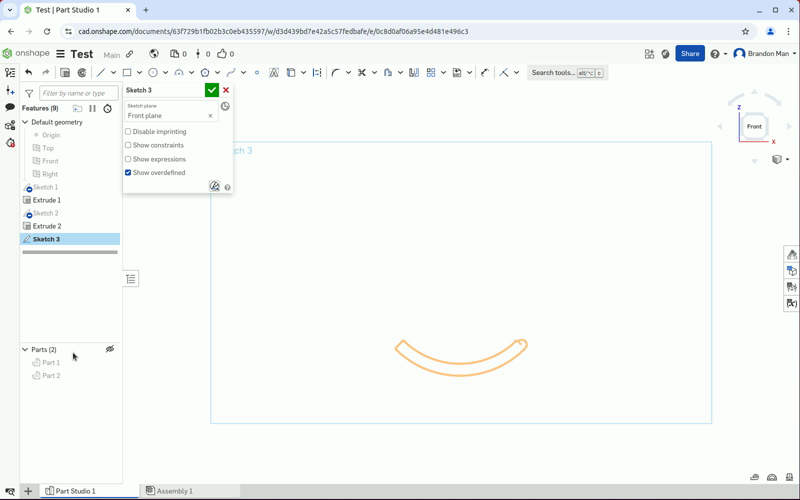
key(a)
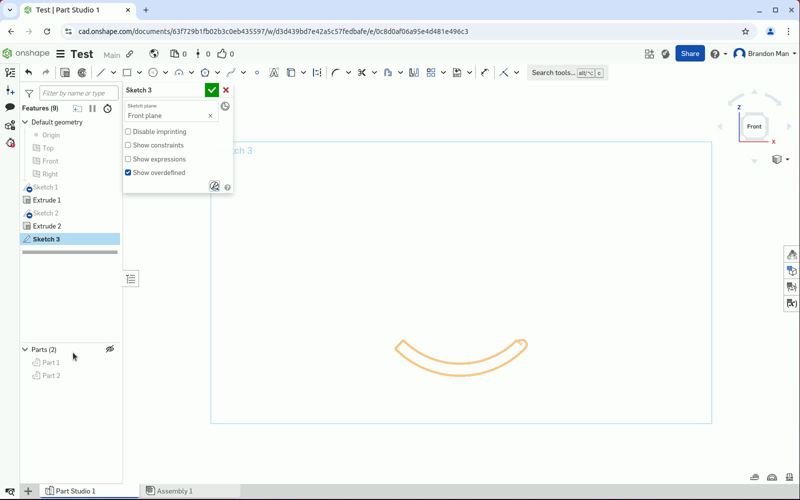
key_down(shift)
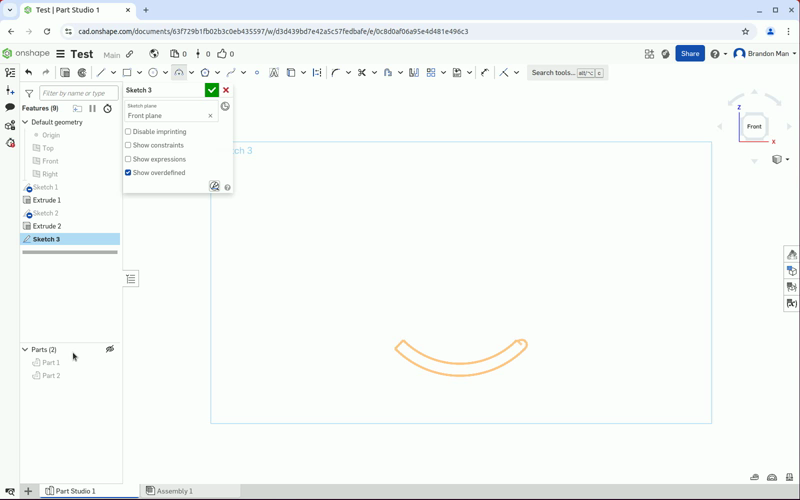
mouse_move(380, 362)
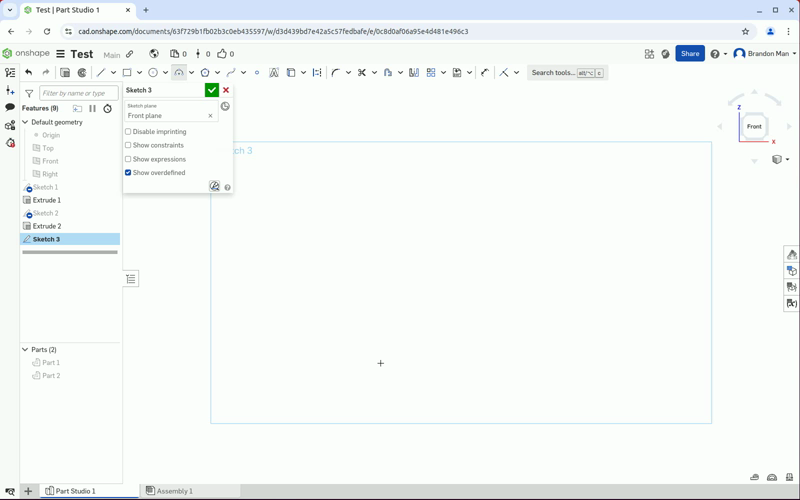
click(380, 362)
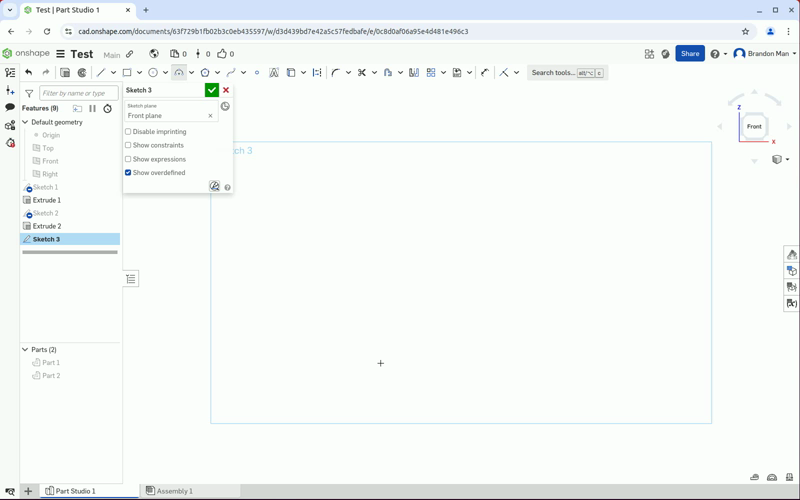
key_up(shift)
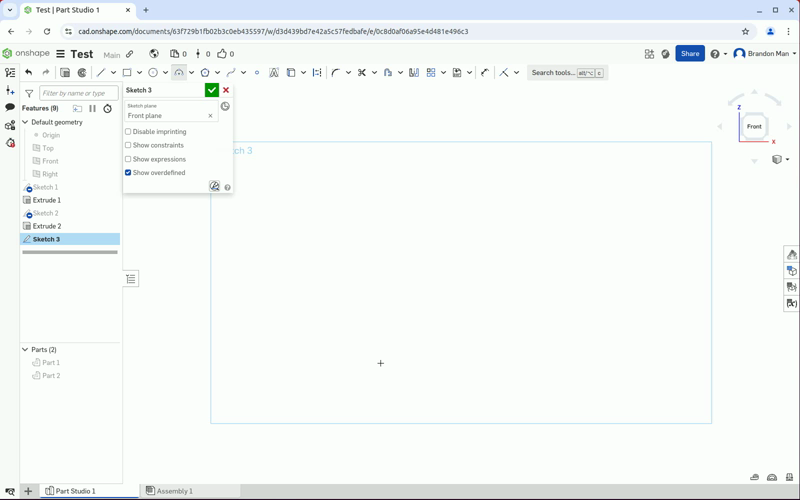
key_down(shift)
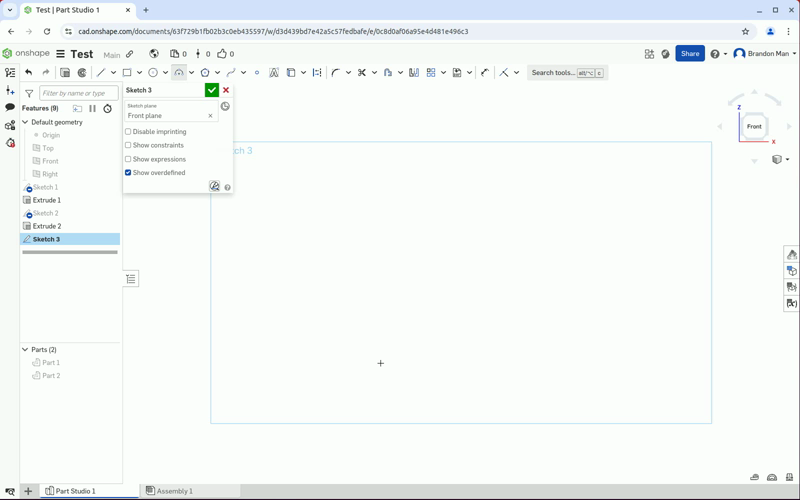
mouse_move(540, 362)
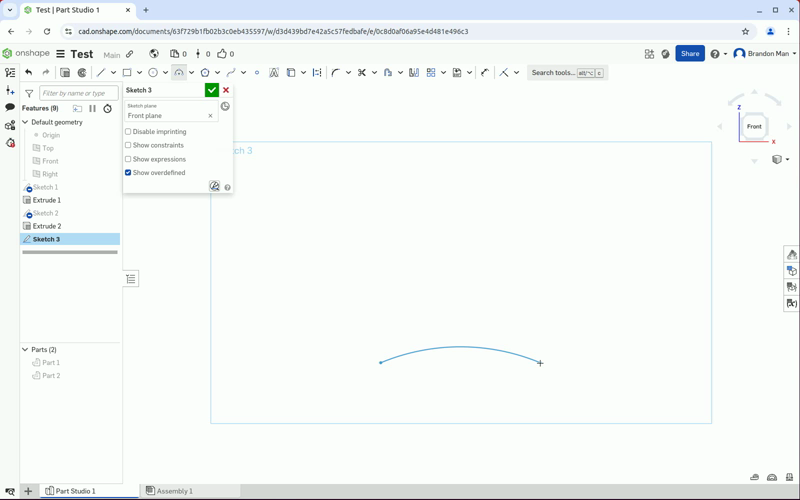
click(540, 362)
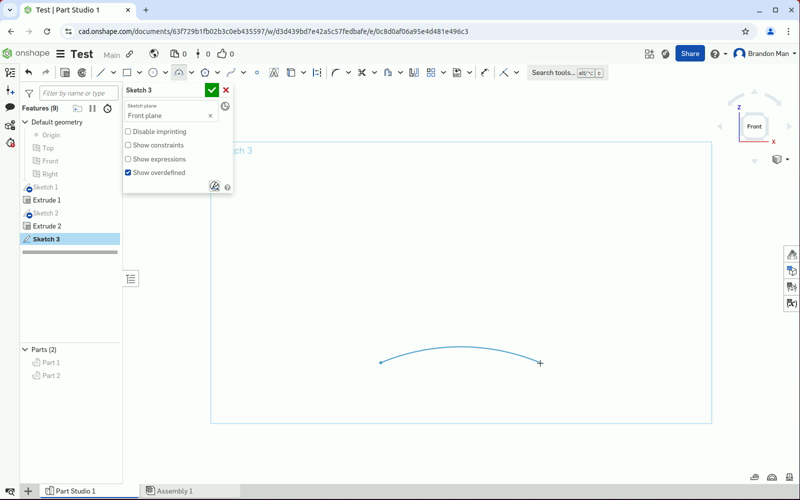
mouse_move(460, 395)
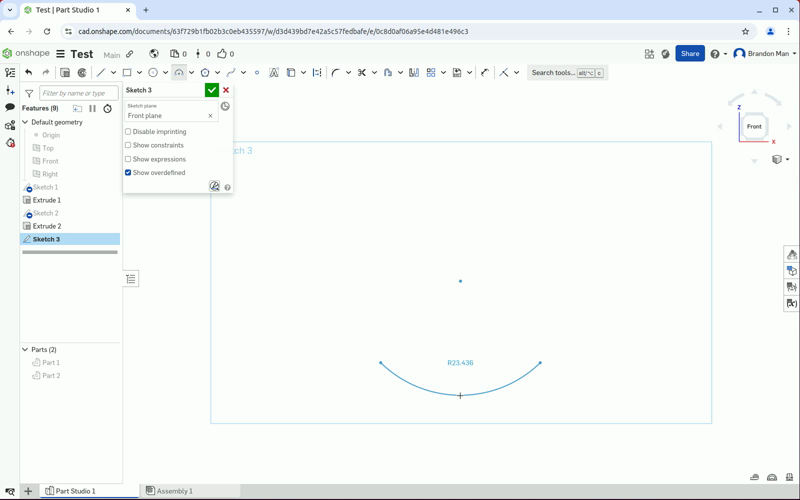
click(460, 395)
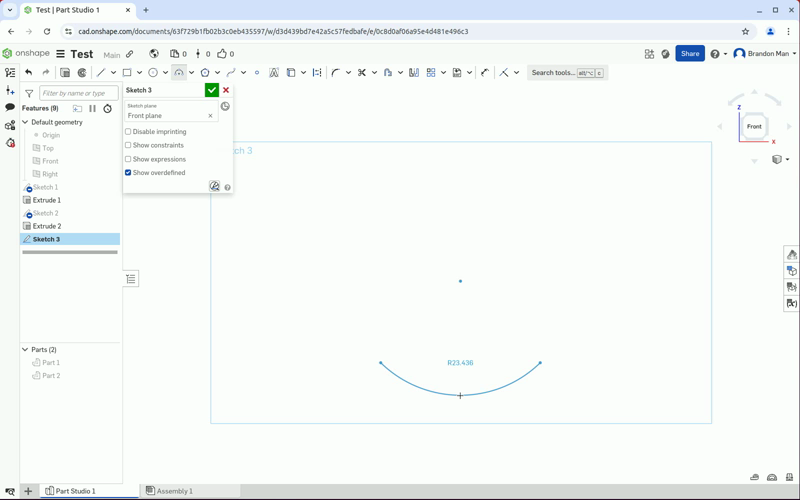
key_up(shift)
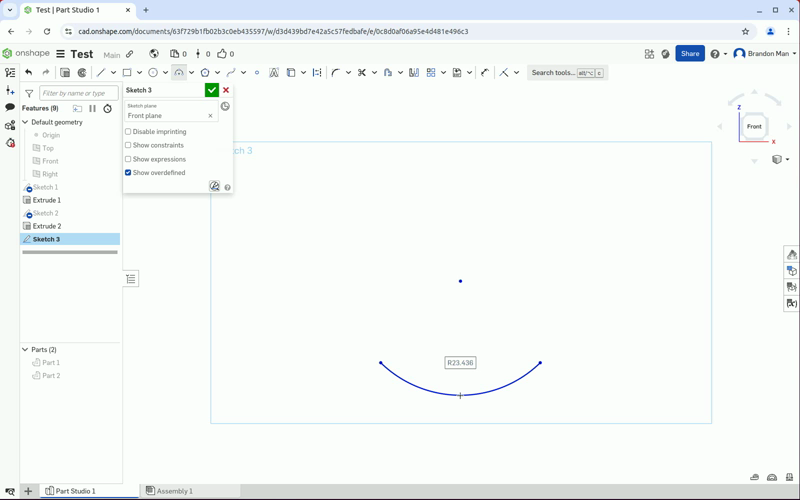
key(esc)
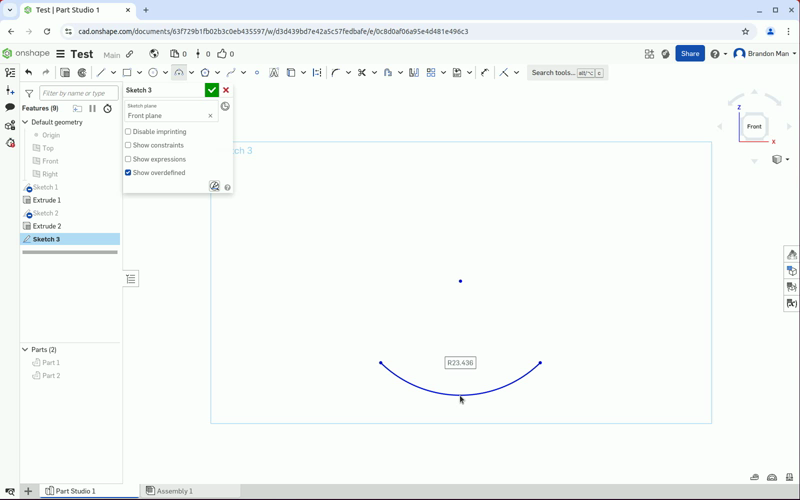
key(l)
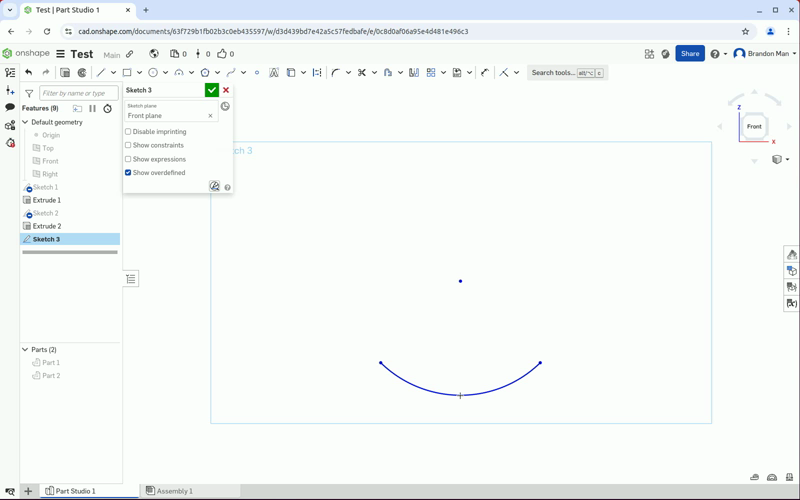
mouse_move(540, 362)
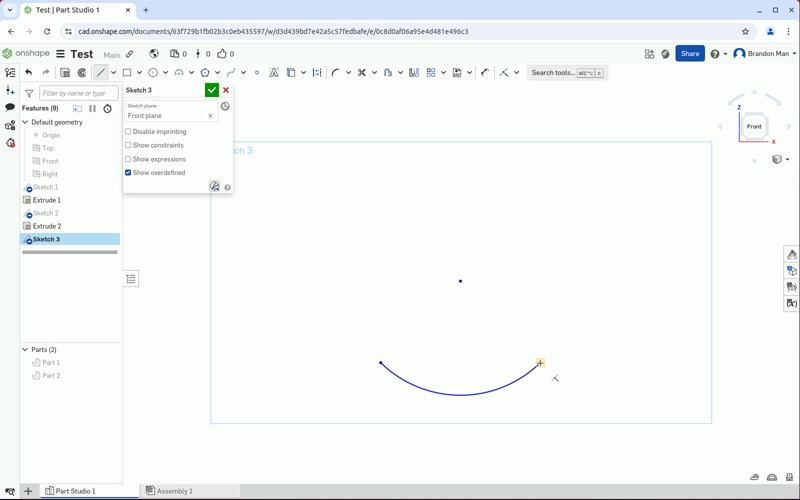
click(540, 362)
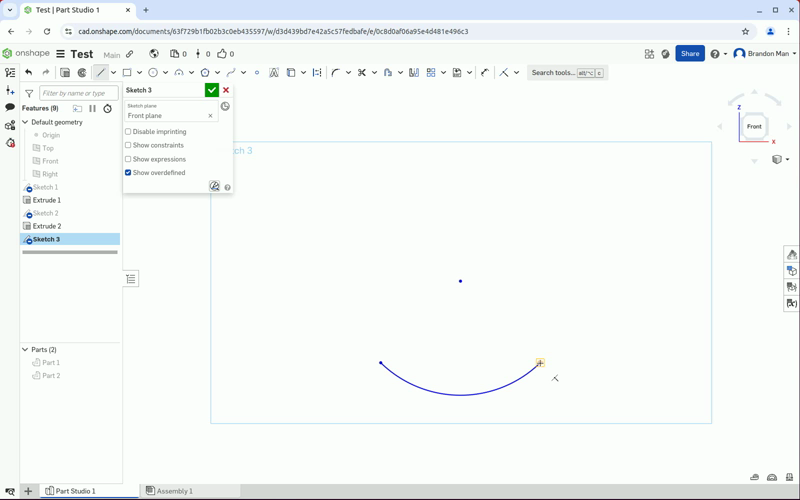
key_down(shift)
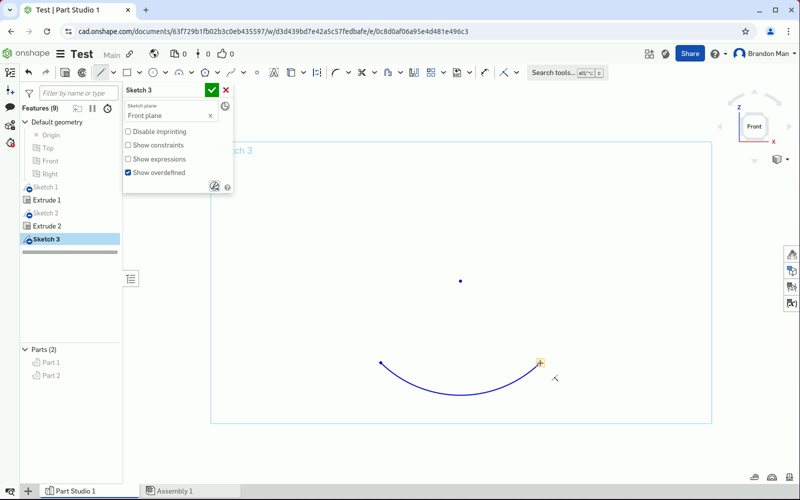
mouse_move(570, 362)
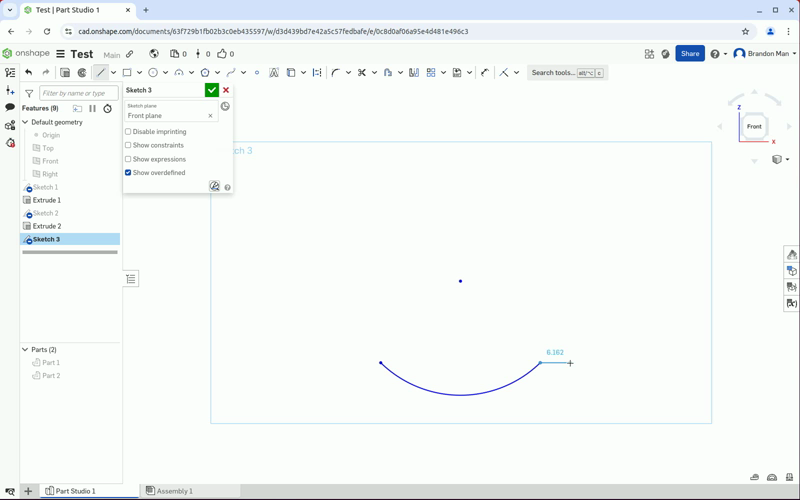
mouse_move(528, 350)
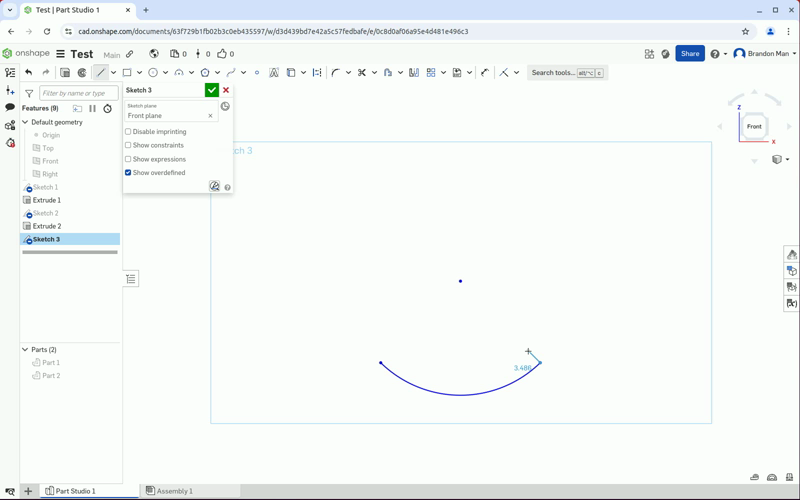
click(528, 350)
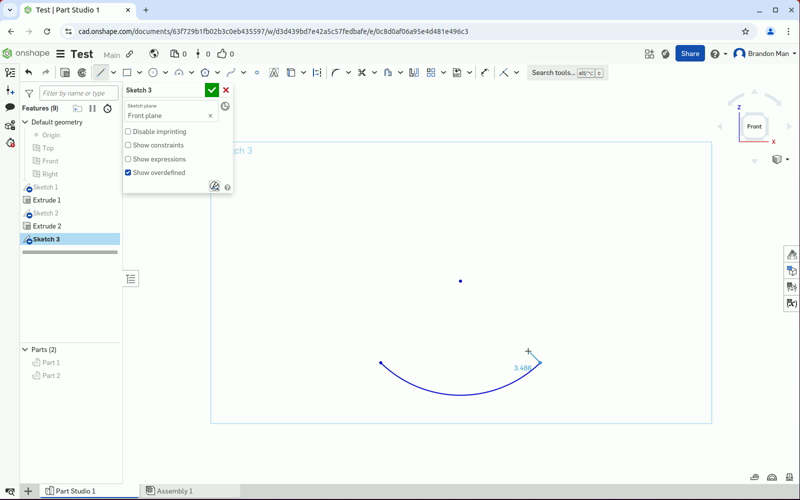
key_up(shift)
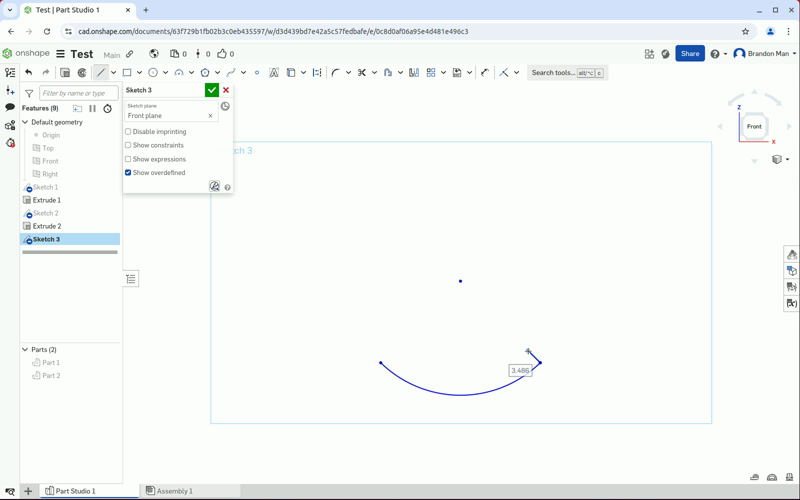
key(esc)
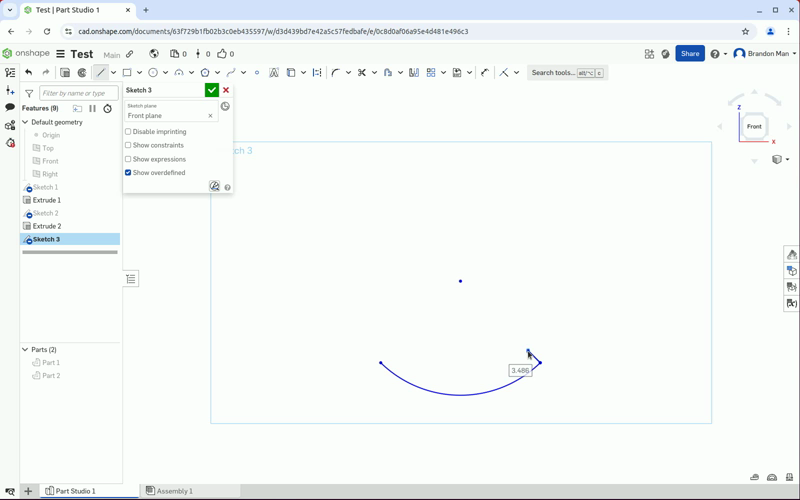
key(a)
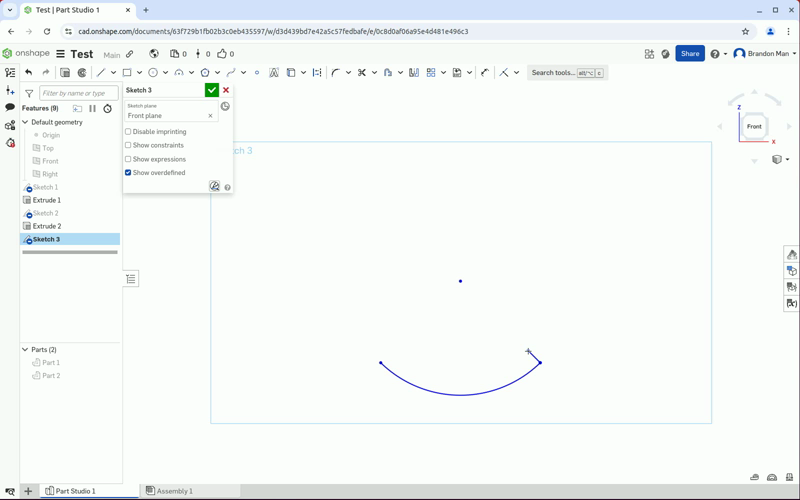
mouse_move(528, 350)
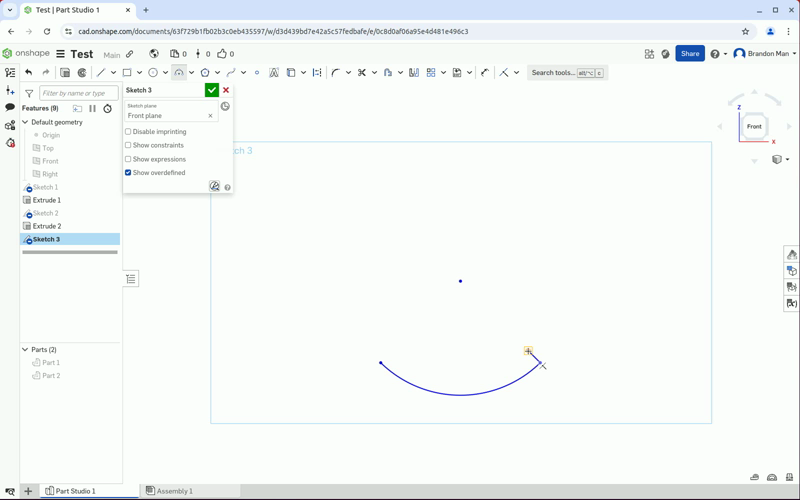
click(528, 350)
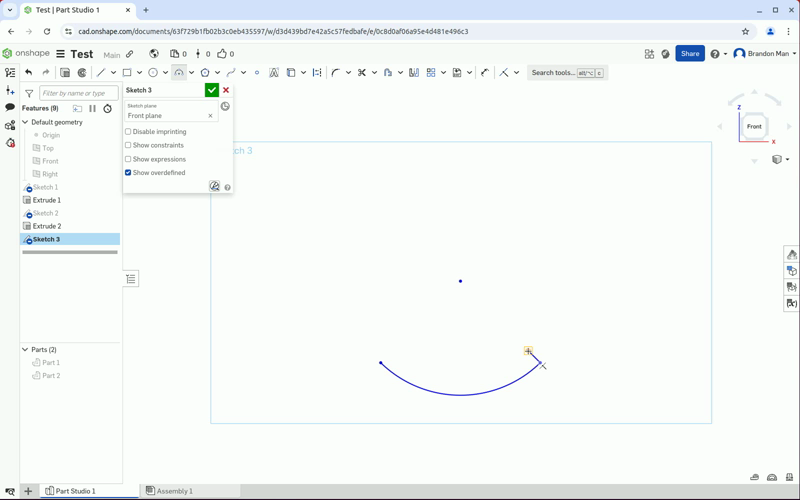
key_down(shift)
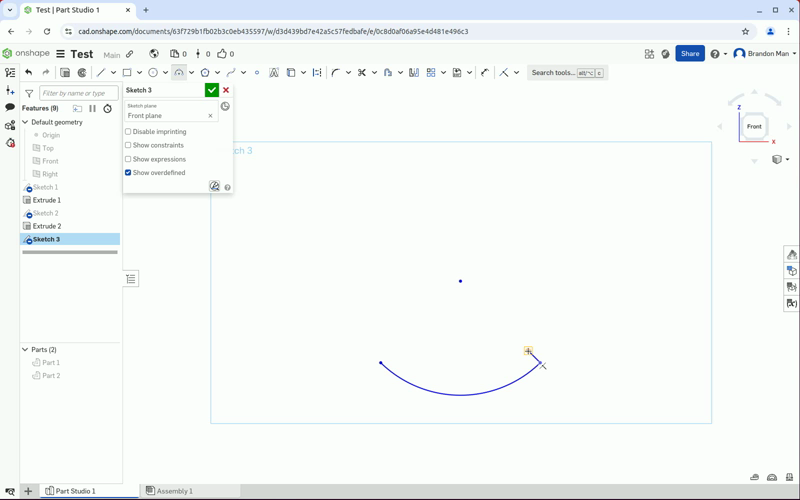
mouse_move(392, 350)
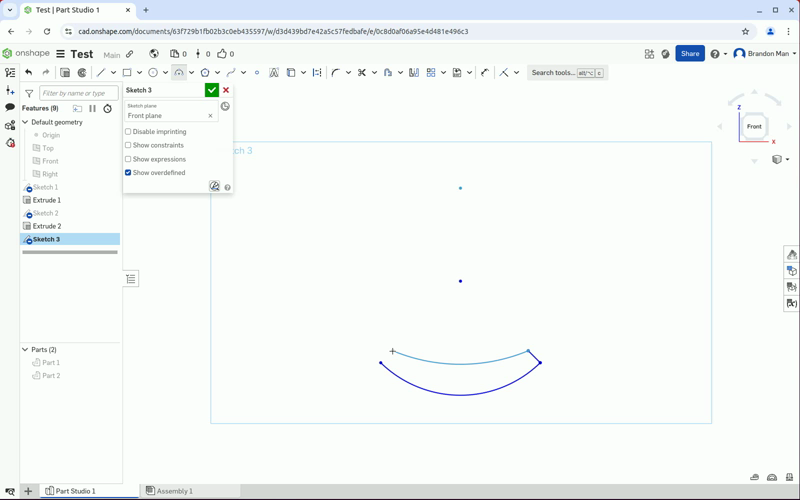
click(392, 350)
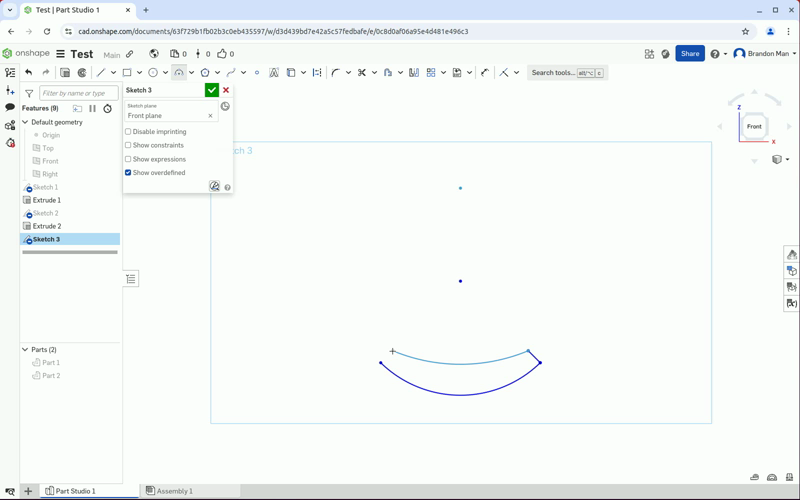
mouse_move(460, 378)
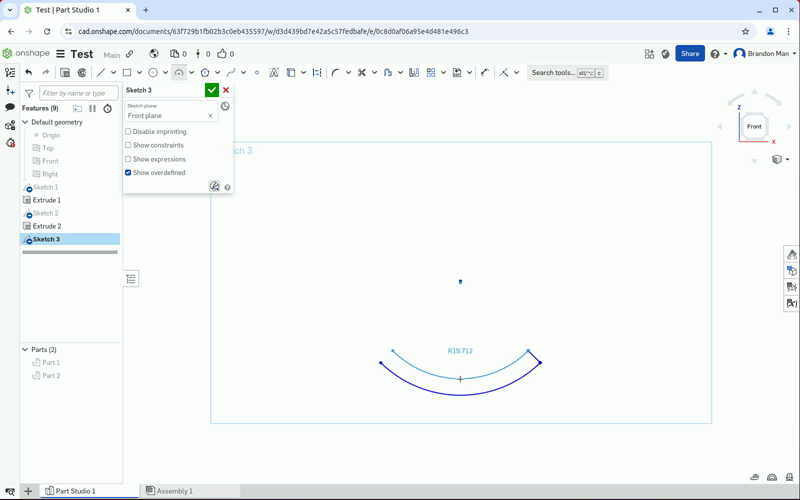
click(460, 378)
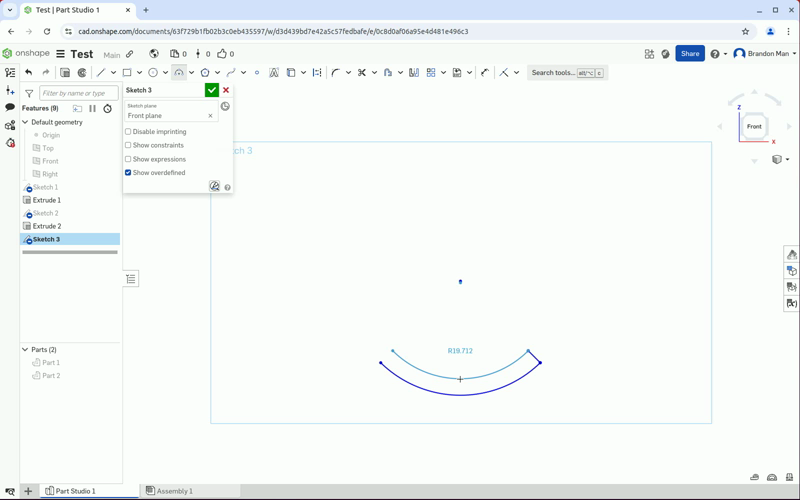
key_up(shift)
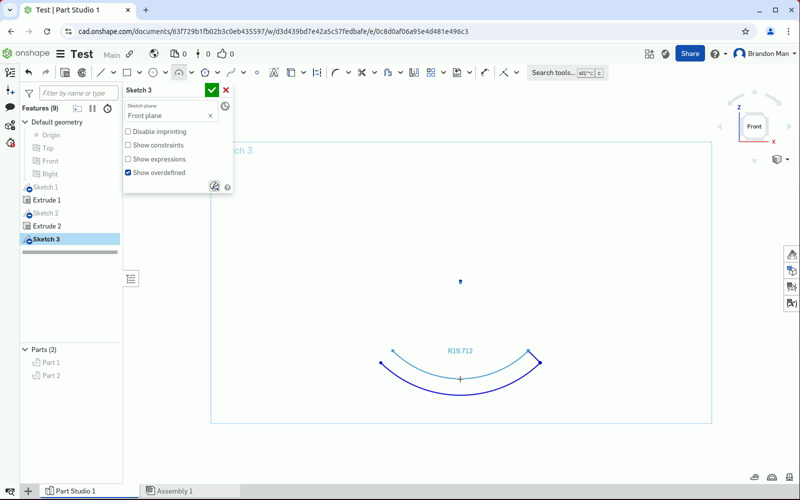
key(esc)
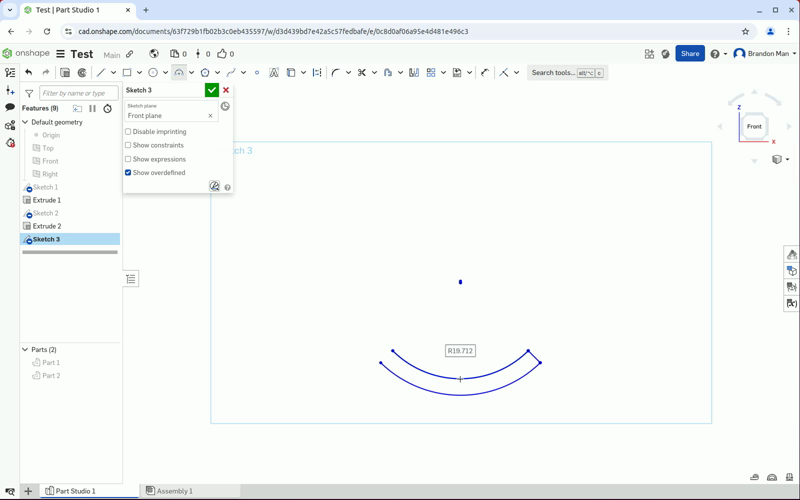
key(l)
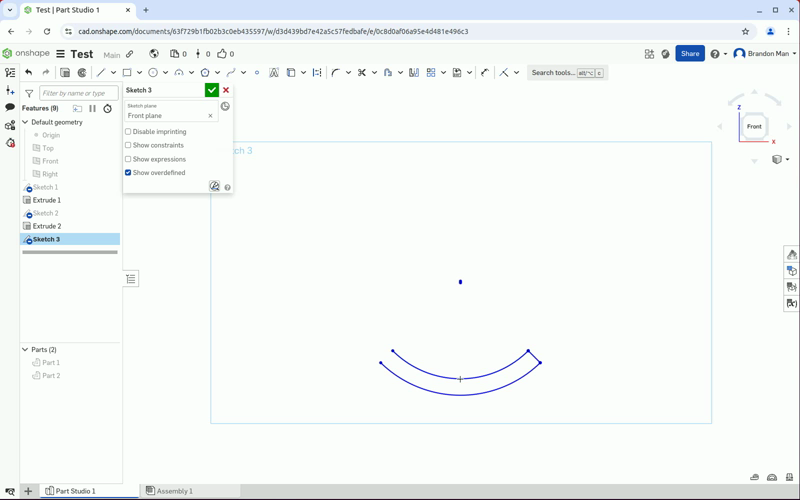
mouse_move(392, 350)
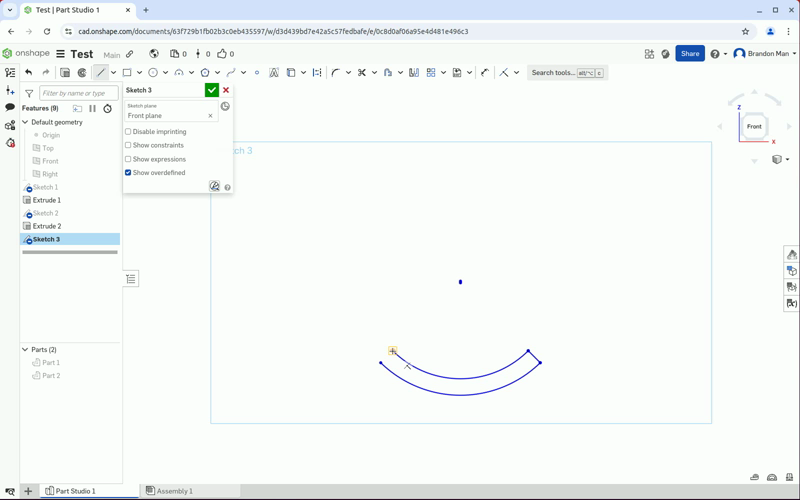
click(392, 350)
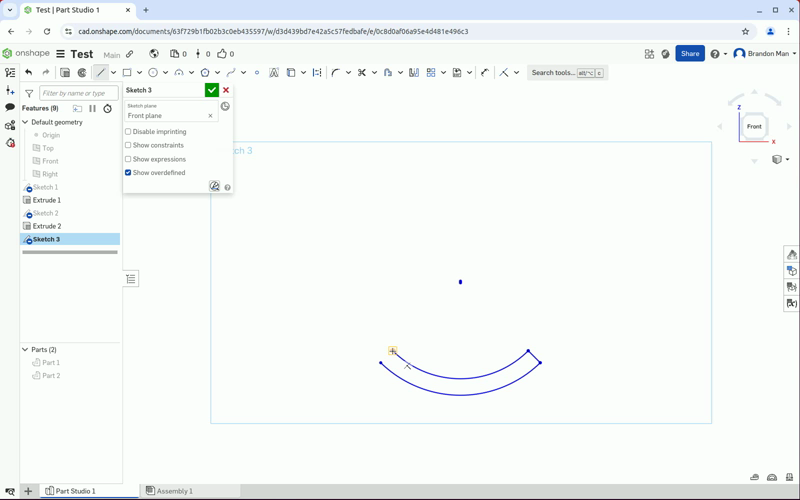
mouse_move(422, 350)
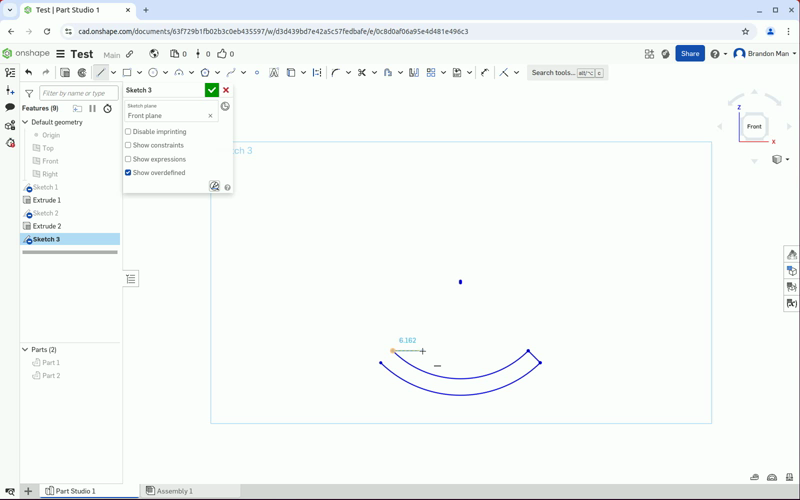
key_down(shift)
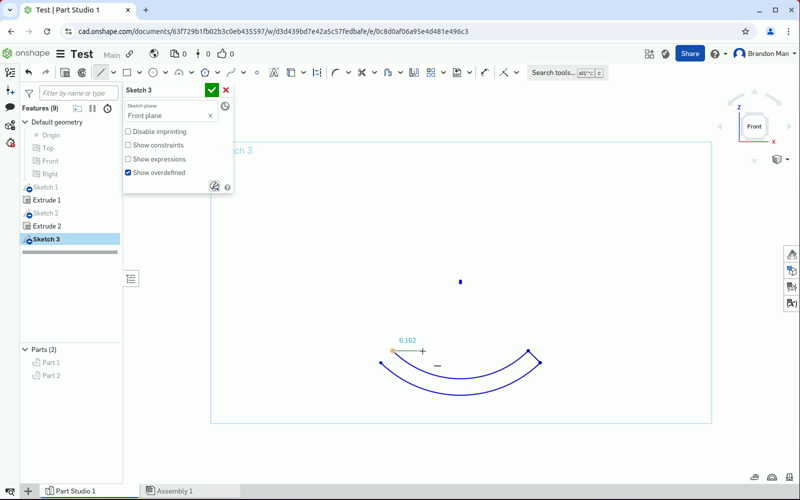
mouse_move(380, 362)
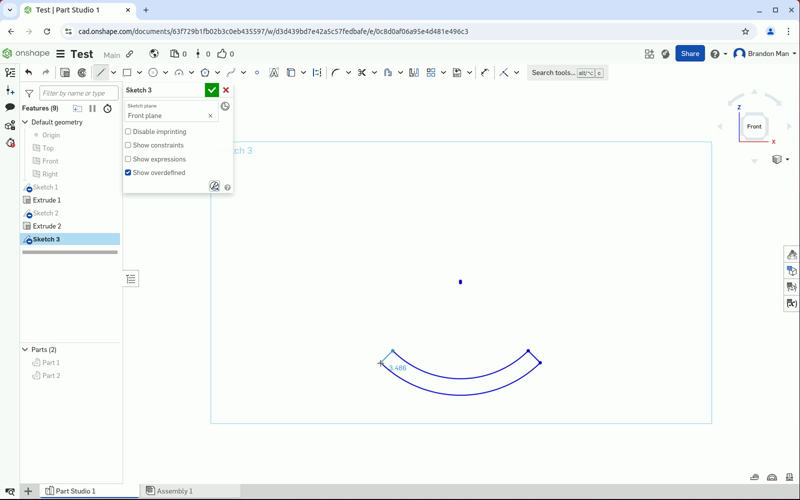
key_up(shift)
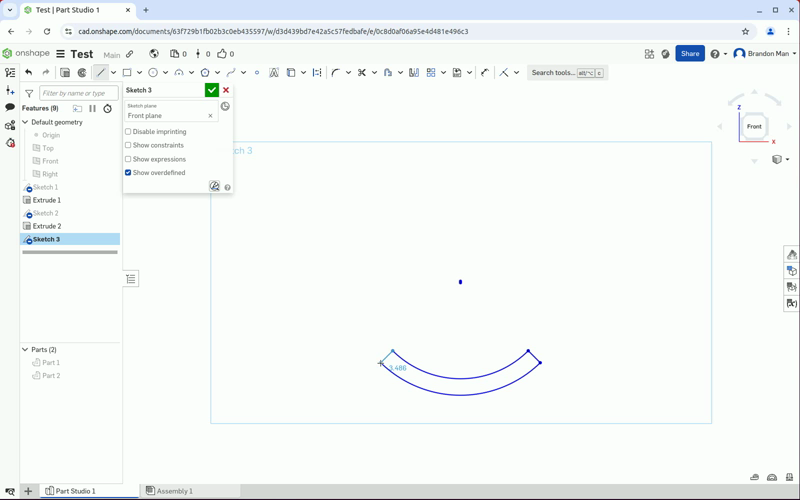
click(380, 362)
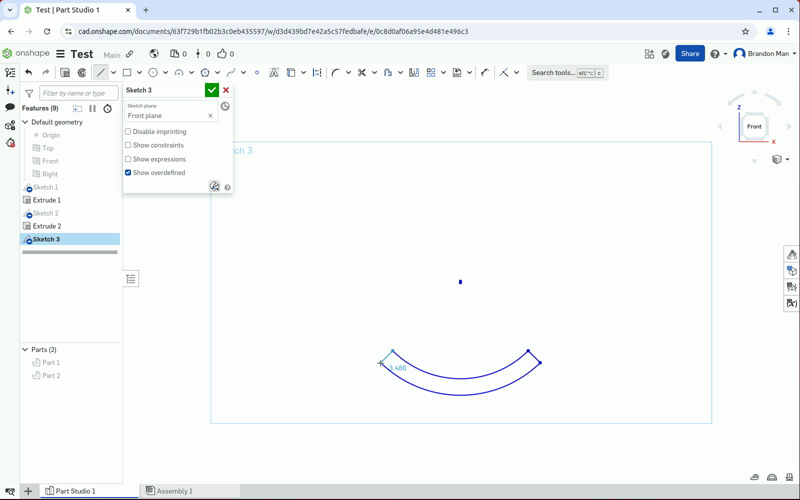
key(esc)
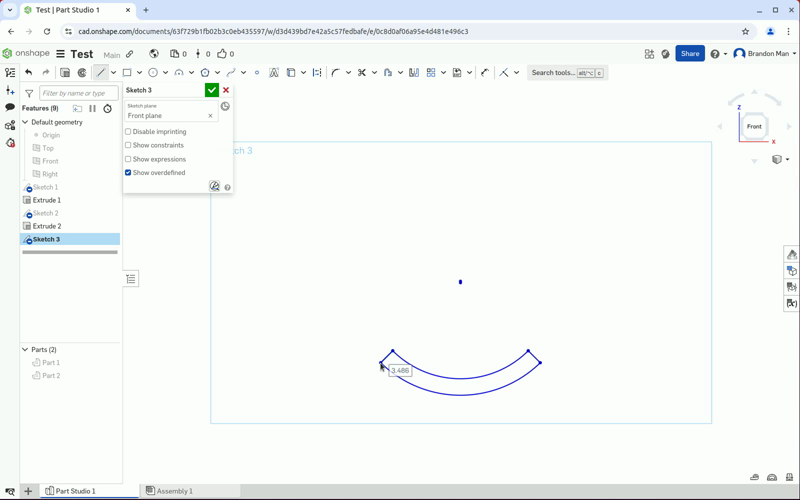
mouse_move(417, 378)
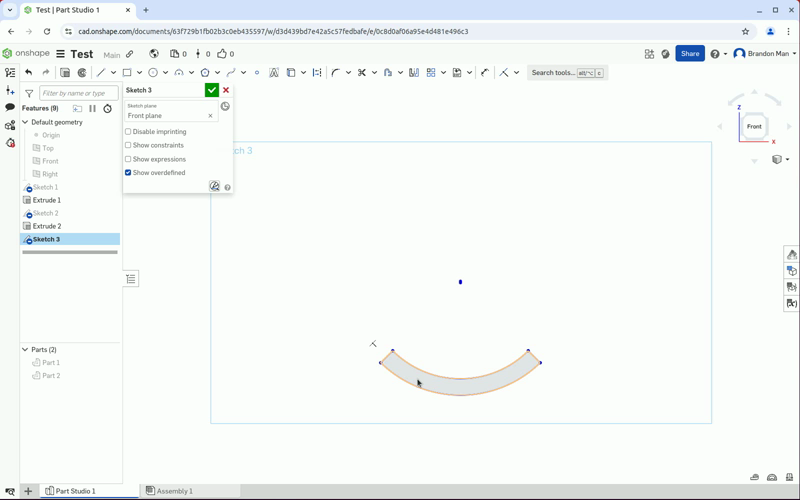
click(417, 378)
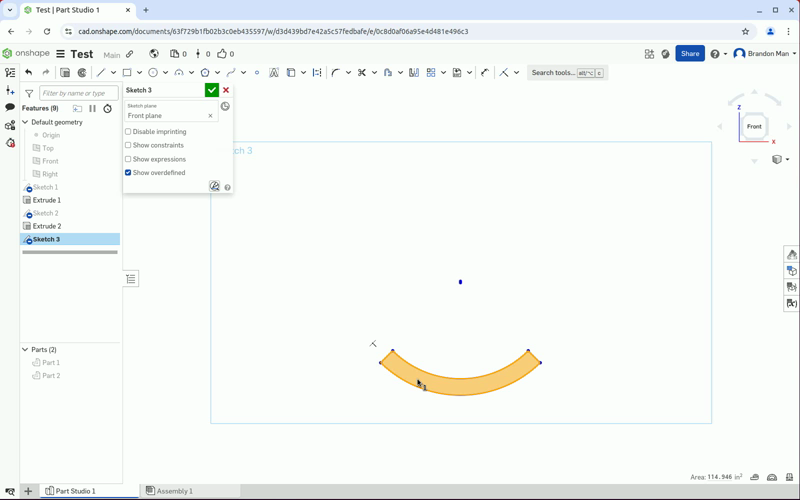
mouse_move(73, 352)
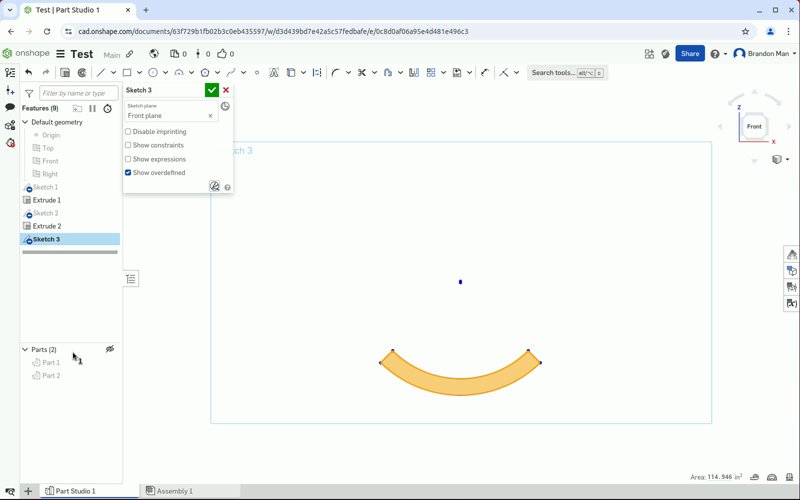
key(shift+y)
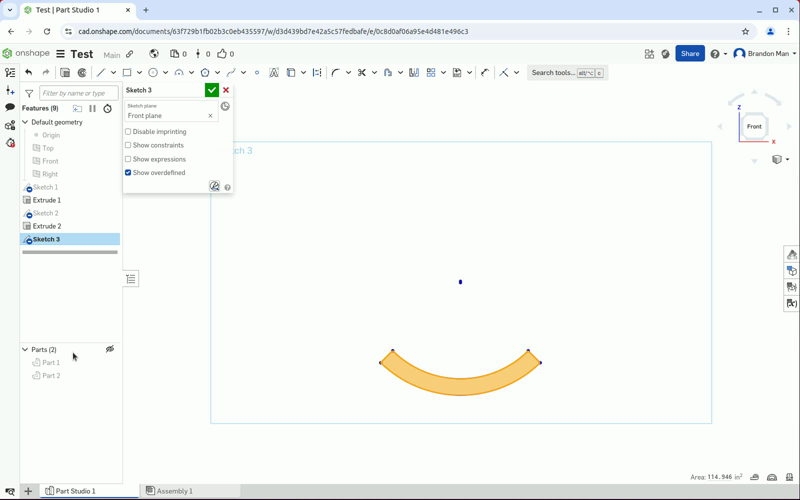
key(shift+e)
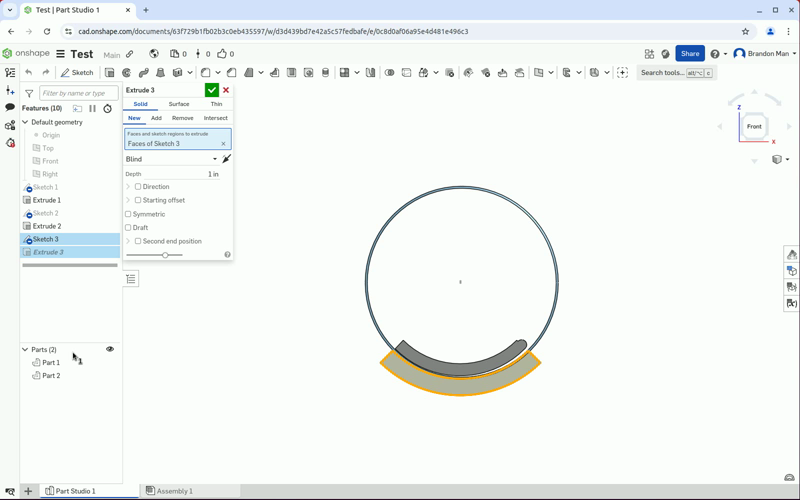
mouse_move(143, 106)
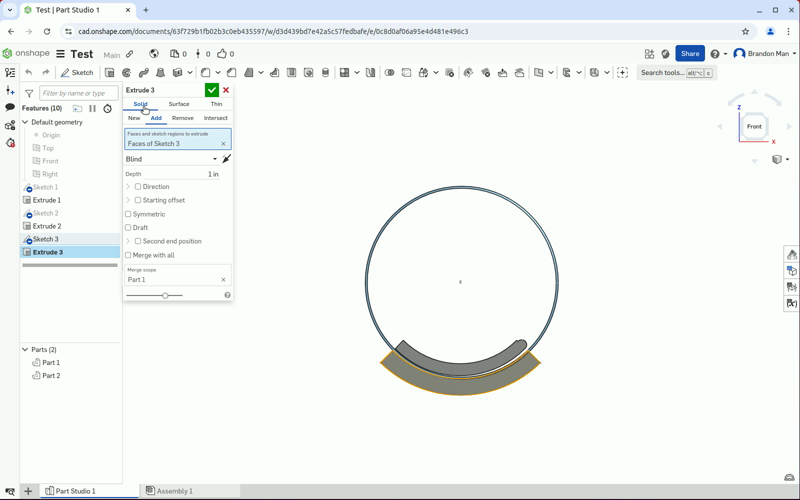
click(143, 106)
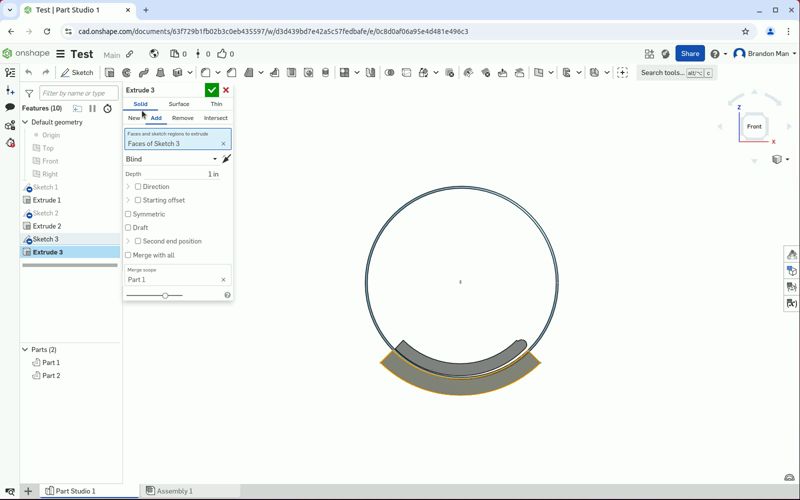
mouse_move(137, 120)
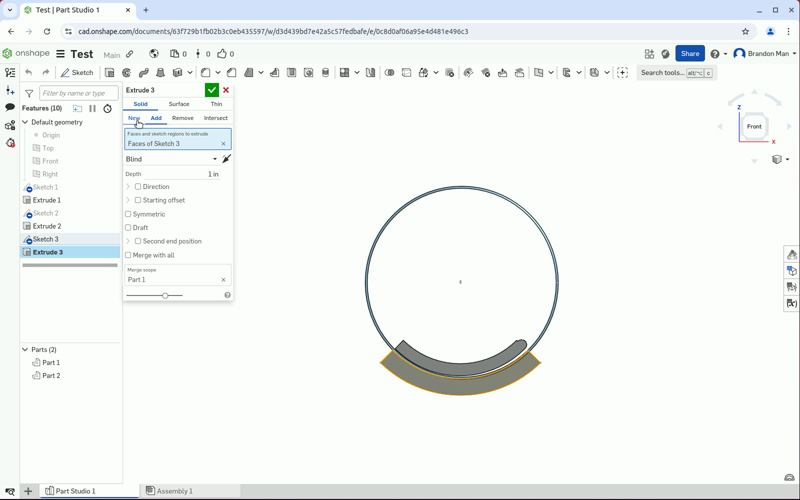
click(137, 120)
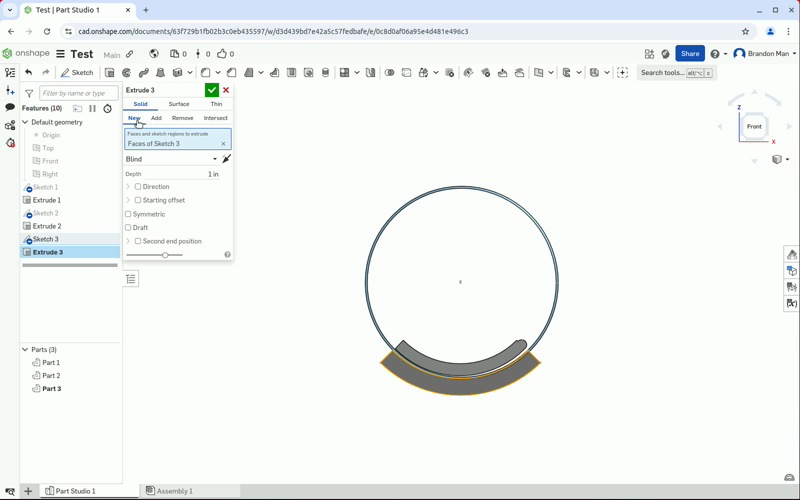
key(tab, 4)
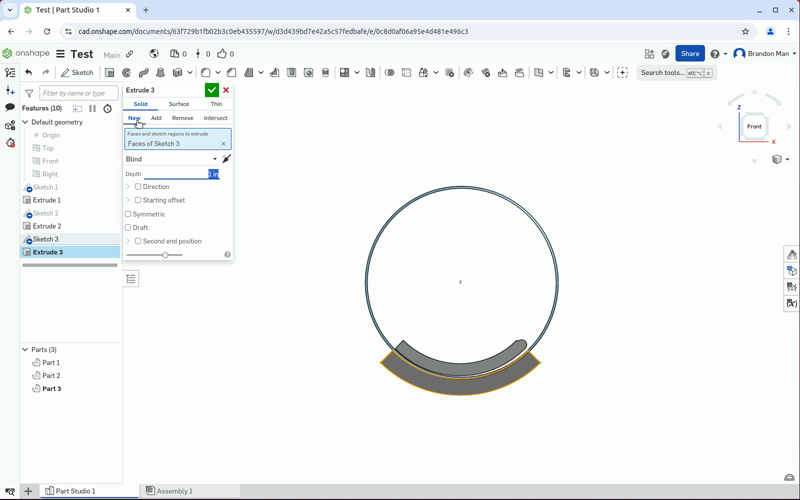
text(4.814)
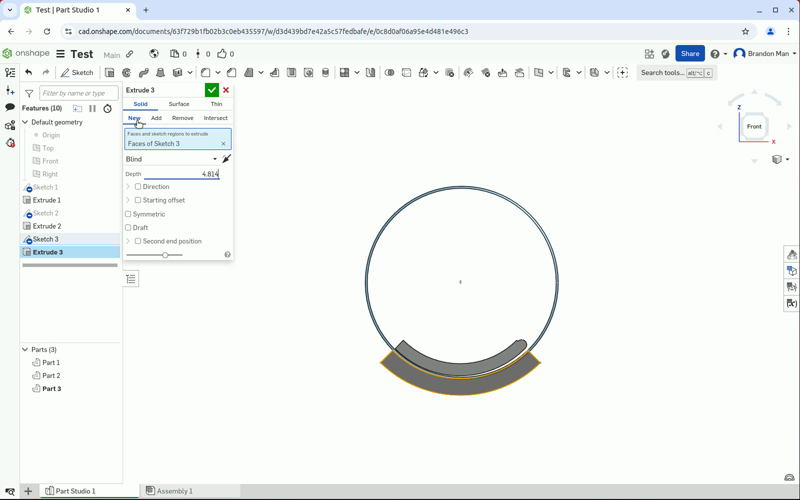
key(tab, 3)
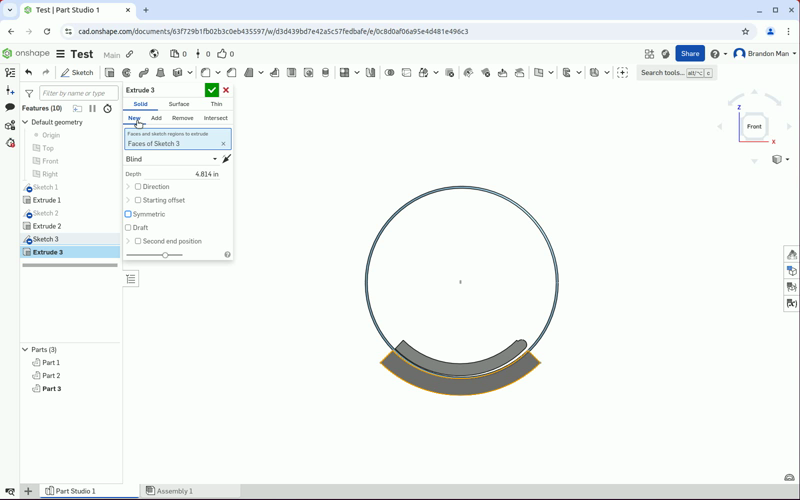
key(space)
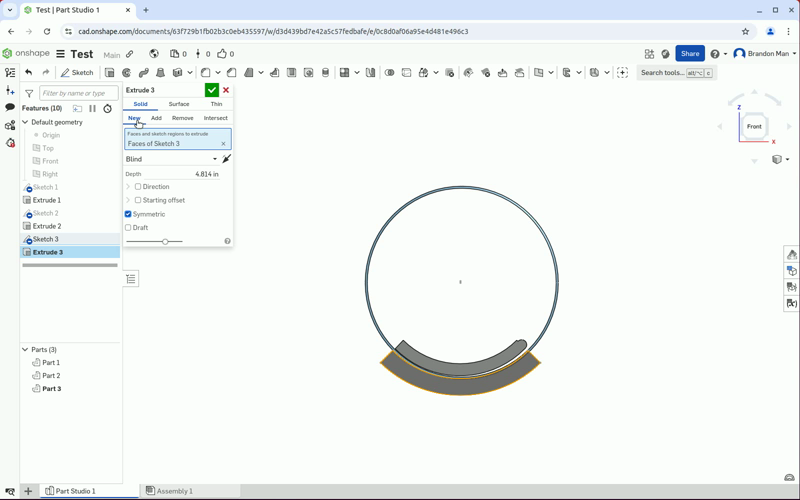
key(enter)
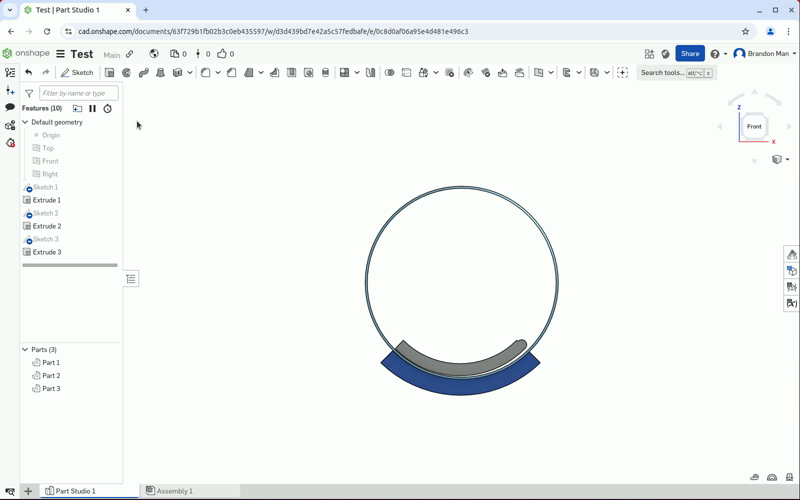
key(shift+h)
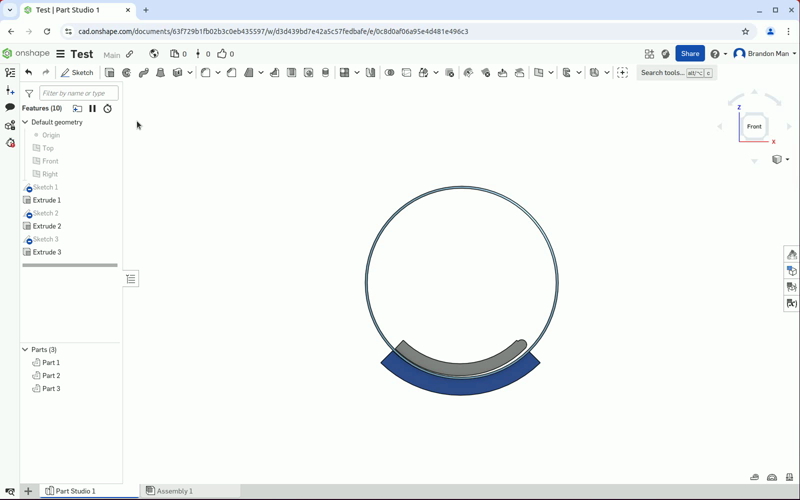
key(shift+h)
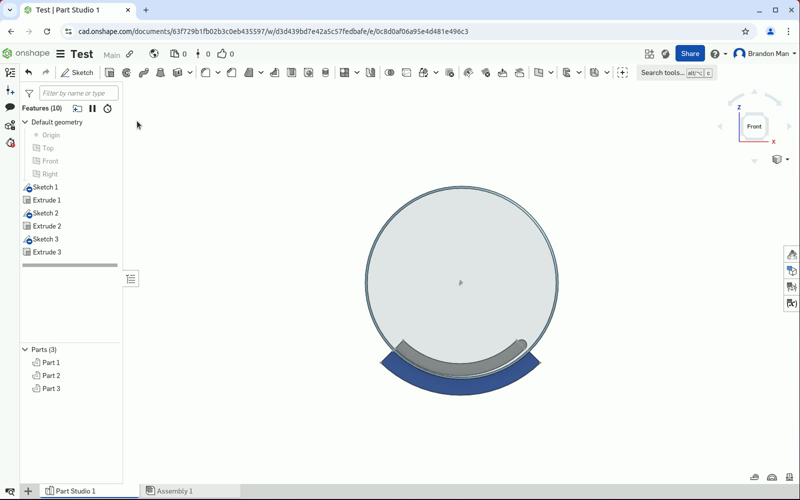
key(shift+7)
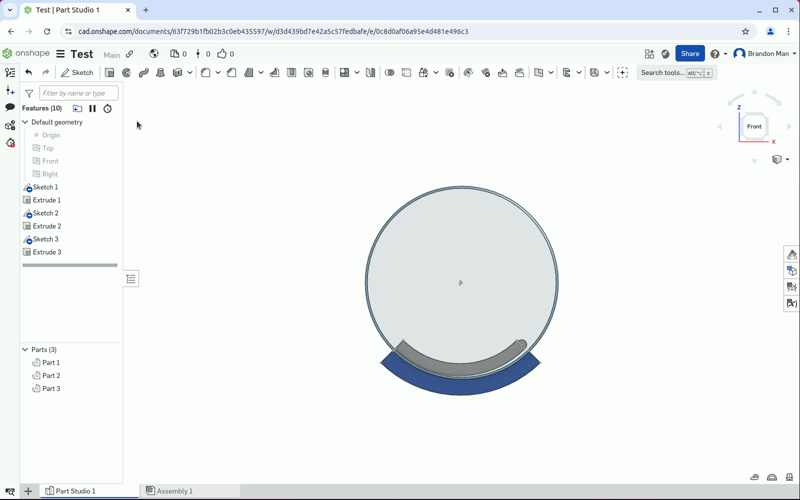
key(left, 2)
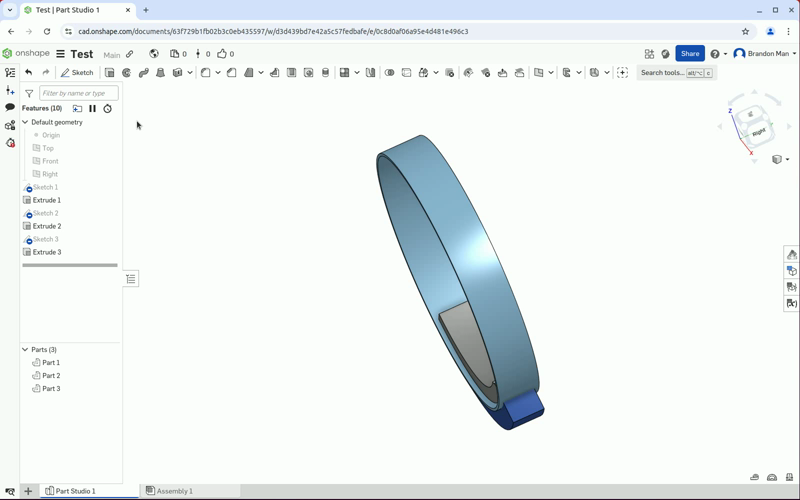
key(down, 2)
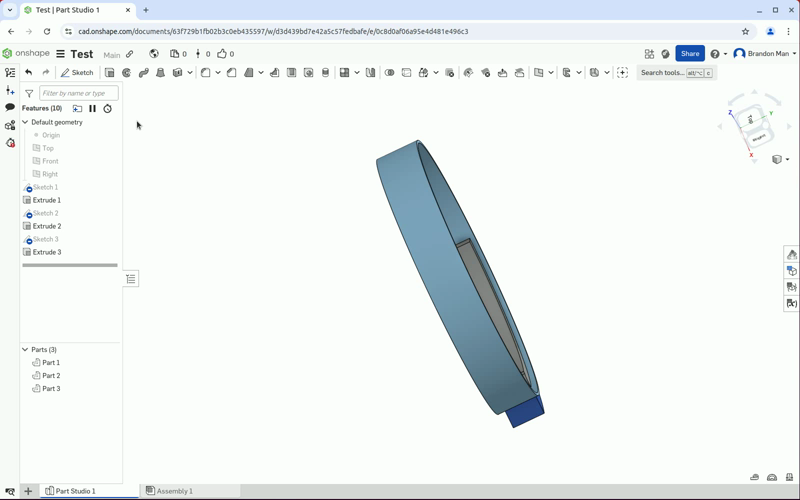
key(up, 2)
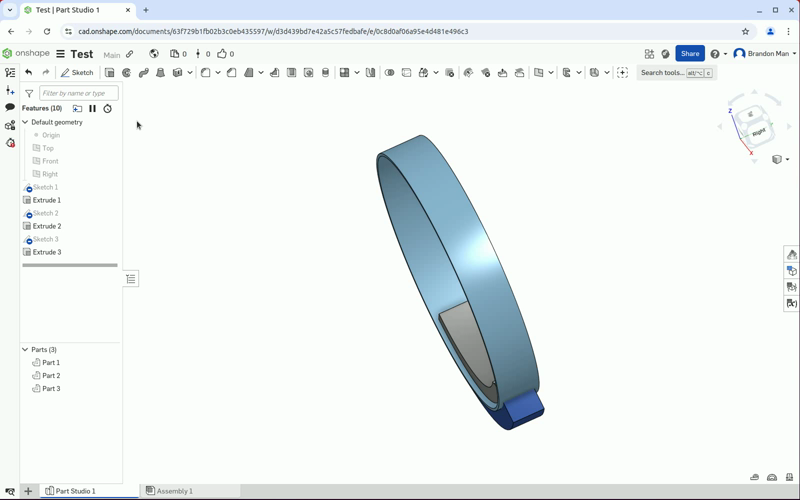
key(right, 2)
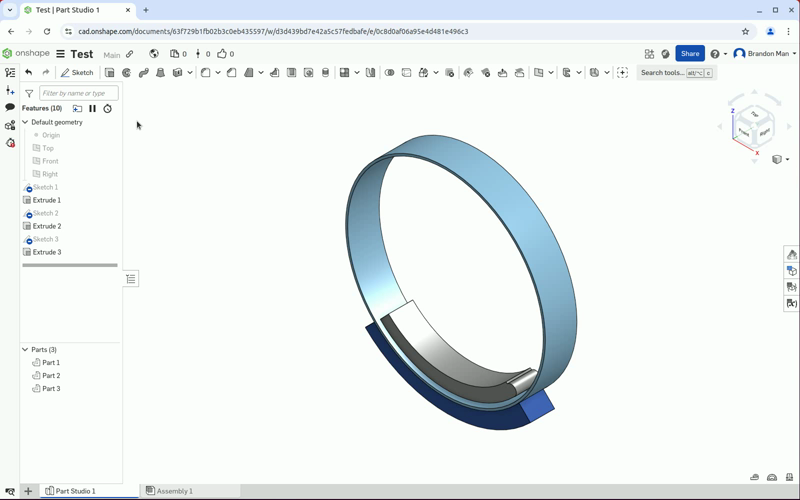
mouse_move(73, 189)
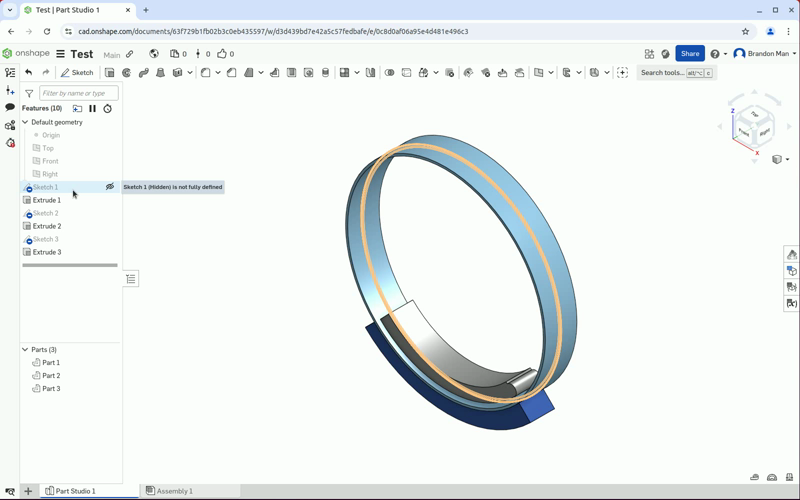
click(73, 189)